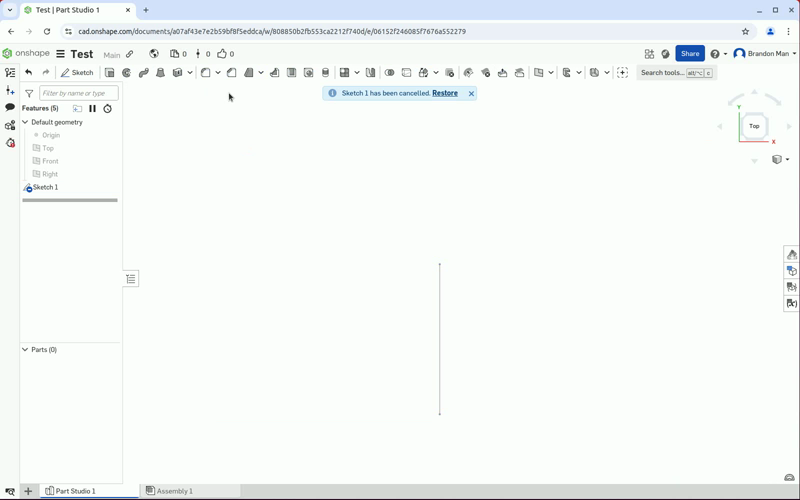
key(shift+h)
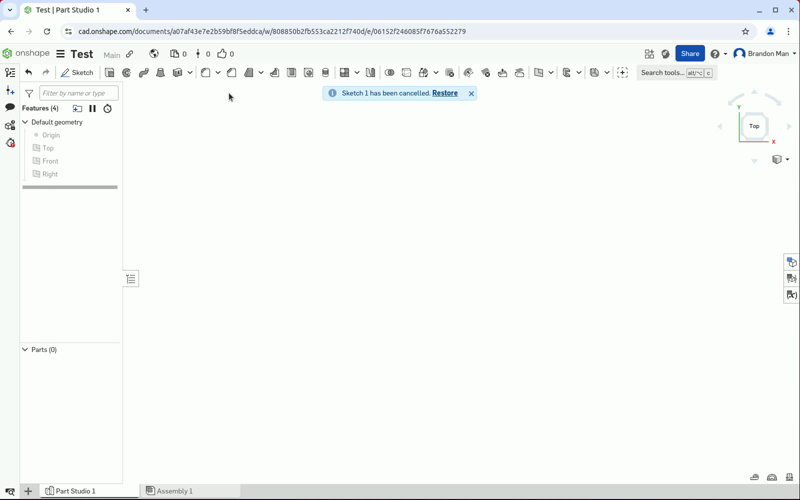
mouse_move(73, 352)
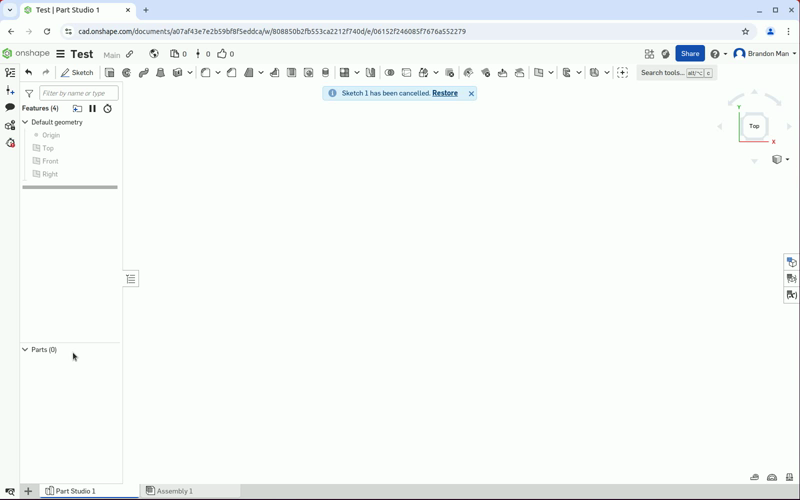
key(y)
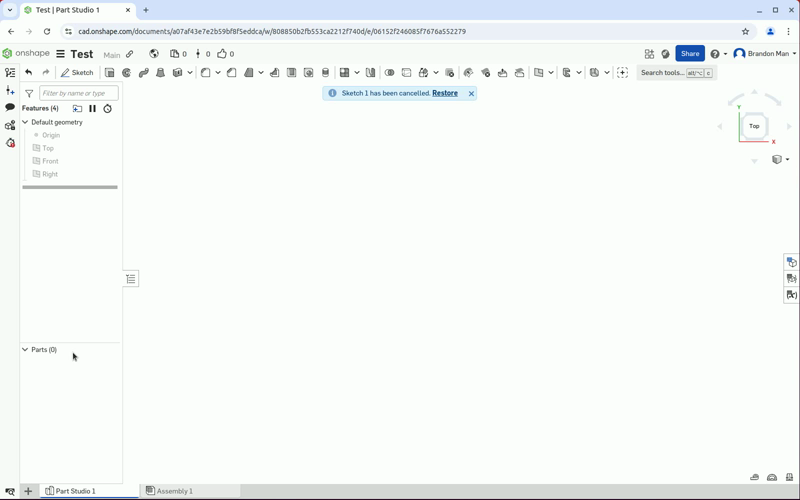
key(shift+p)
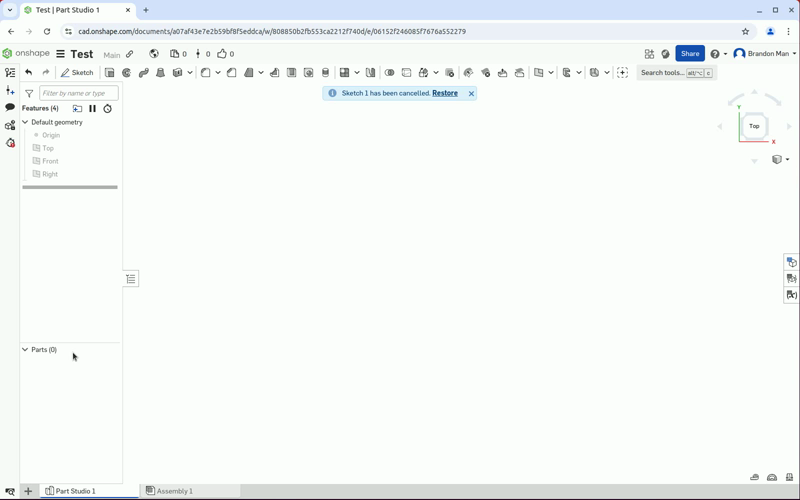
key(space)
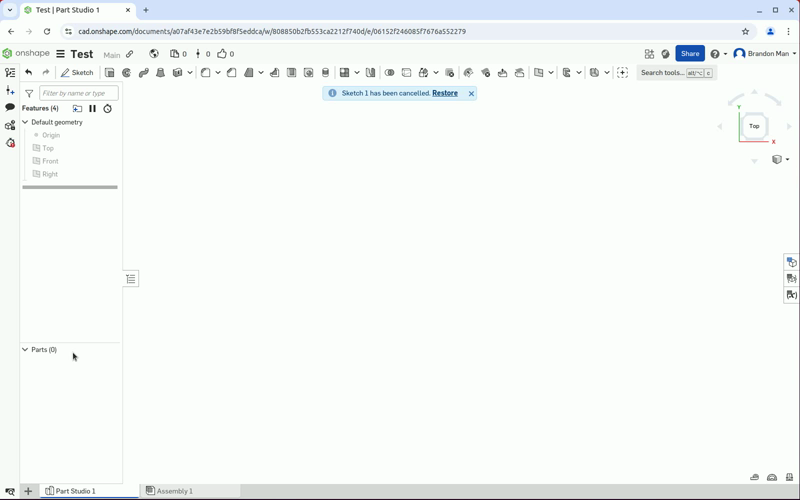
key_down(shift)
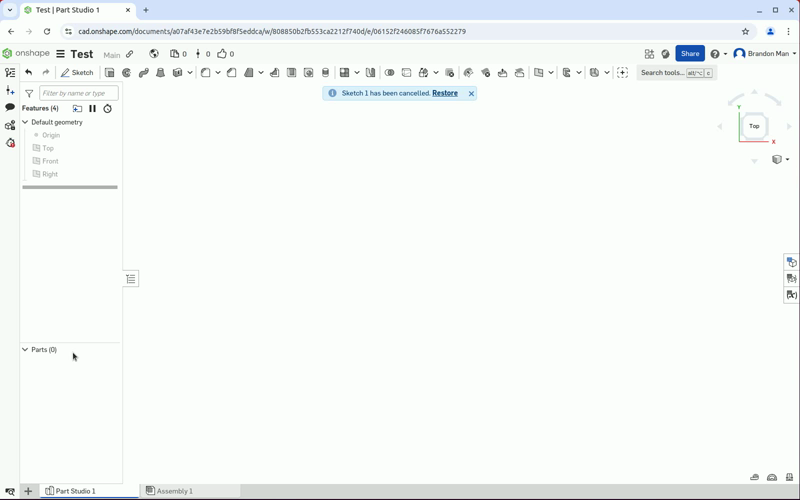
key(up)
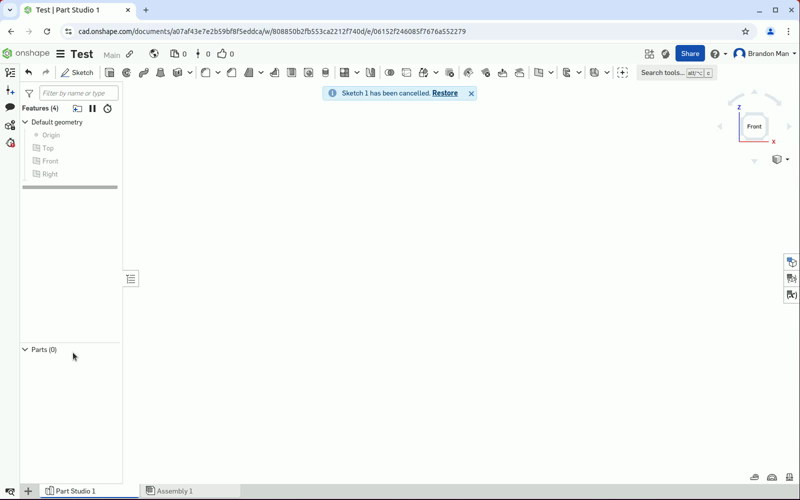
key_up(shift)
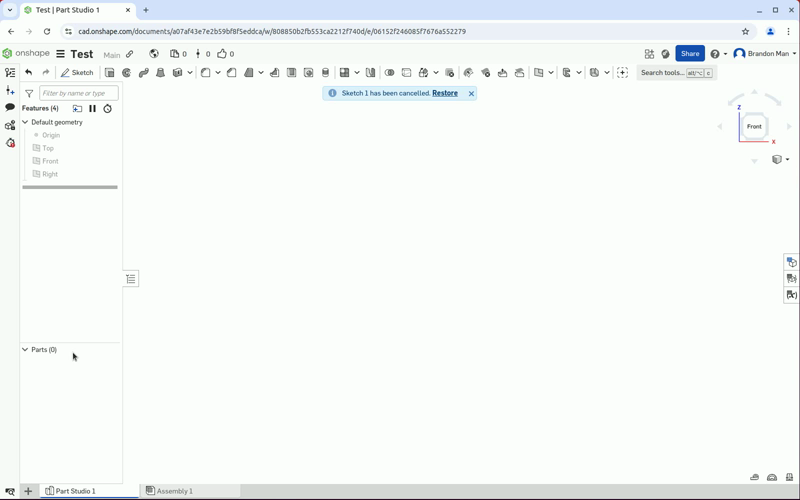
mouse_move(73, 352)
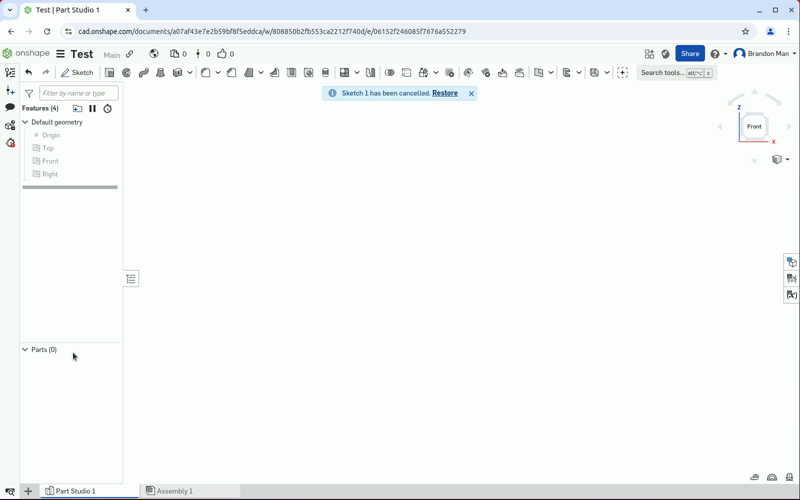
key(shift+y)
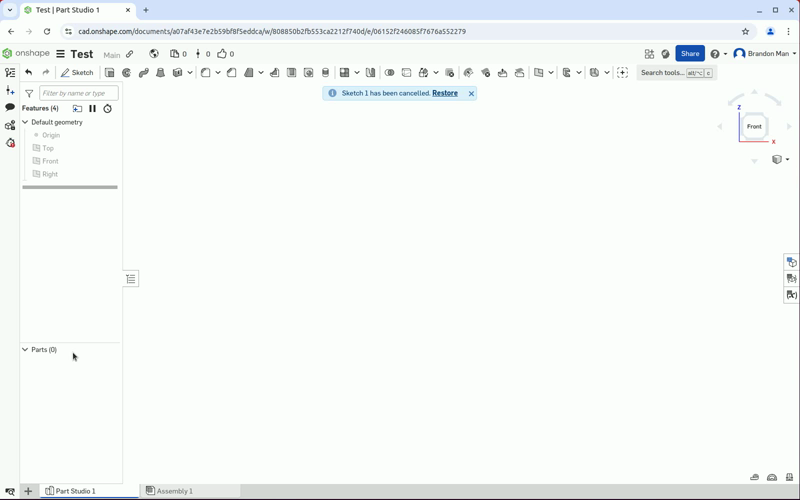
key(shift+s)
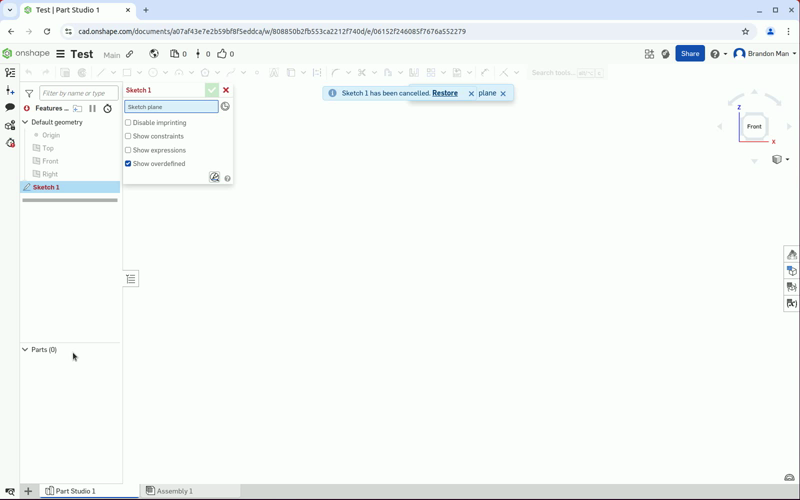
mouse_move(73, 163)
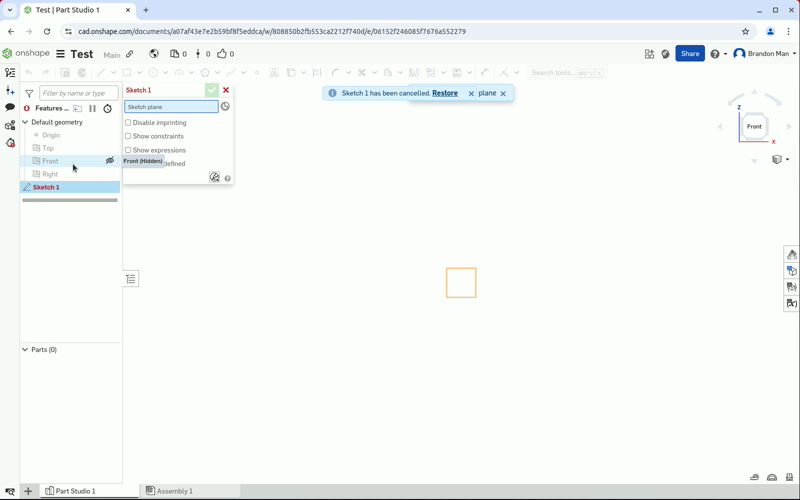
click(73, 163)
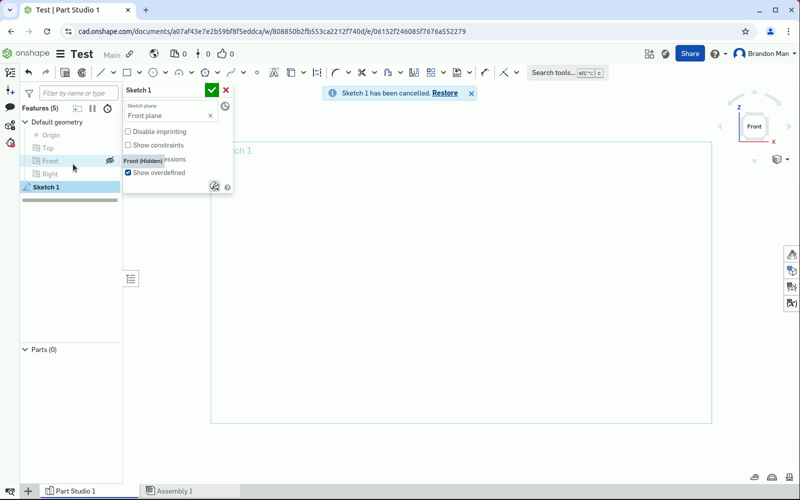
mouse_move(73, 352)
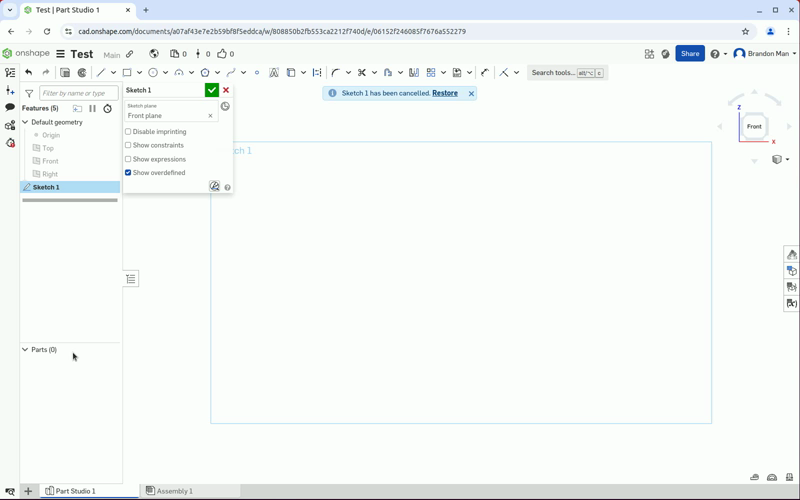
key(y)
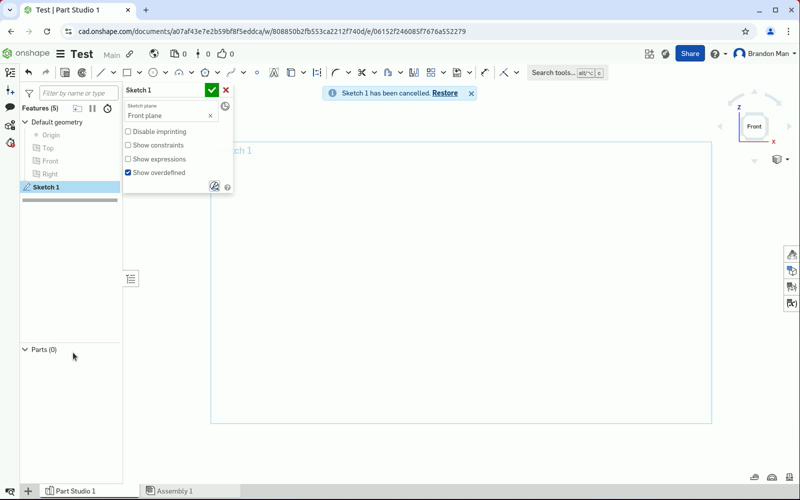
key(l)
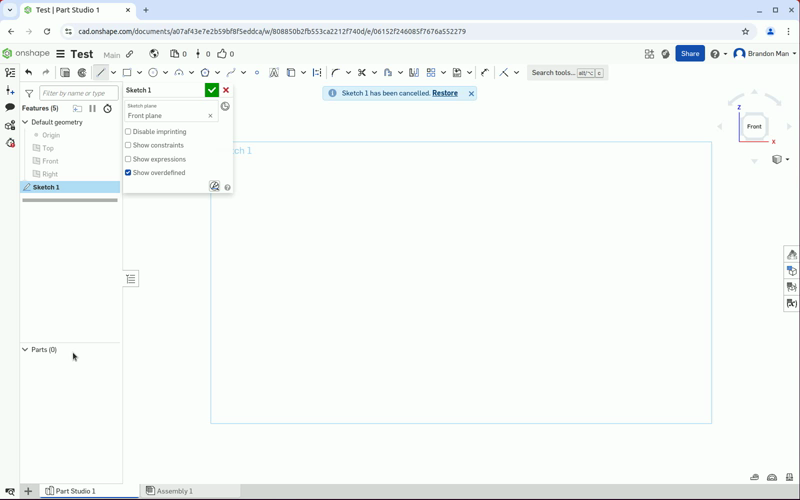
key_down(shift)
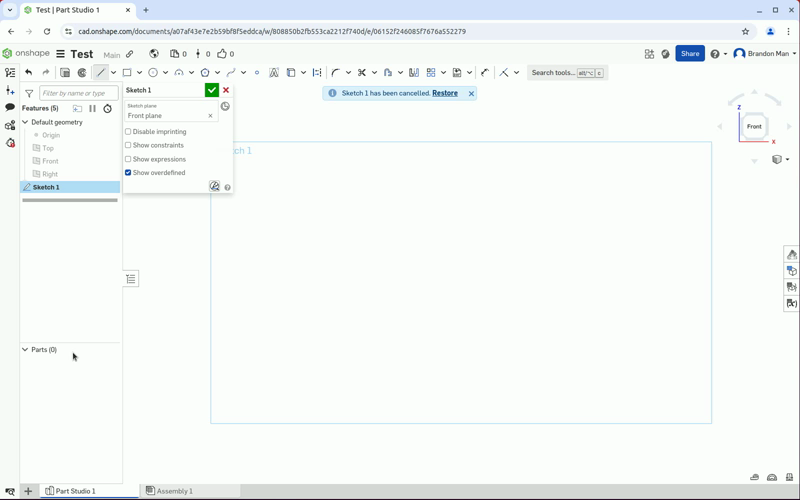
mouse_move(374, 313)
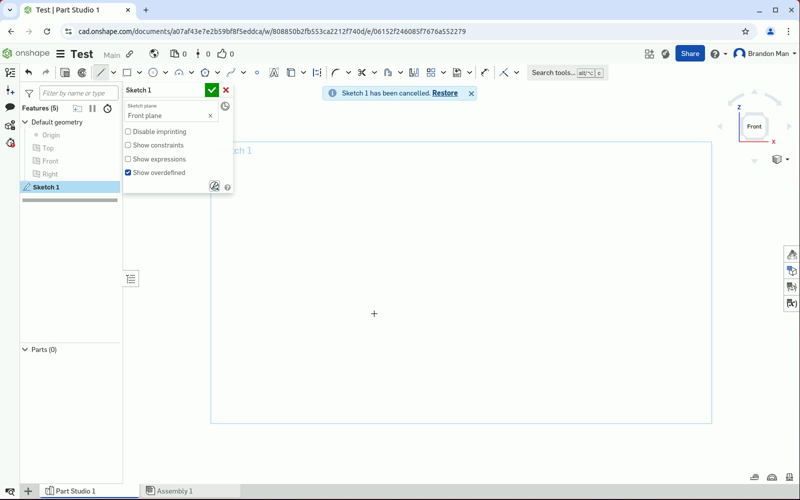
click(374, 313)
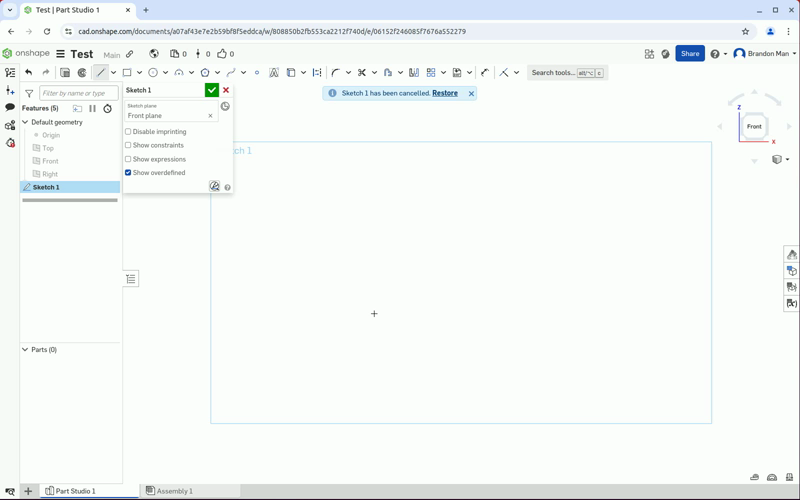
key_up(shift)
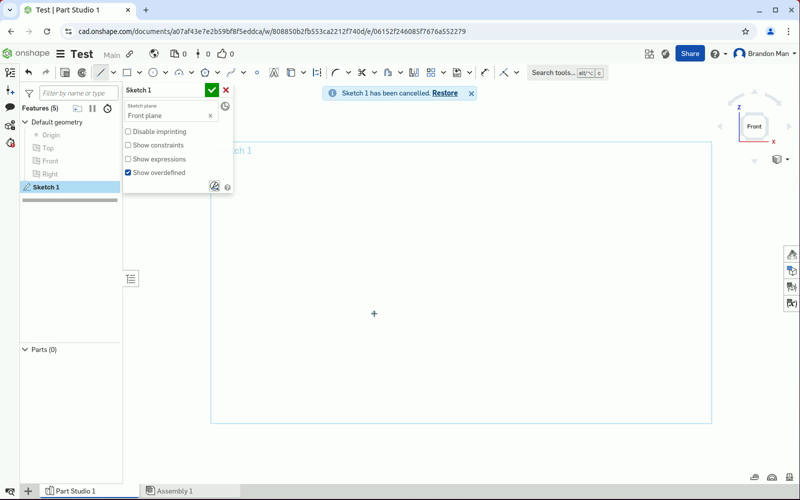
key_down(shift)
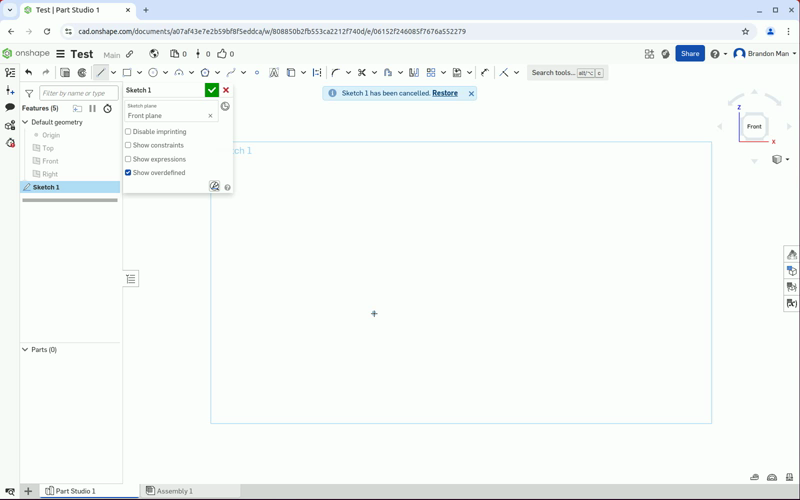
mouse_move(404, 313)
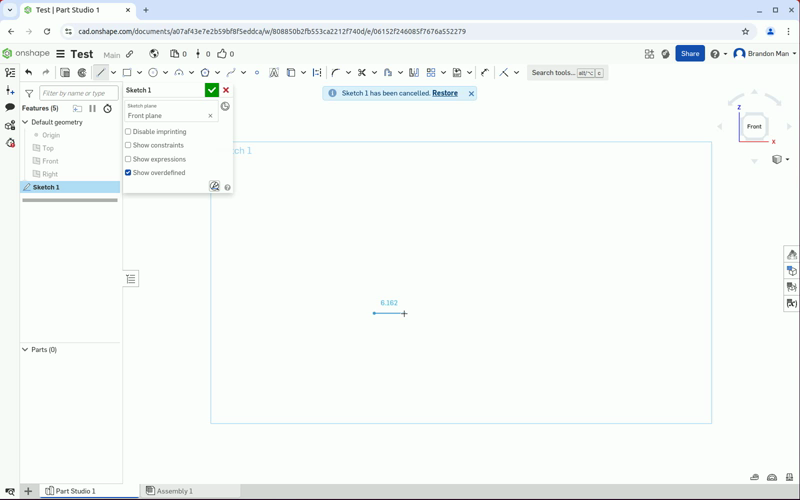
mouse_move(397, 313)
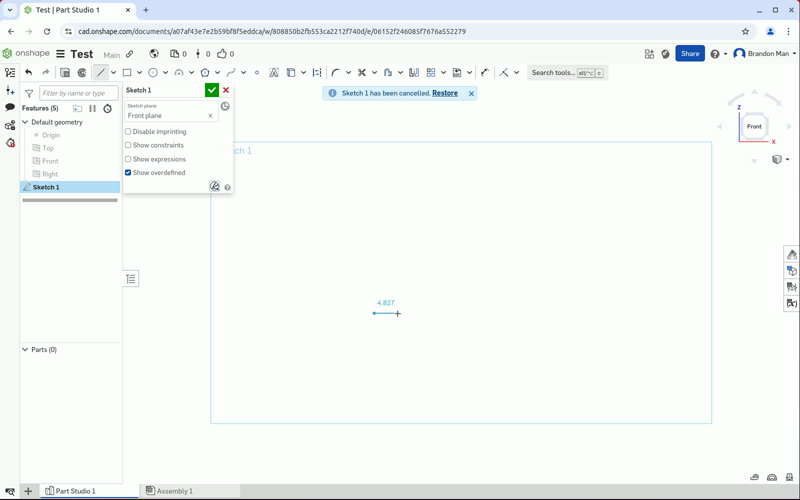
click(397, 313)
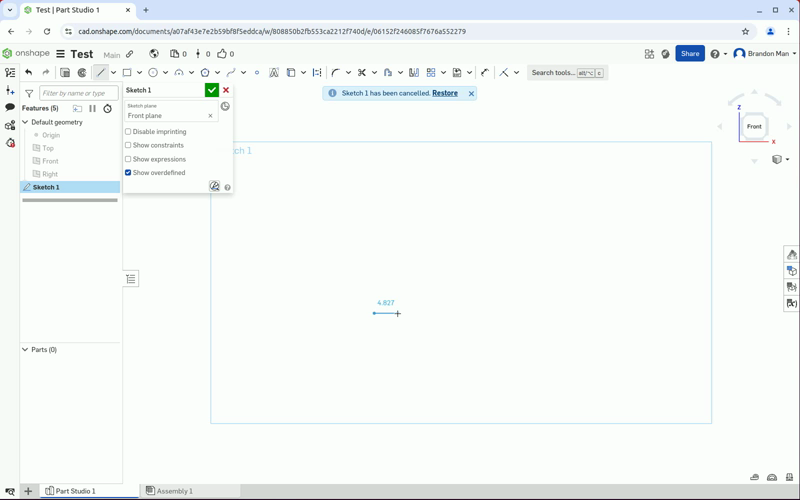
key_up(shift)
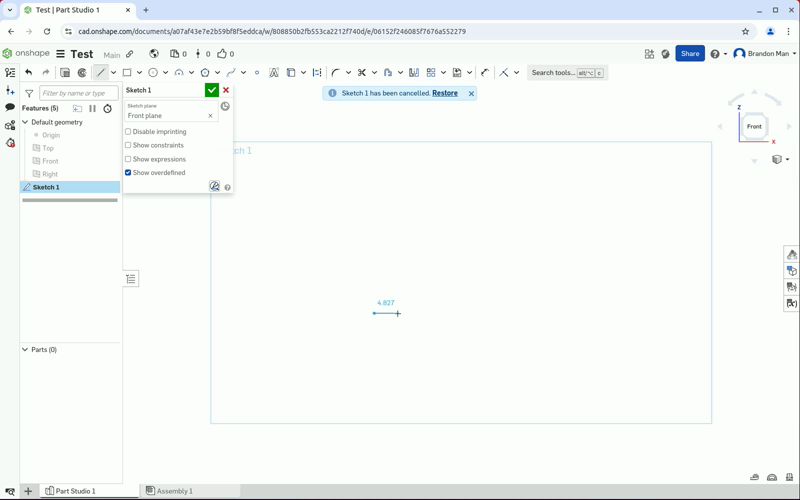
key_down(shift)
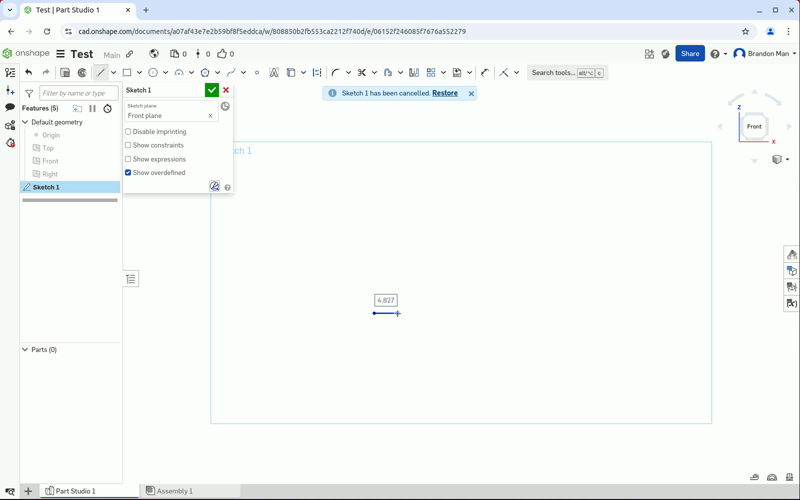
mouse_move(397, 395)
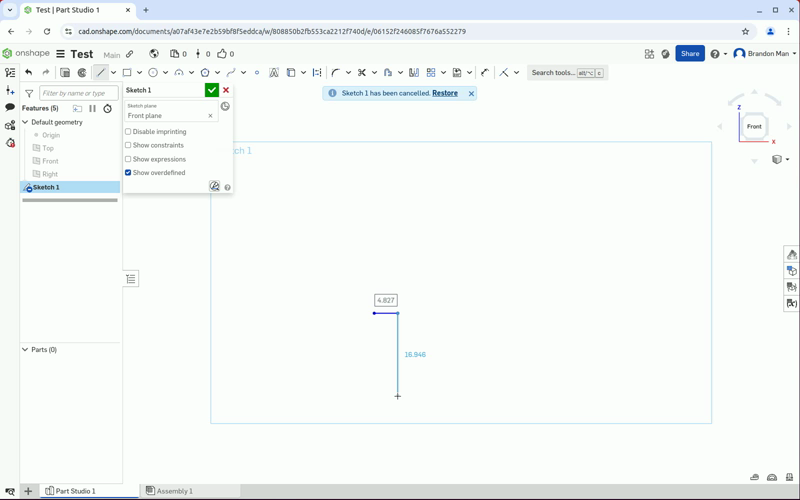
click(397, 395)
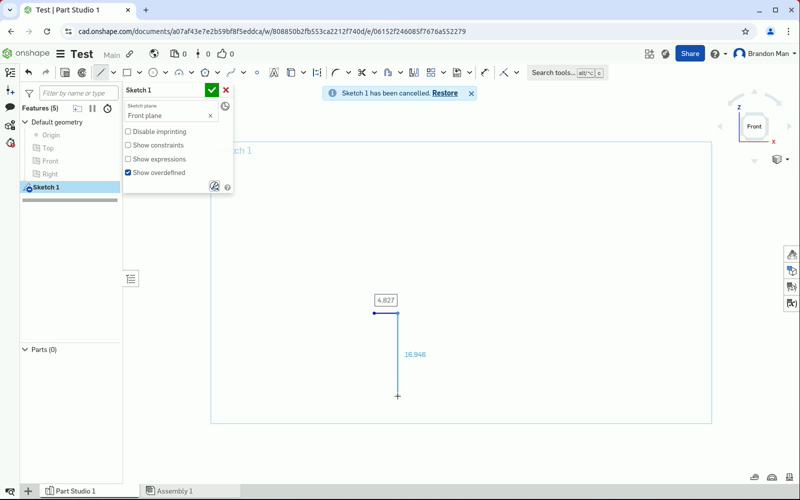
key_up(shift)
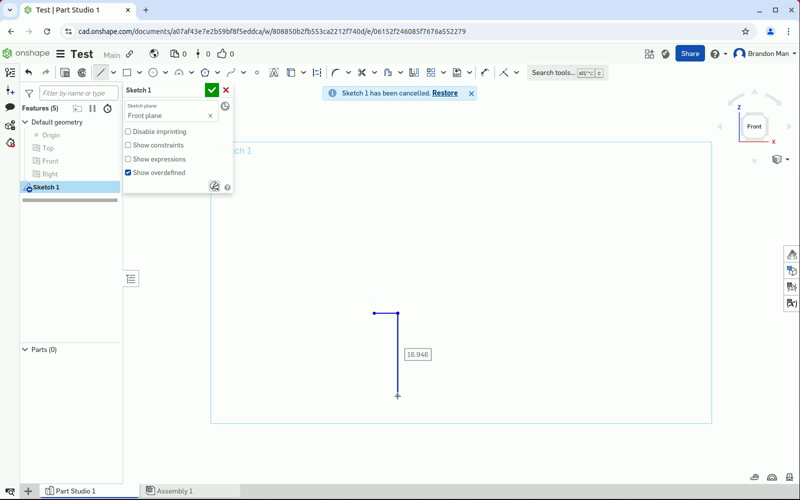
key_down(shift)
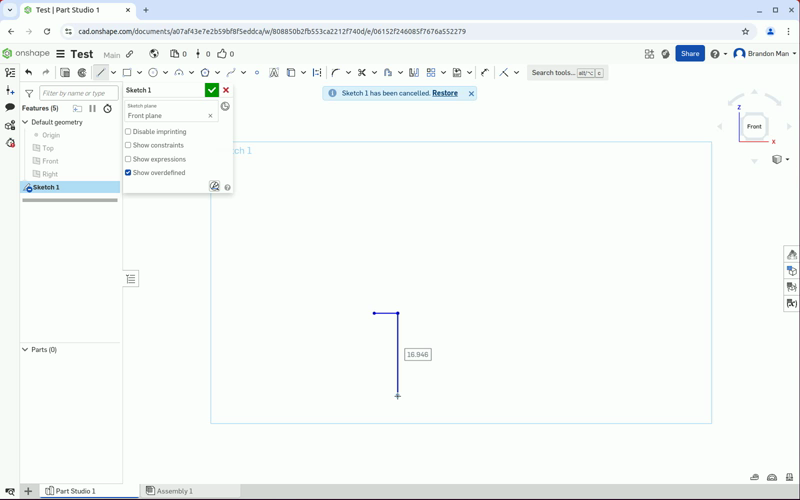
mouse_move(461, 395)
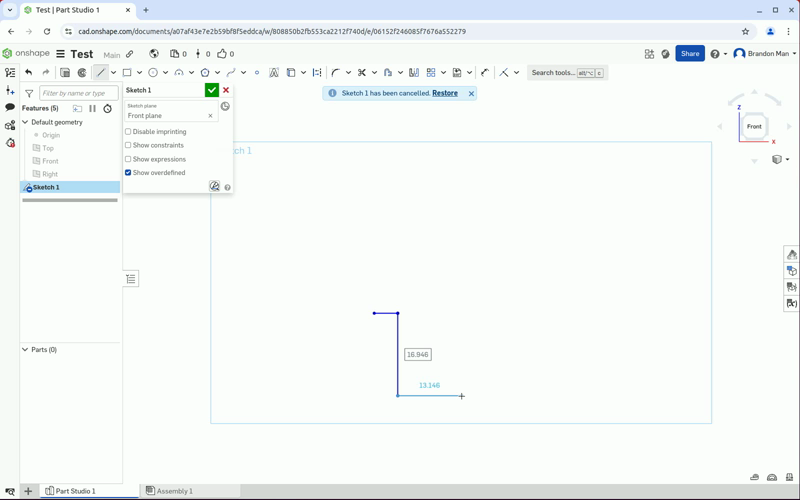
click(461, 395)
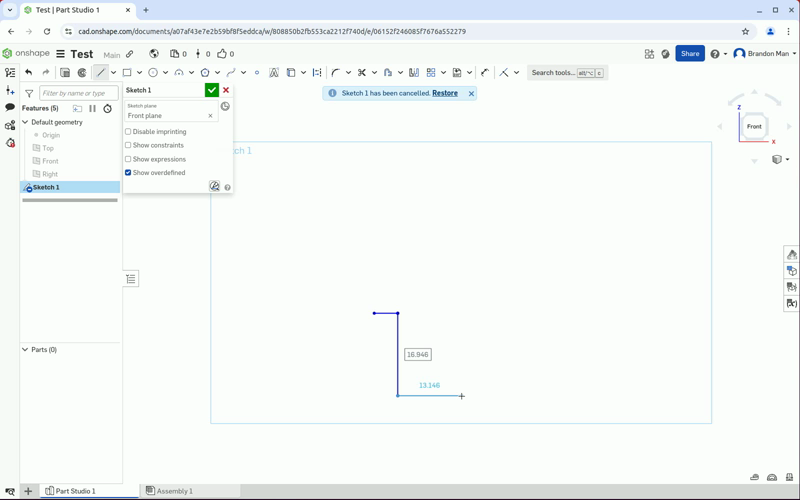
key_up(shift)
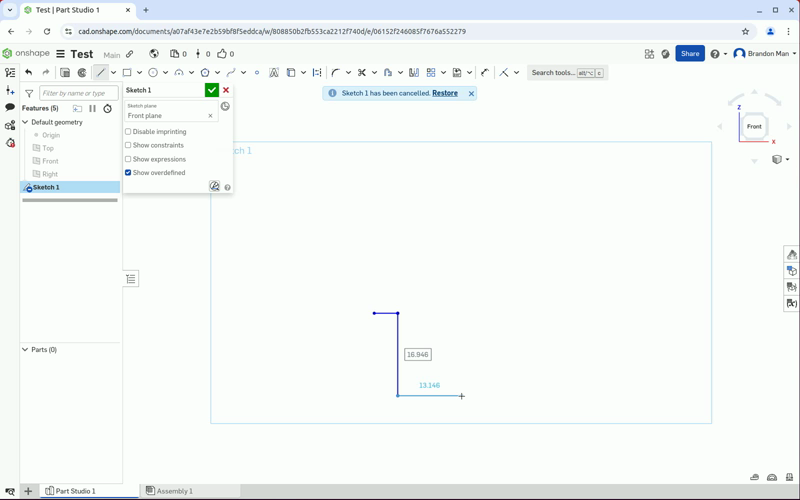
key_down(shift)
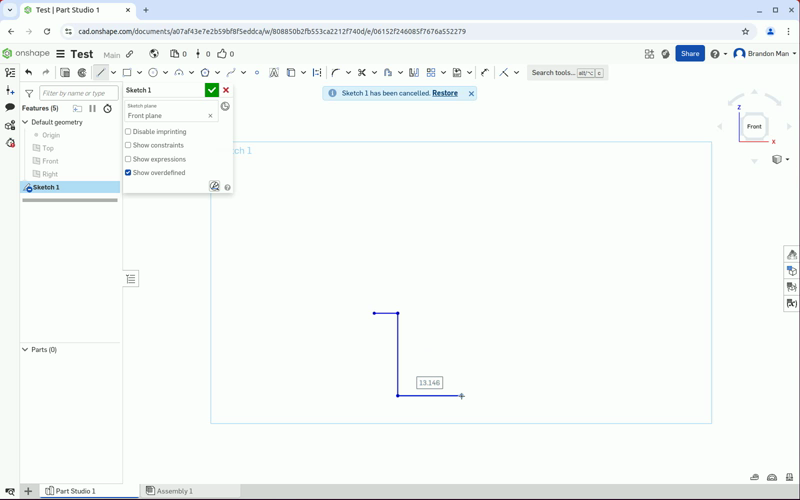
mouse_move(524, 395)
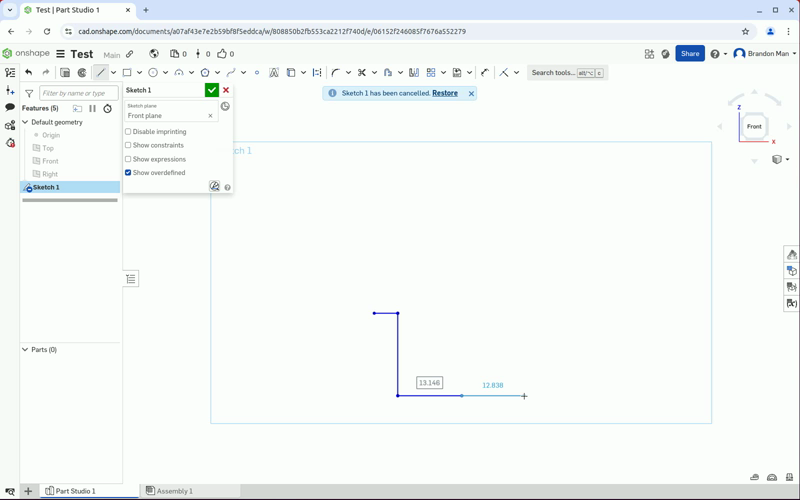
click(524, 395)
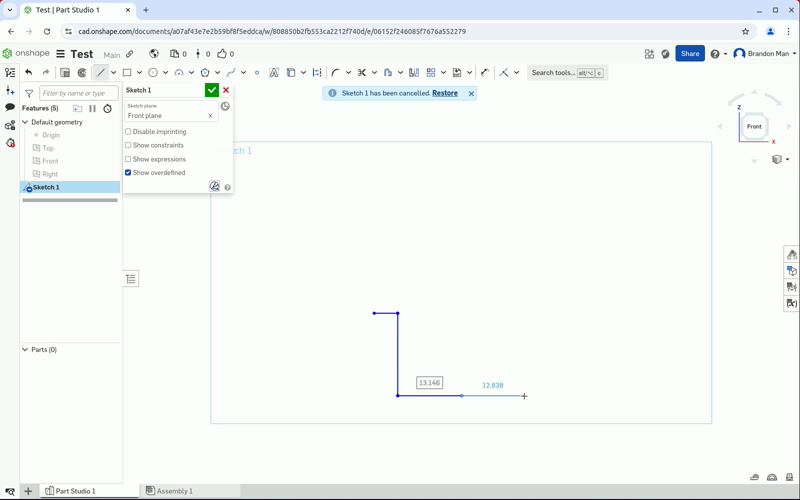
key_up(shift)
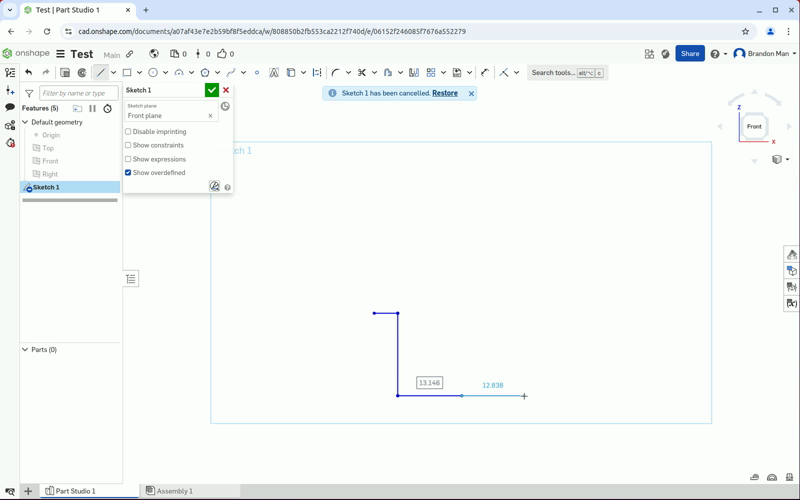
key_down(shift)
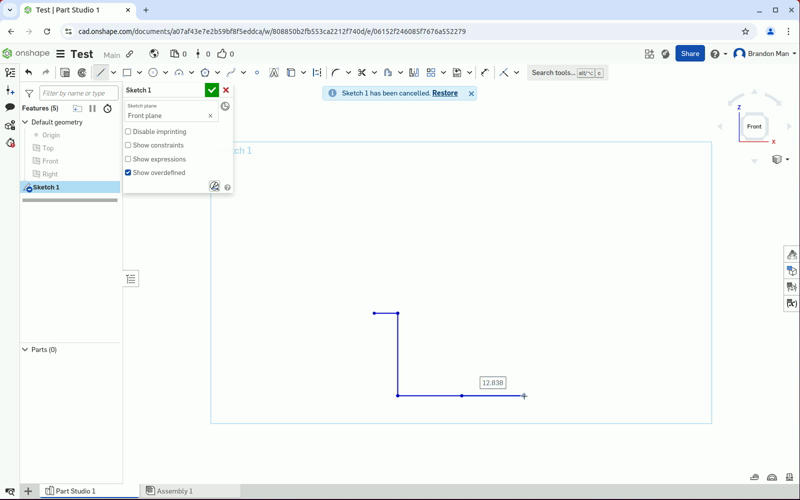
mouse_move(524, 313)
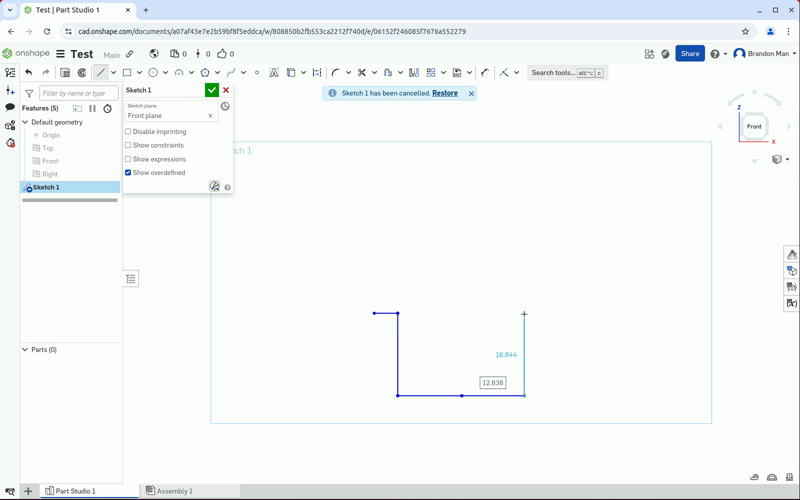
click(524, 313)
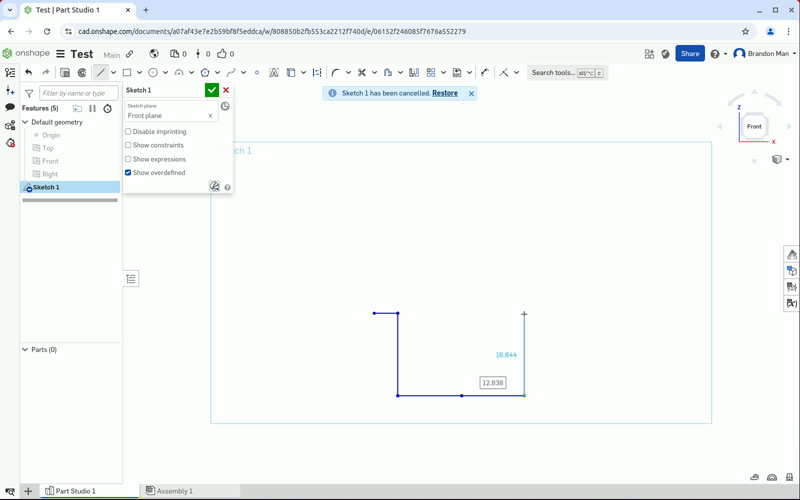
key_up(shift)
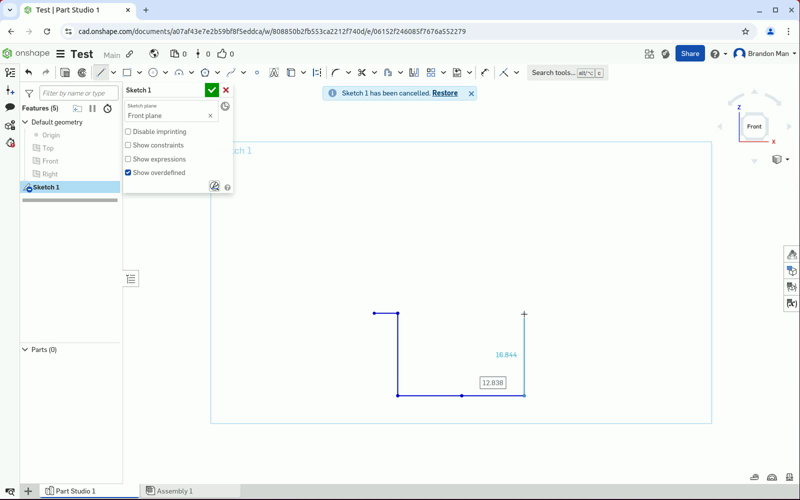
key_down(shift)
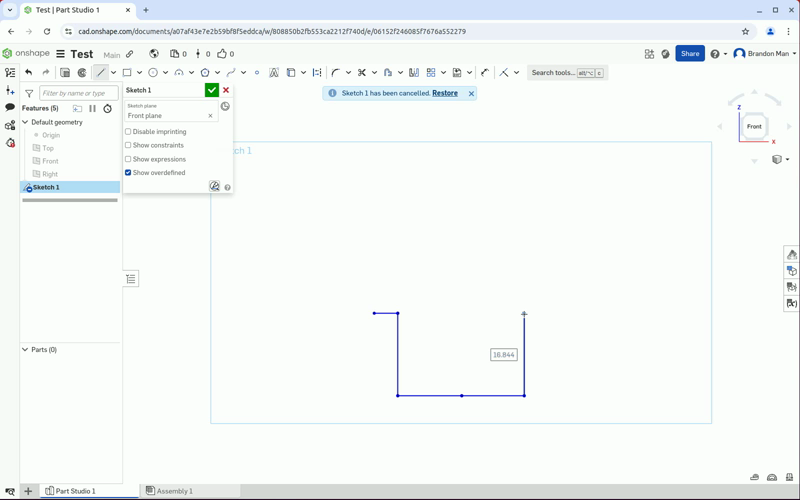
mouse_move(554, 313)
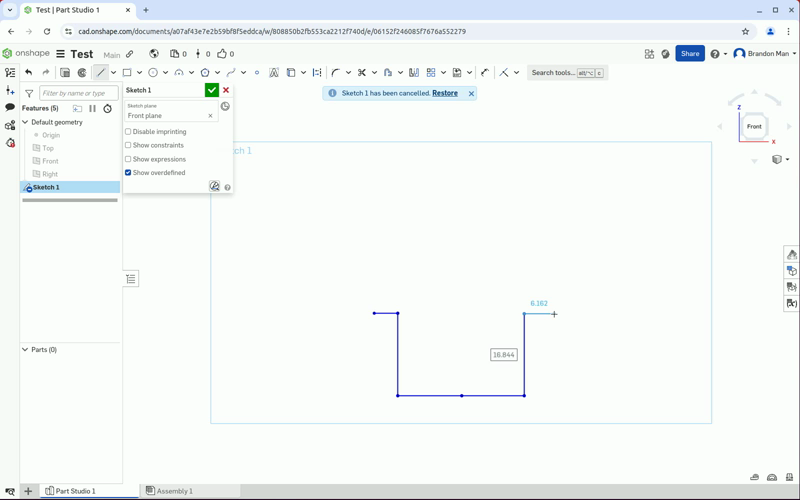
mouse_move(548, 313)
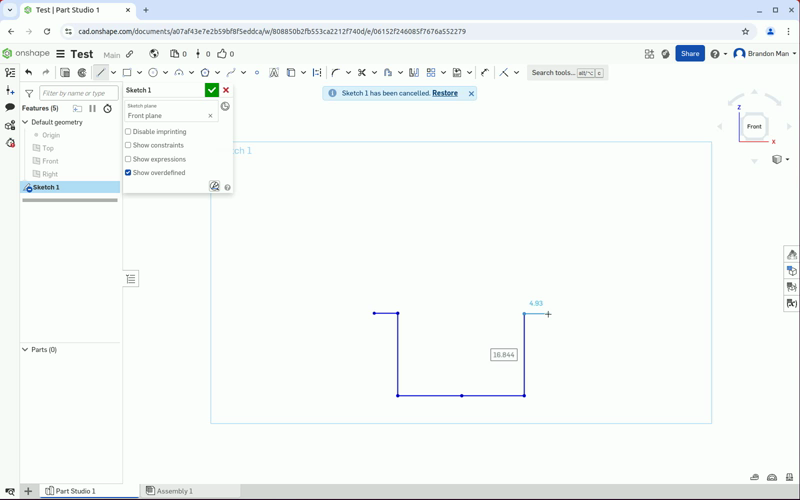
click(548, 313)
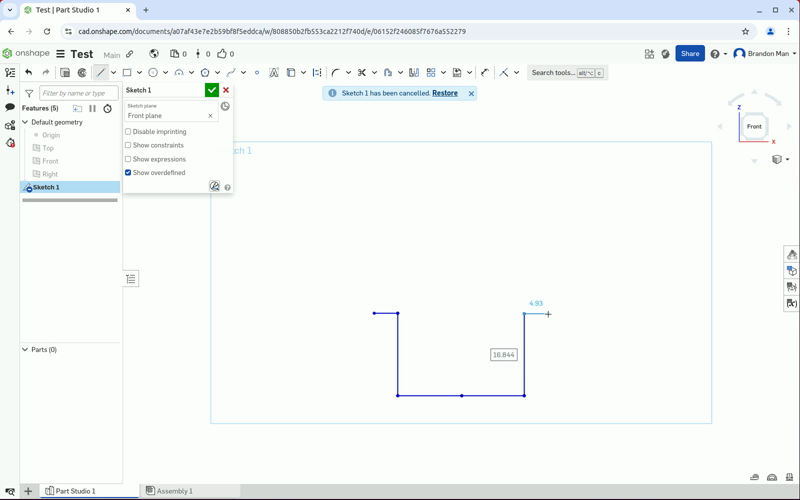
key_up(shift)
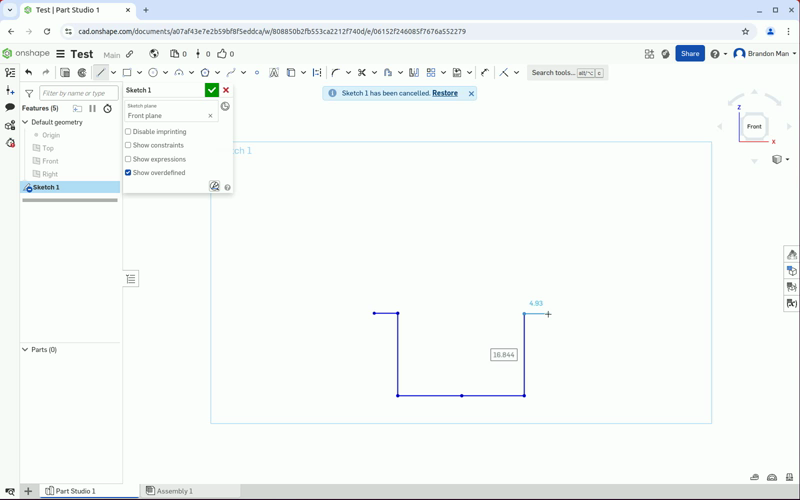
key_down(shift)
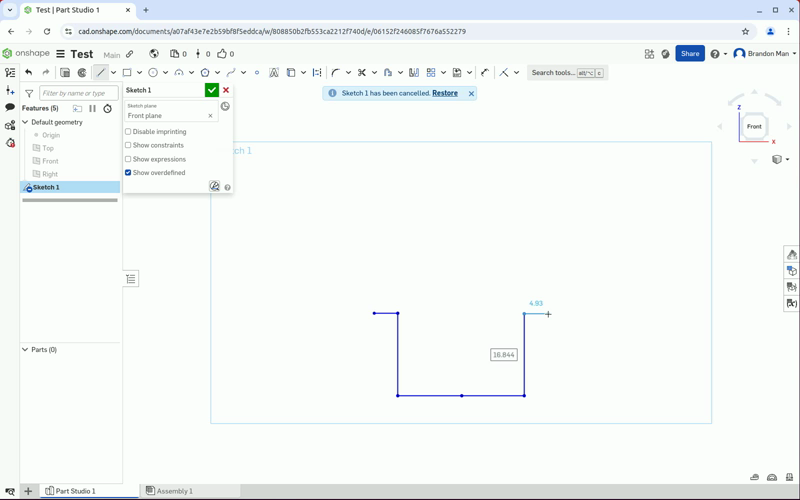
mouse_move(578, 313)
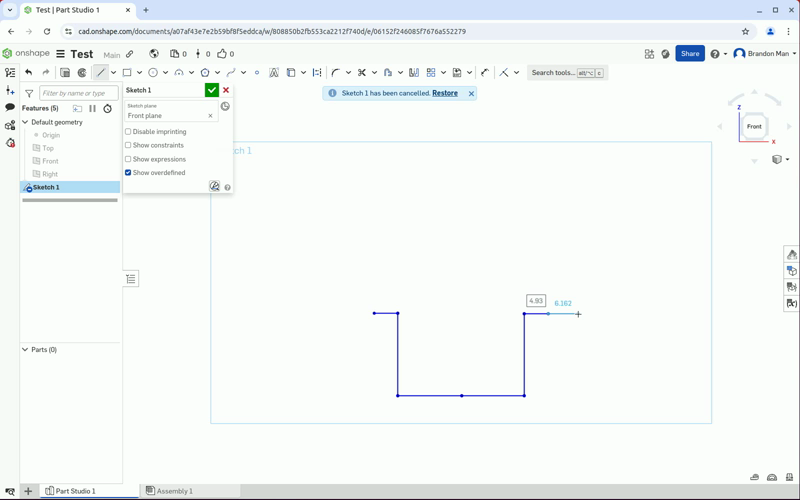
mouse_move(548, 306)
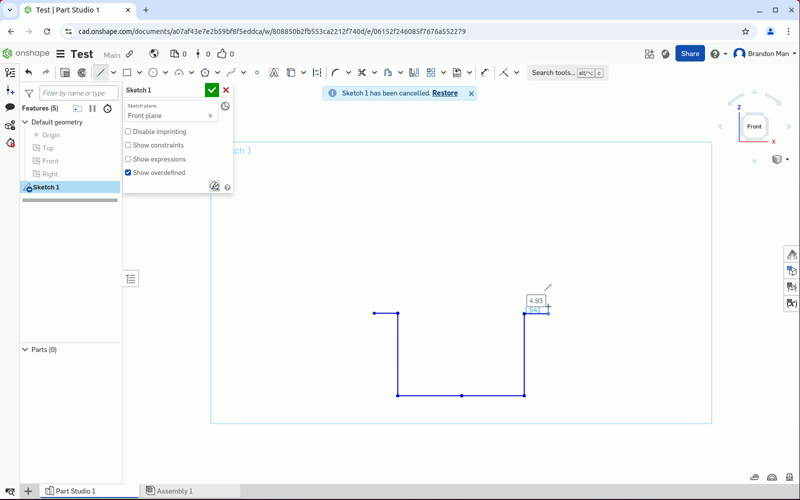
scroll(6)
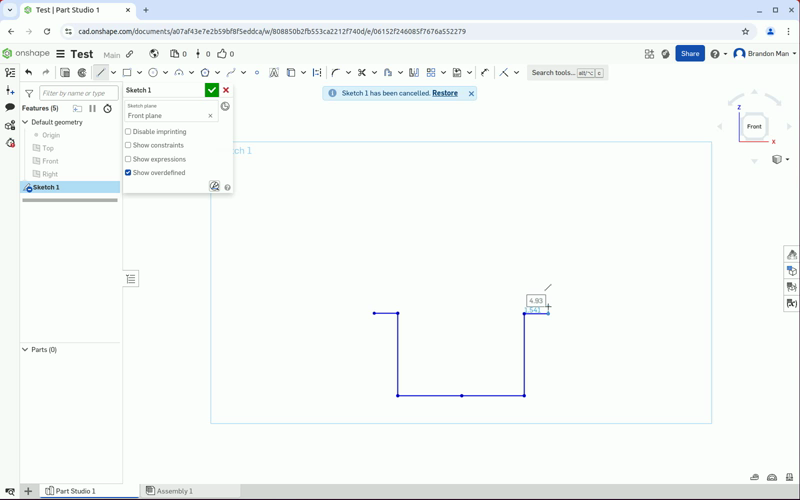
scroll(6)
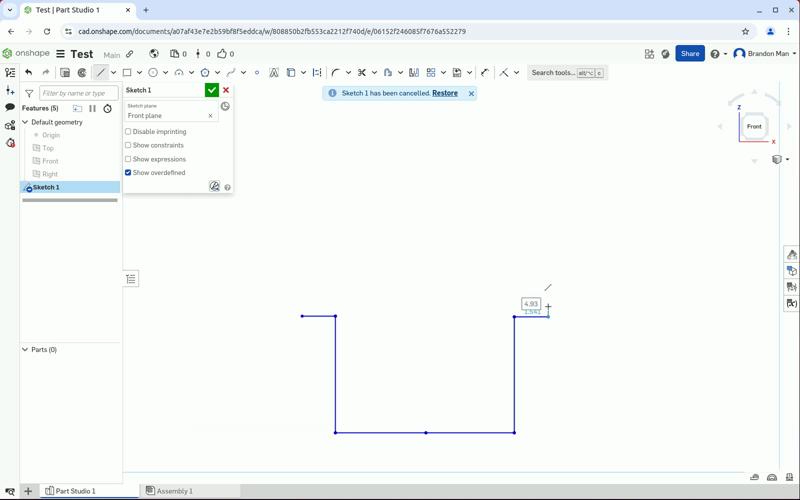
scroll(6)
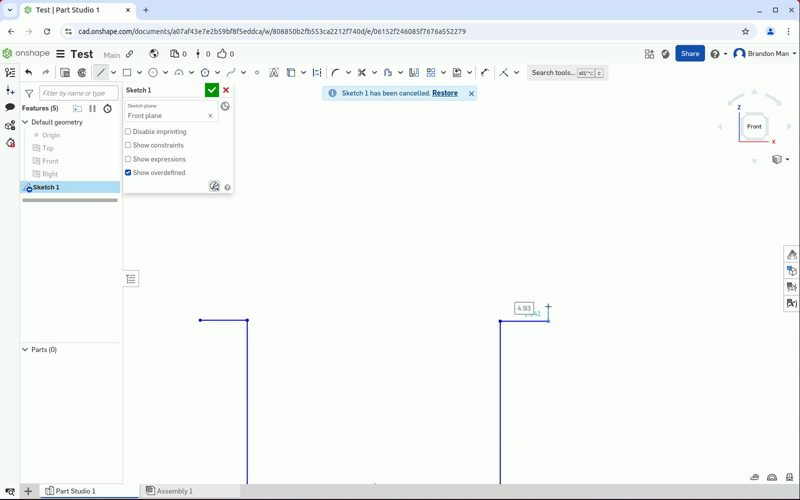
scroll(6)
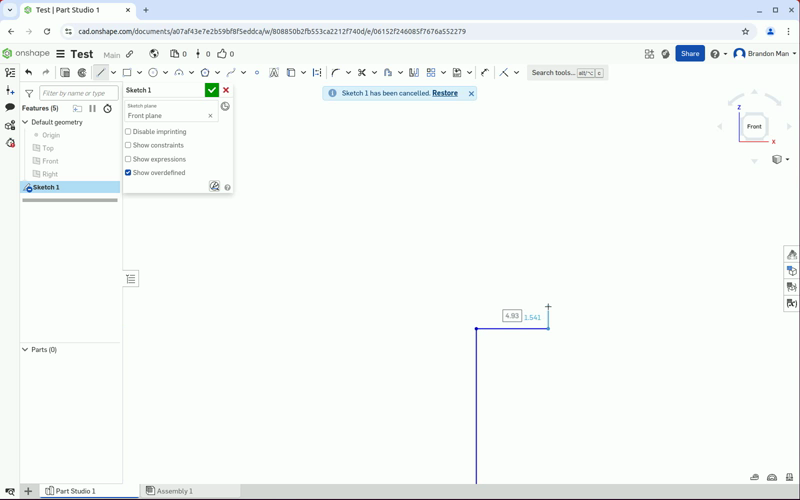
scroll(6)
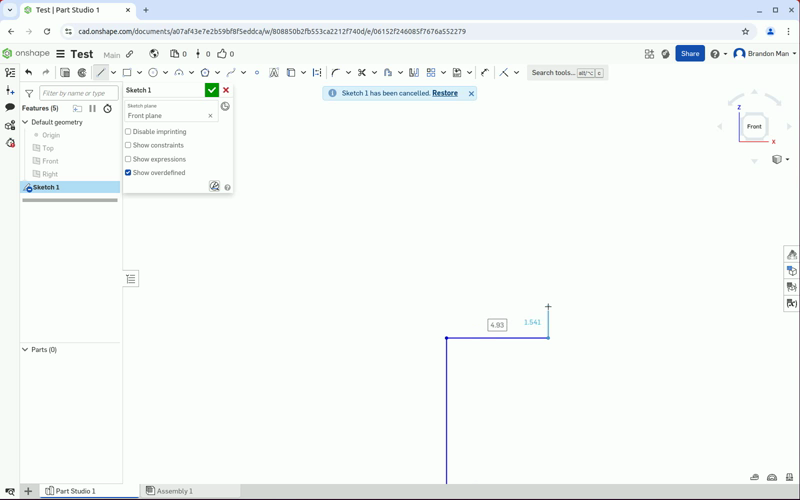
scroll(6)
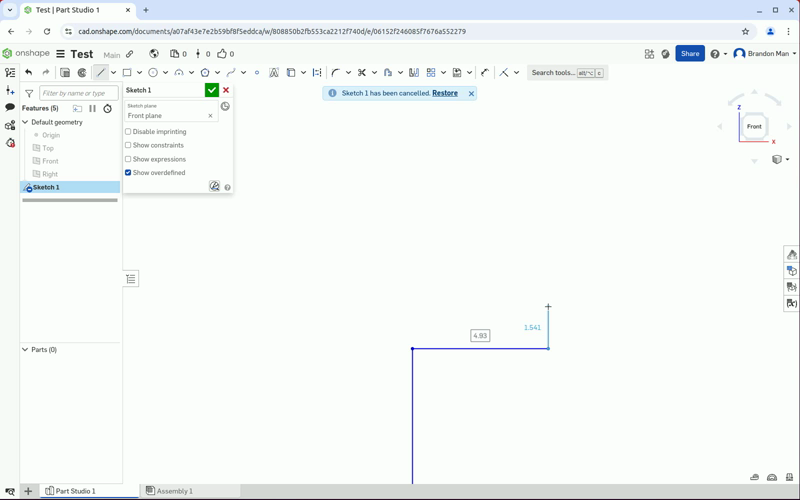
scroll(6)
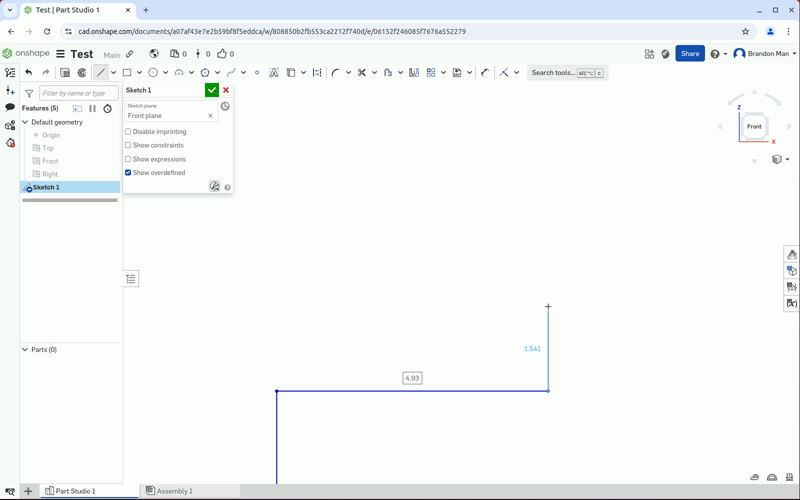
click(548, 306)
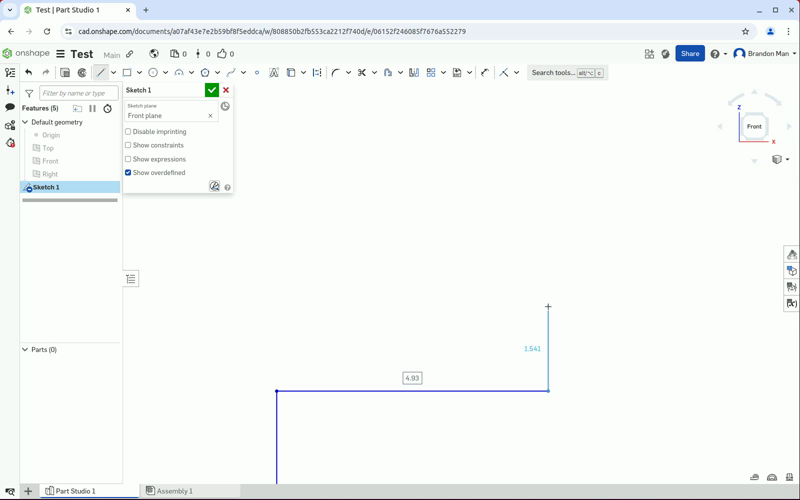
scroll(-6)
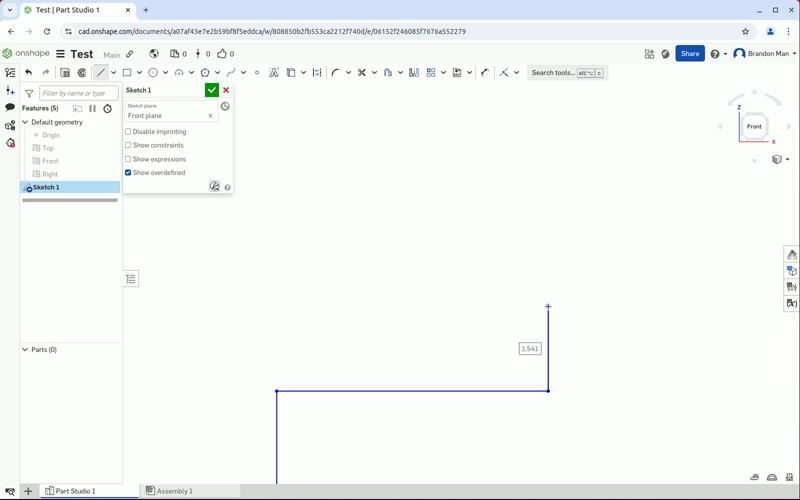
scroll(-6)
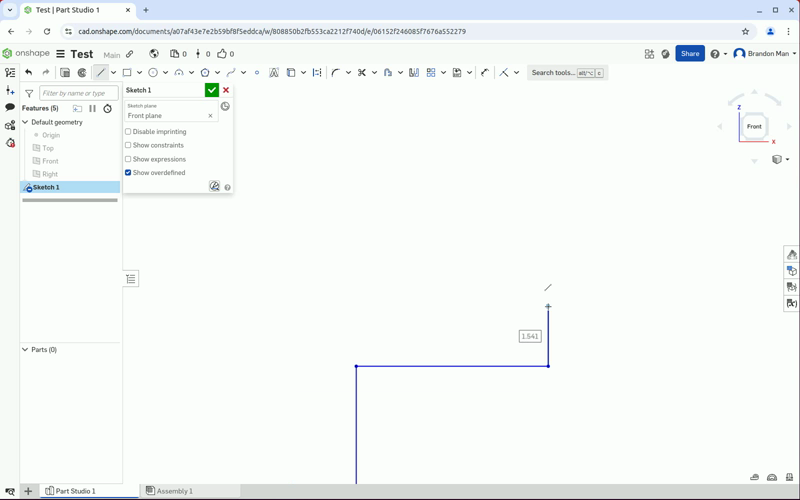
scroll(-6)
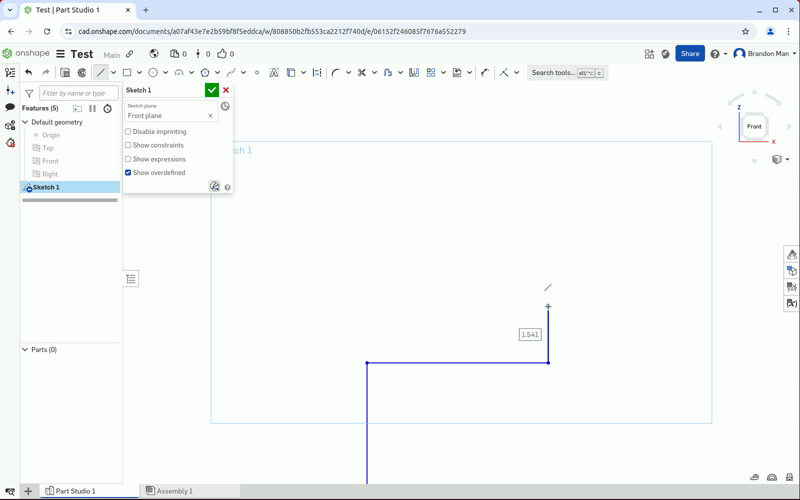
scroll(-6)
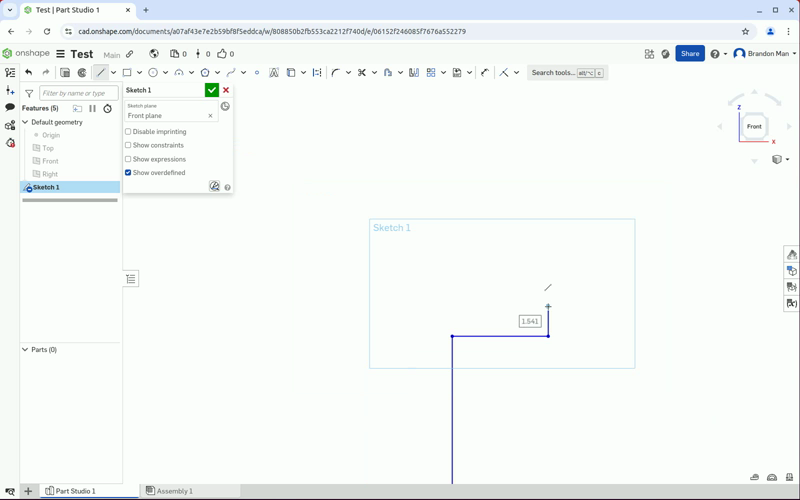
scroll(-6)
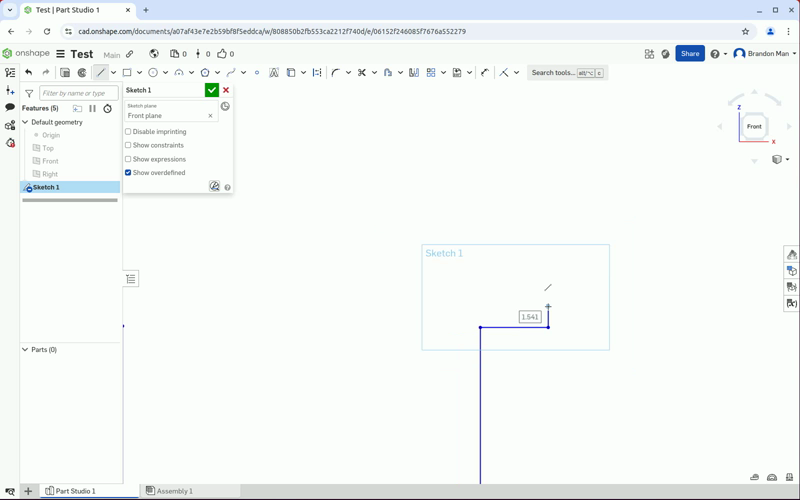
scroll(-6)
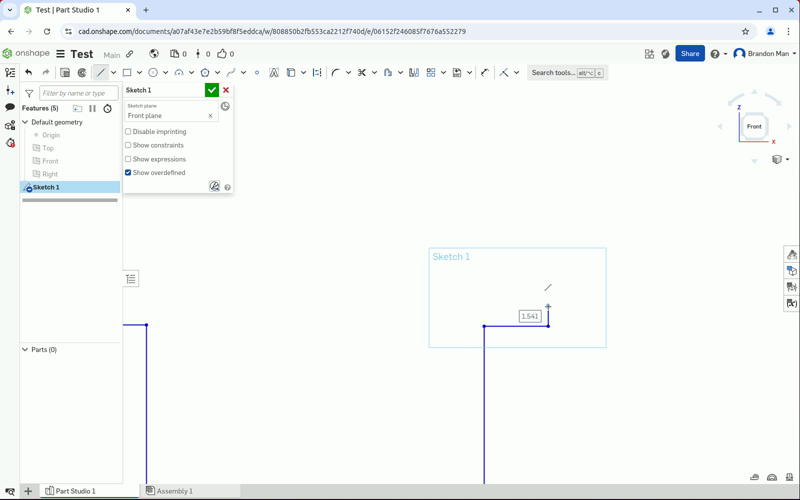
scroll(-6)
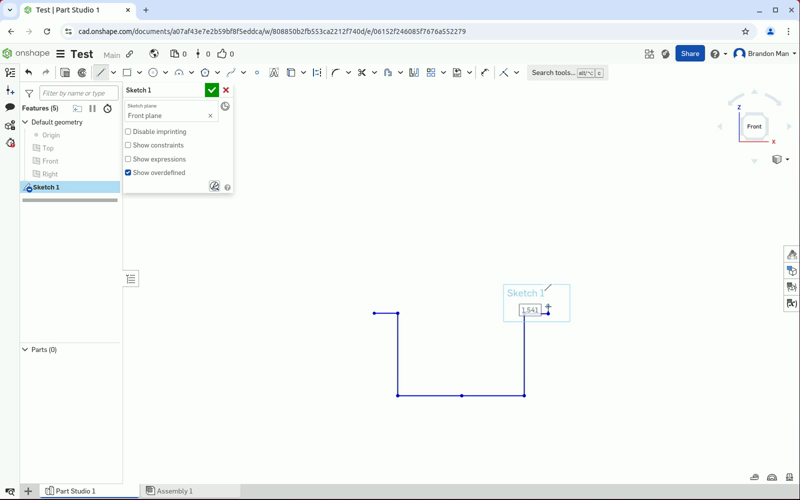
key_up(shift)
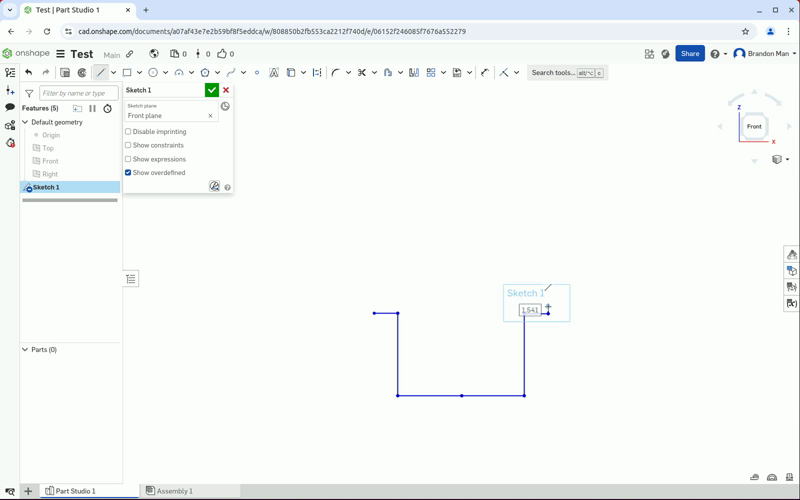
key_down(shift)
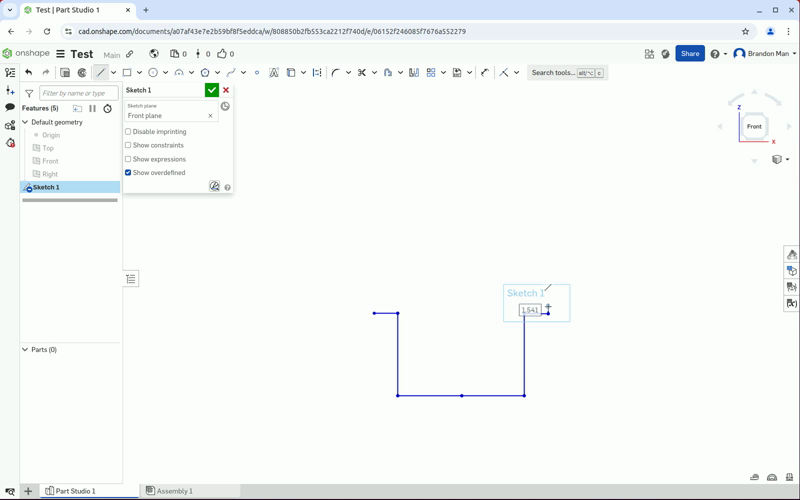
mouse_move(578, 306)
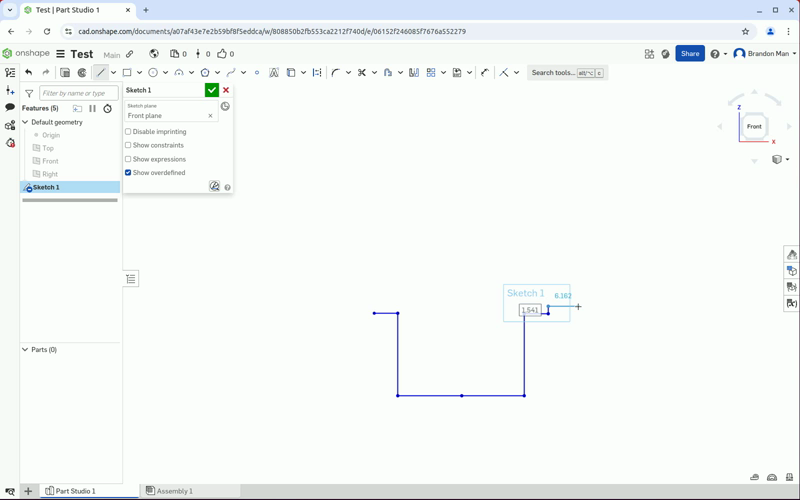
mouse_move(524, 306)
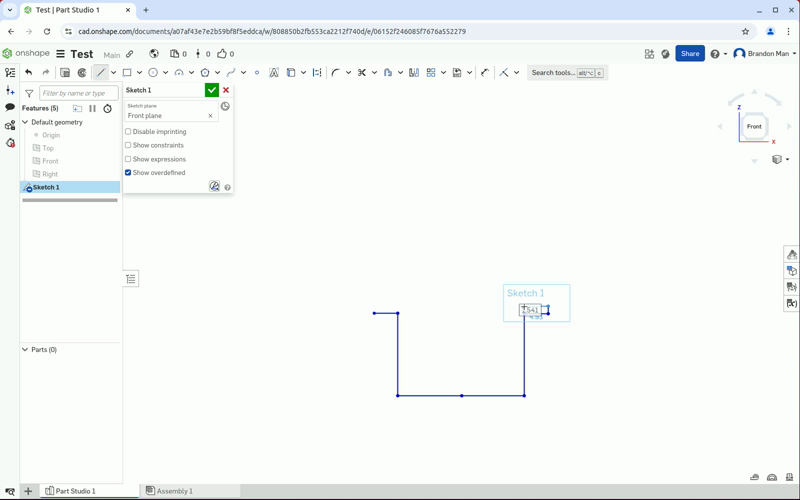
click(524, 306)
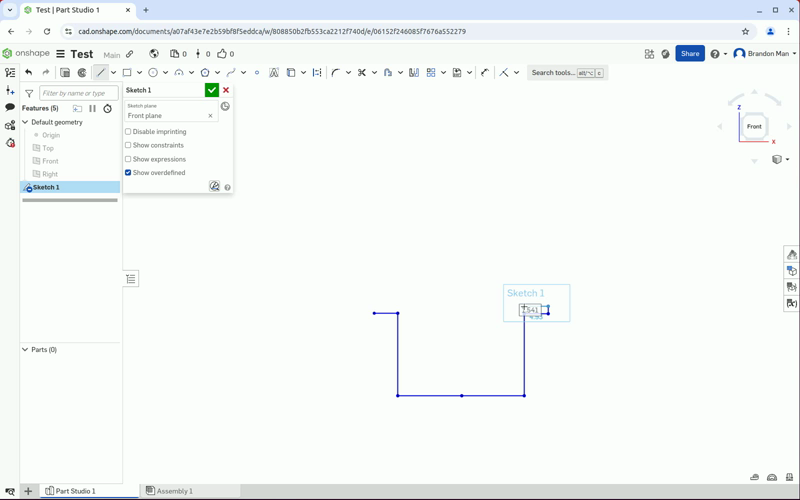
key_up(shift)
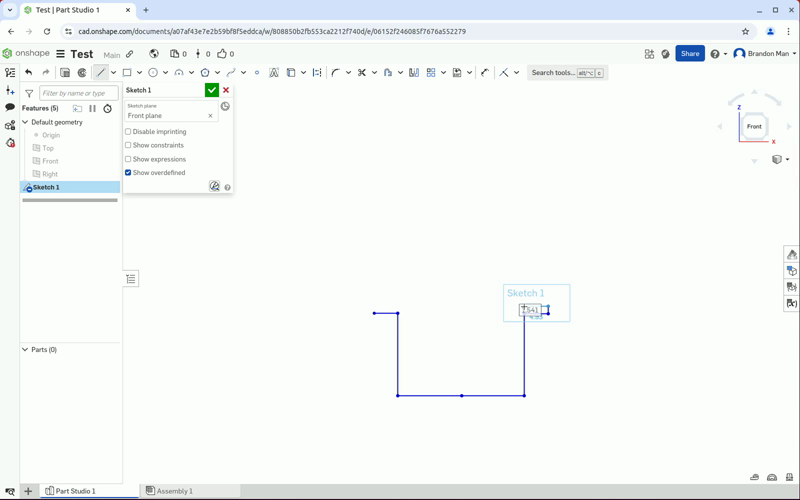
key_down(shift)
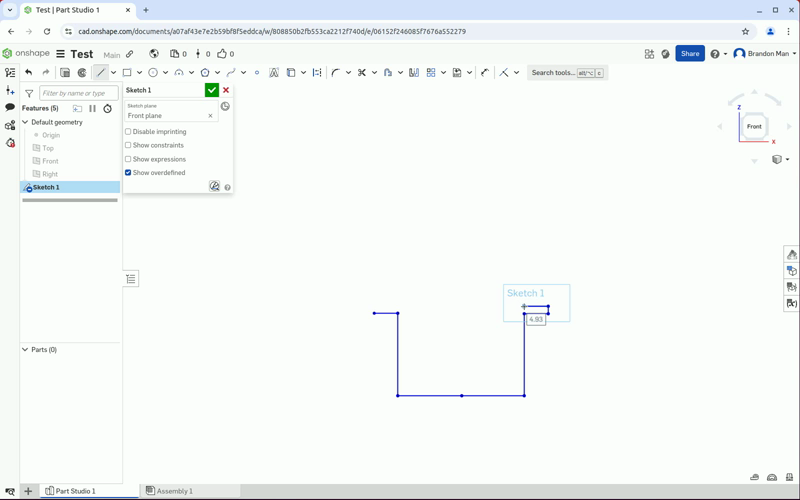
mouse_move(554, 306)
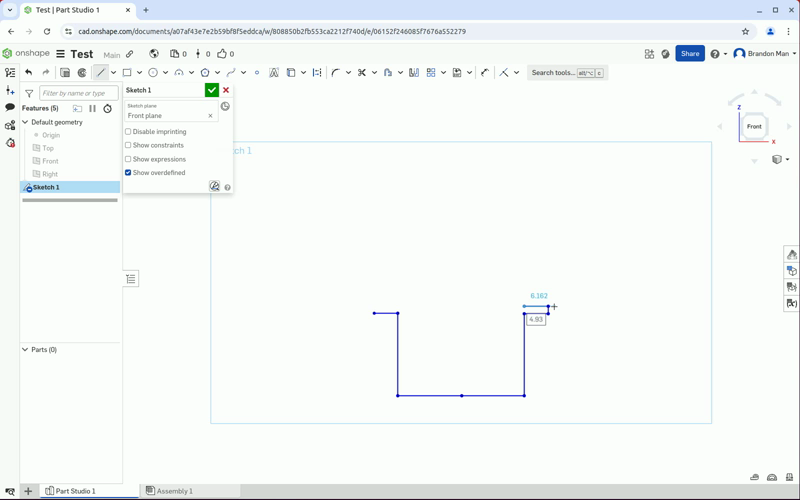
mouse_move(524, 284)
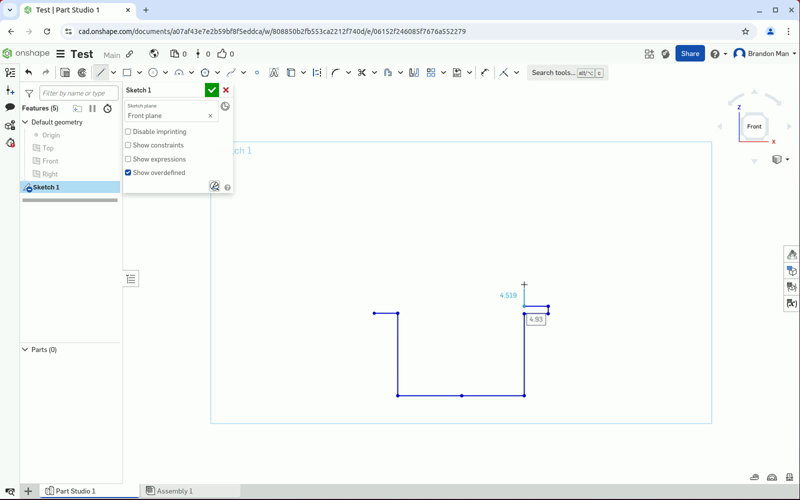
click(524, 284)
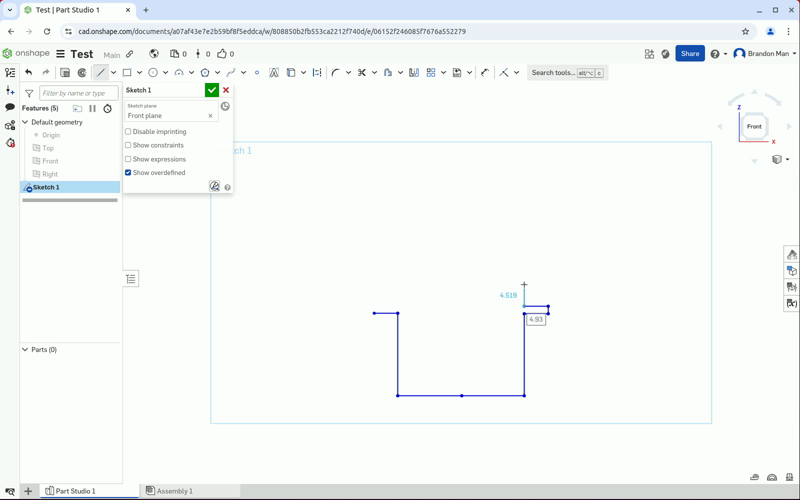
key_up(shift)
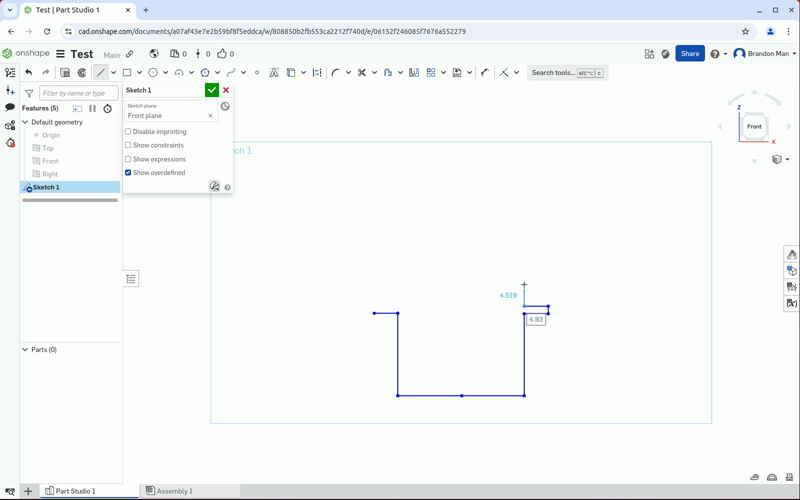
key_down(shift)
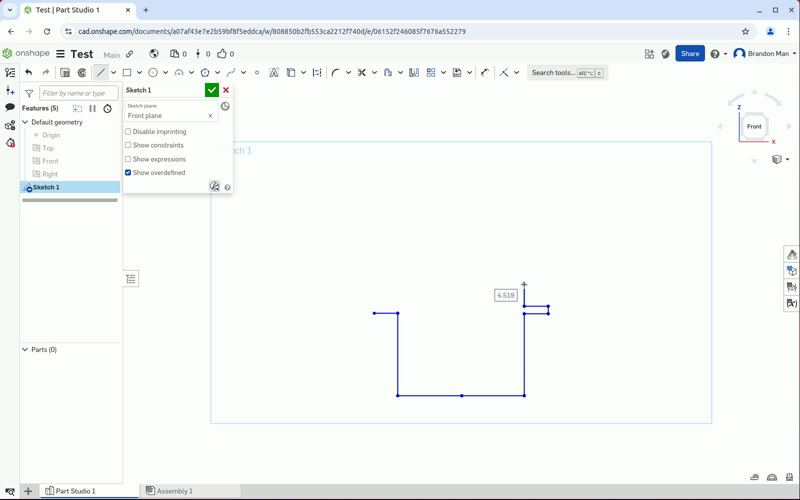
mouse_move(461, 284)
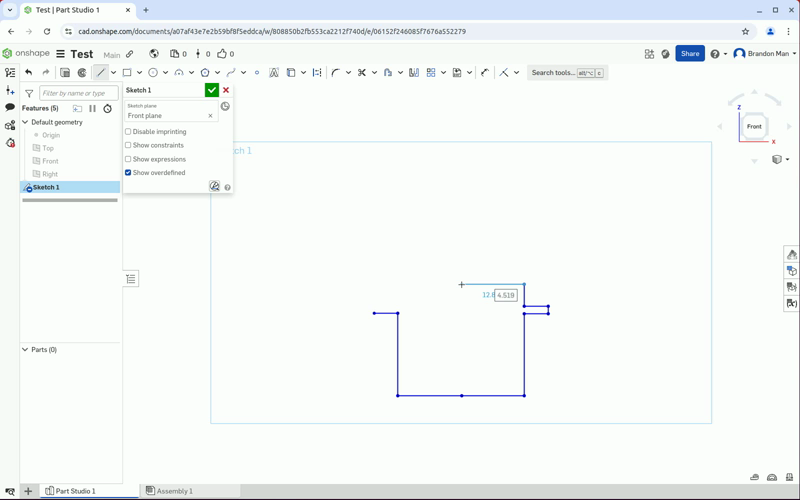
click(461, 284)
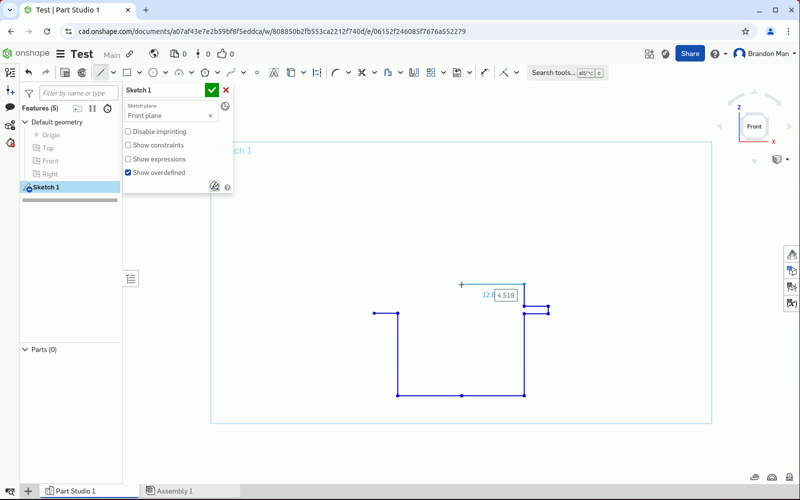
key_up(shift)
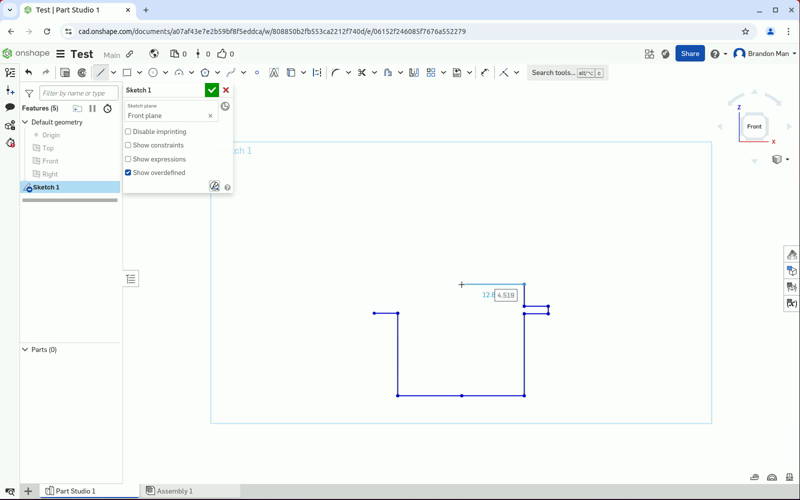
key_down(shift)
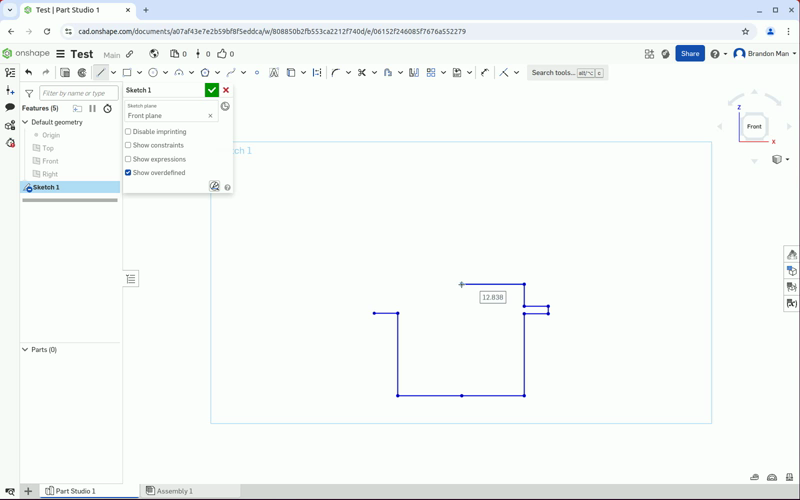
mouse_move(397, 284)
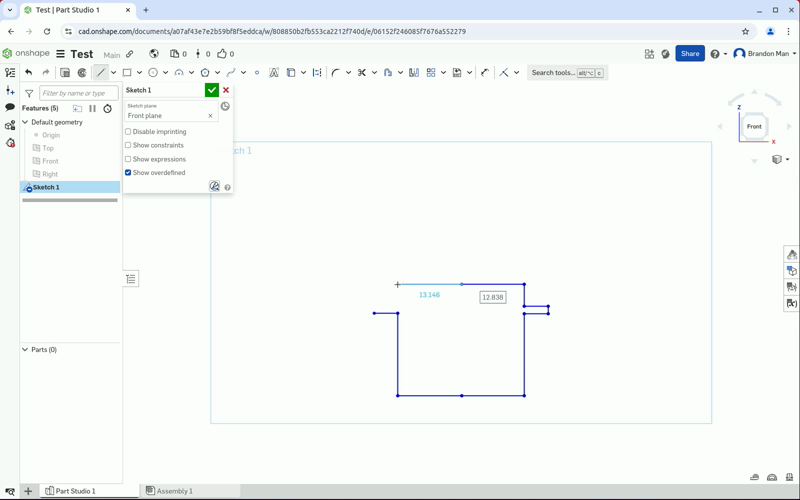
click(397, 284)
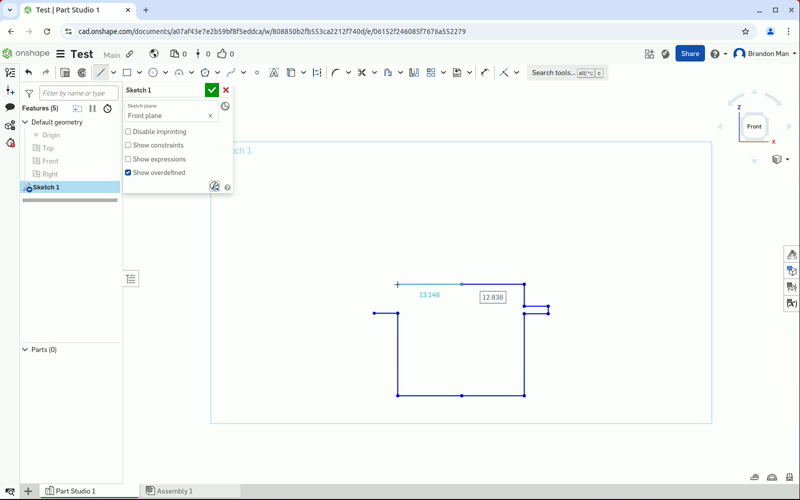
key_up(shift)
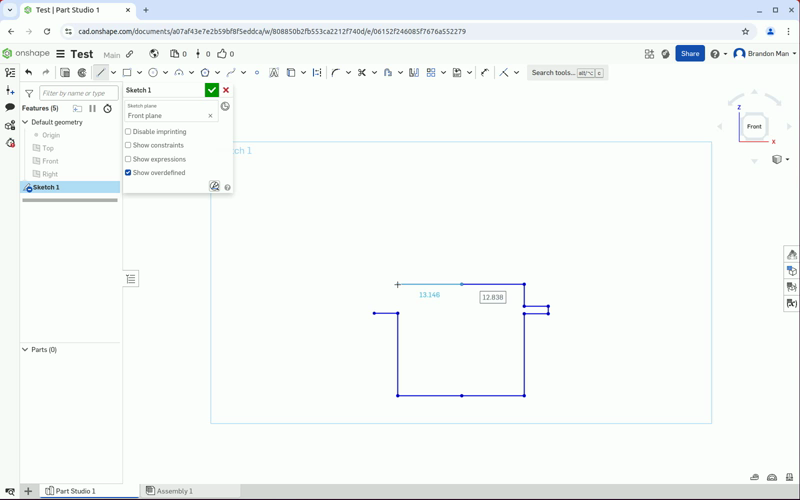
key_down(shift)
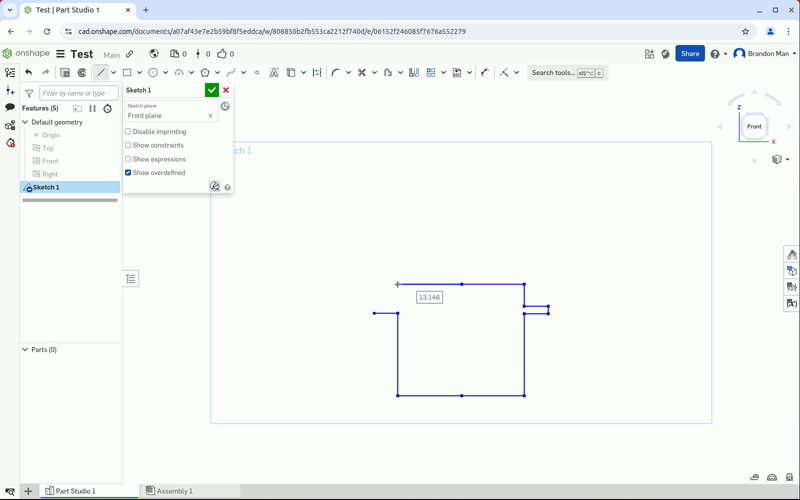
mouse_move(427, 284)
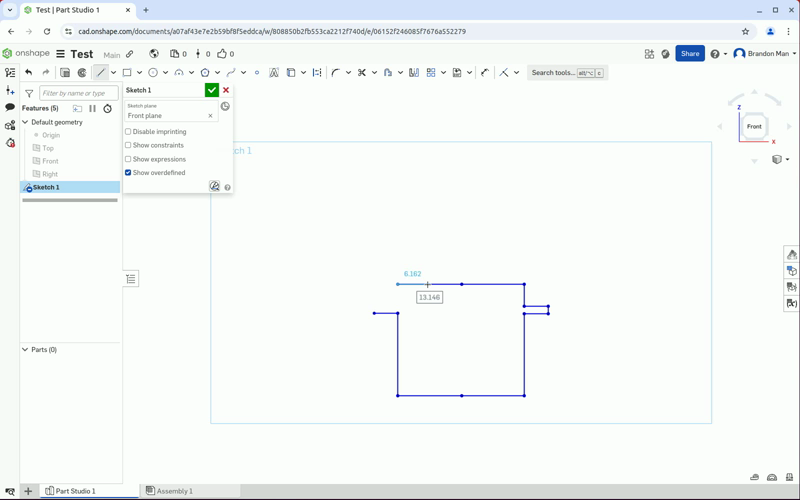
mouse_move(397, 306)
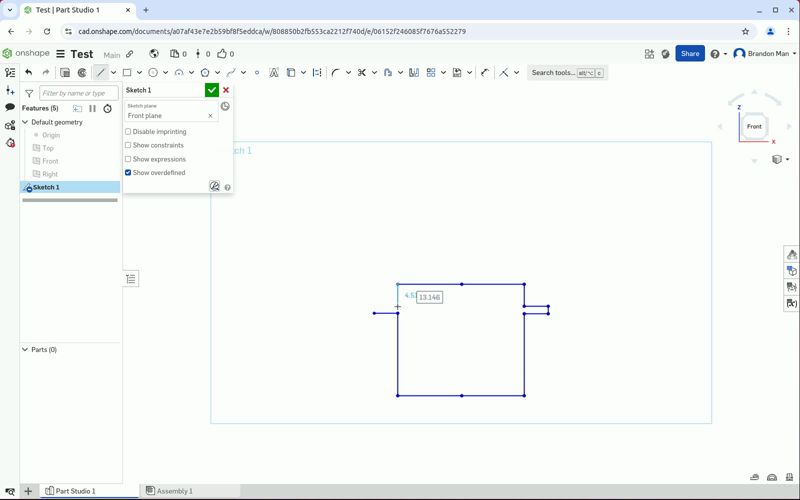
click(397, 306)
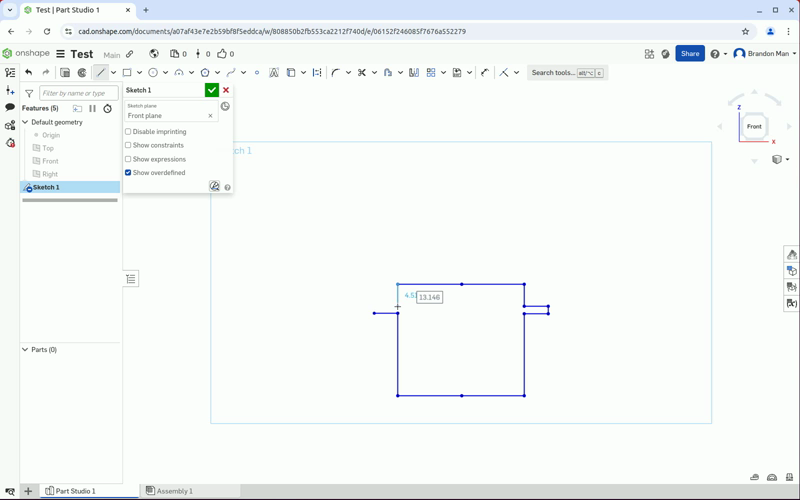
key_up(shift)
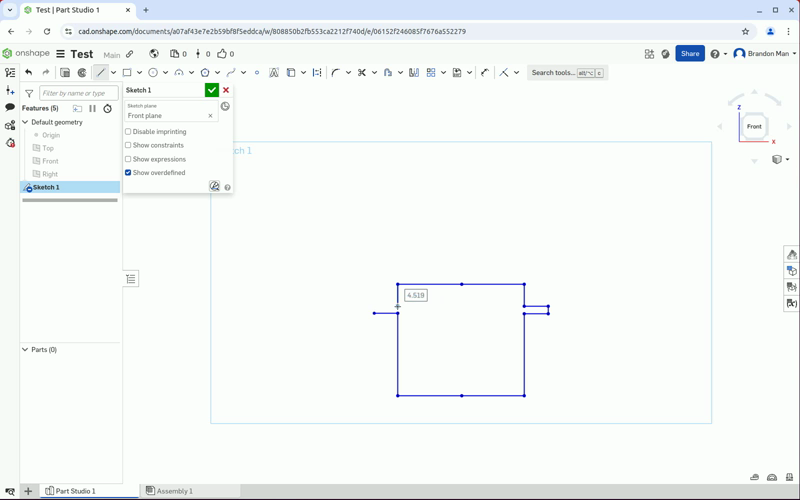
key_down(shift)
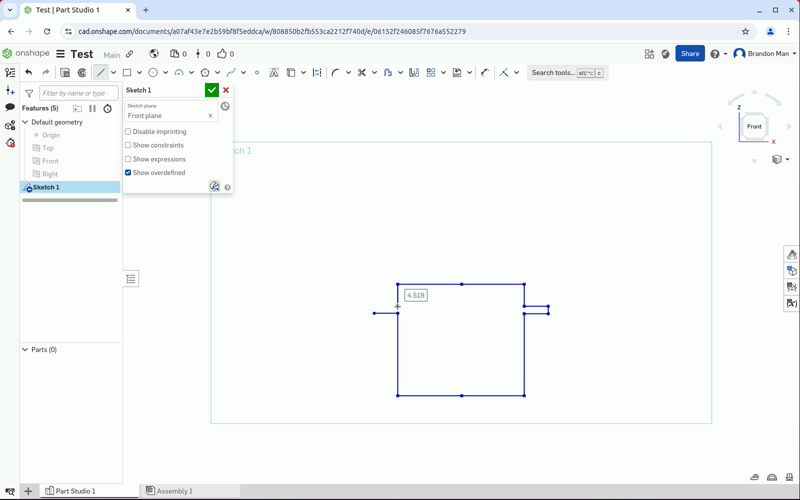
mouse_move(427, 306)
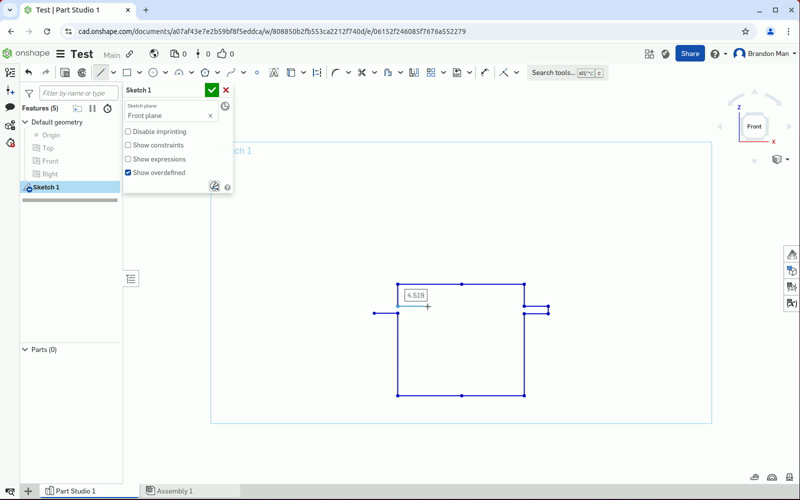
mouse_move(374, 306)
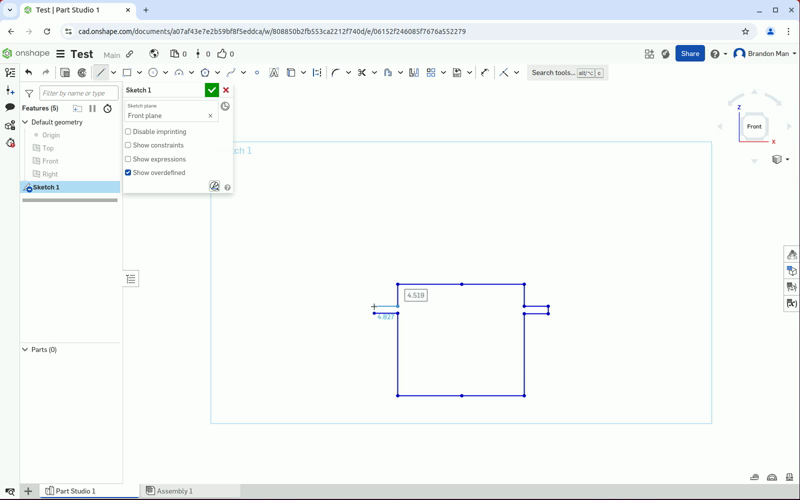
click(374, 306)
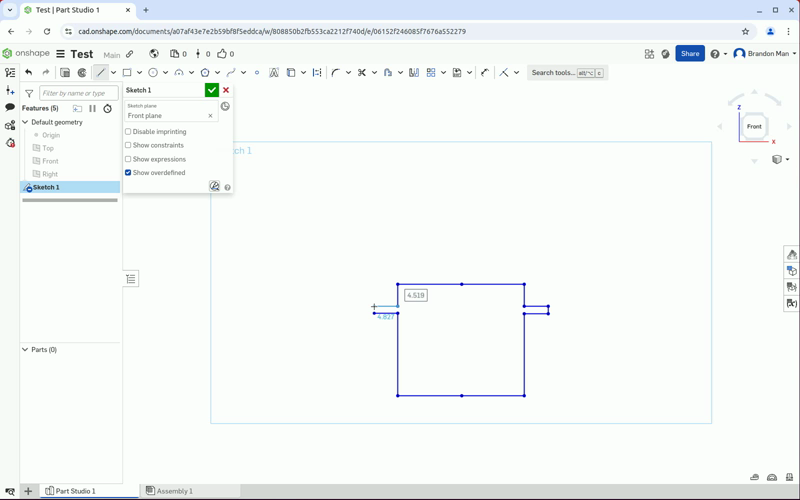
key_up(shift)
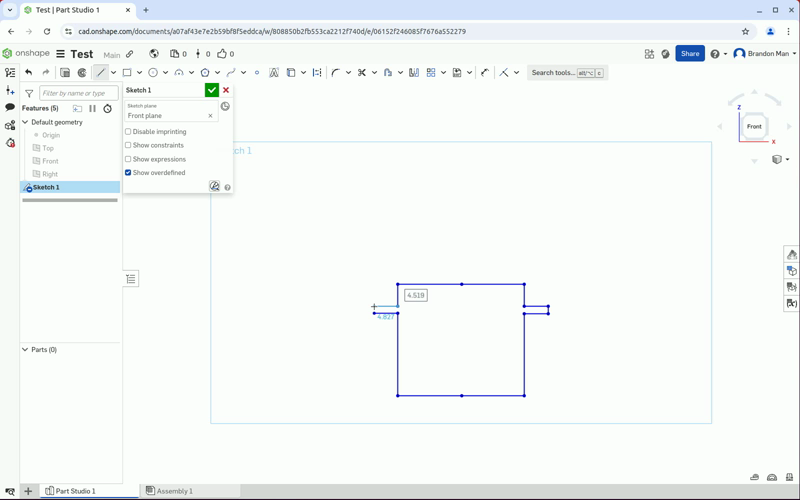
mouse_move(404, 306)
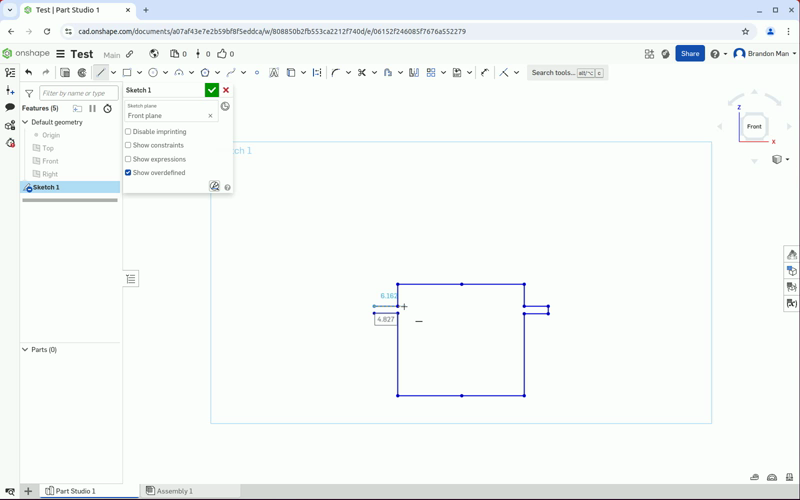
key_down(shift)
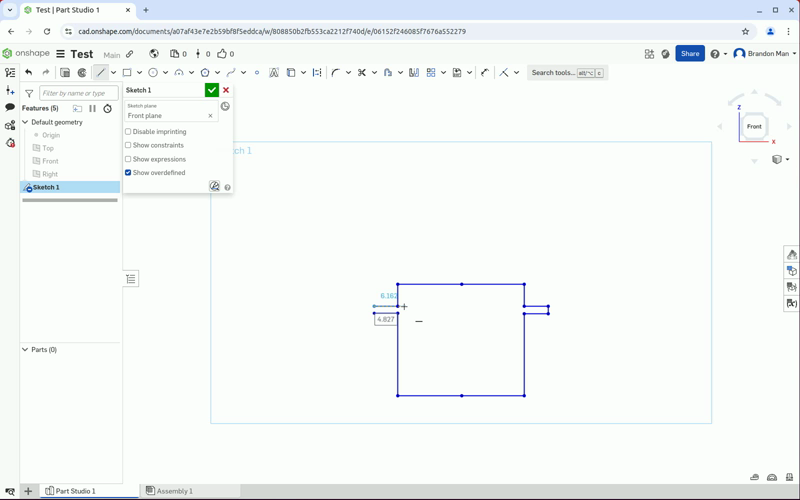
mouse_move(374, 313)
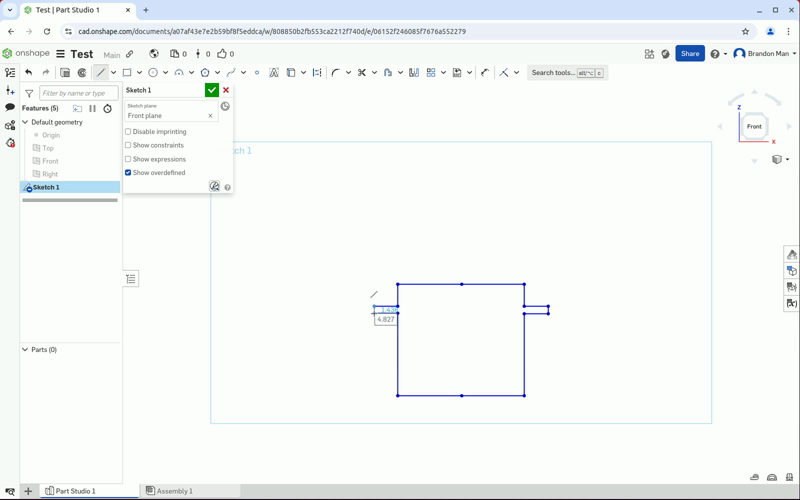
scroll(6)
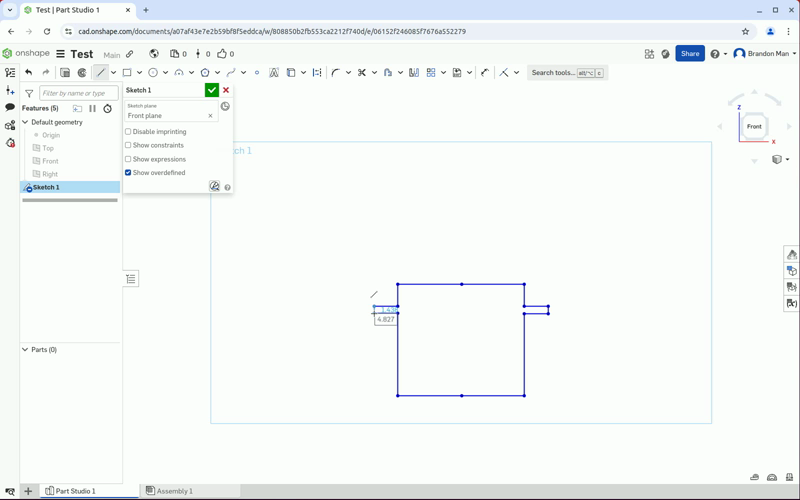
scroll(6)
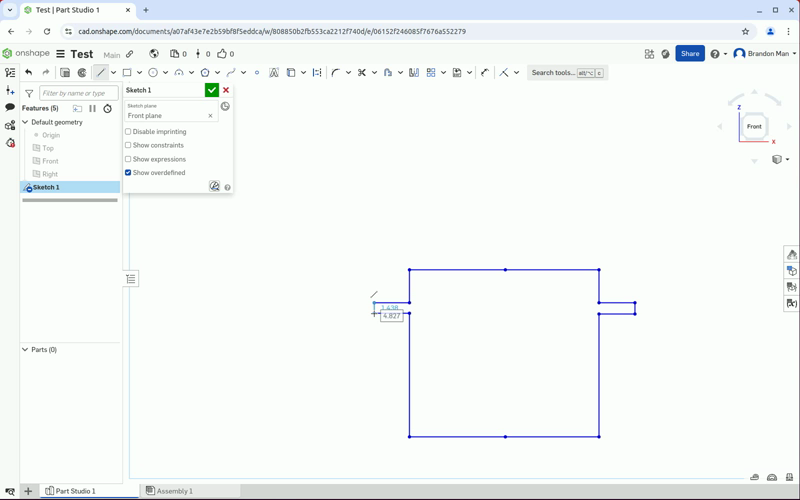
scroll(6)
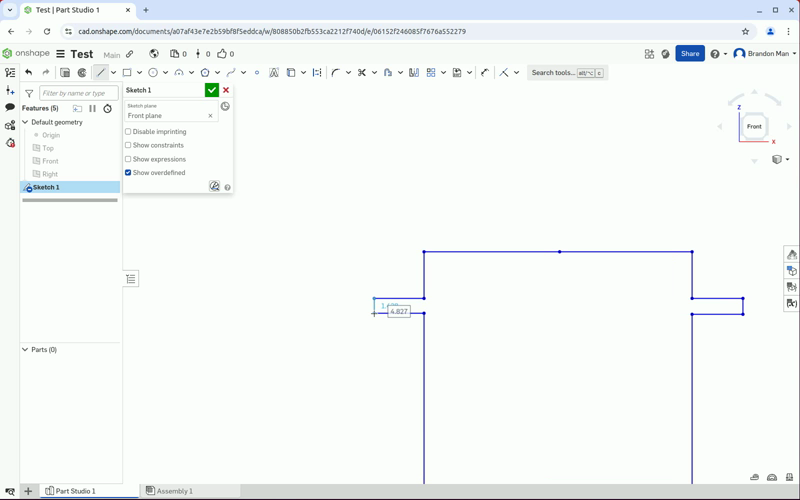
scroll(6)
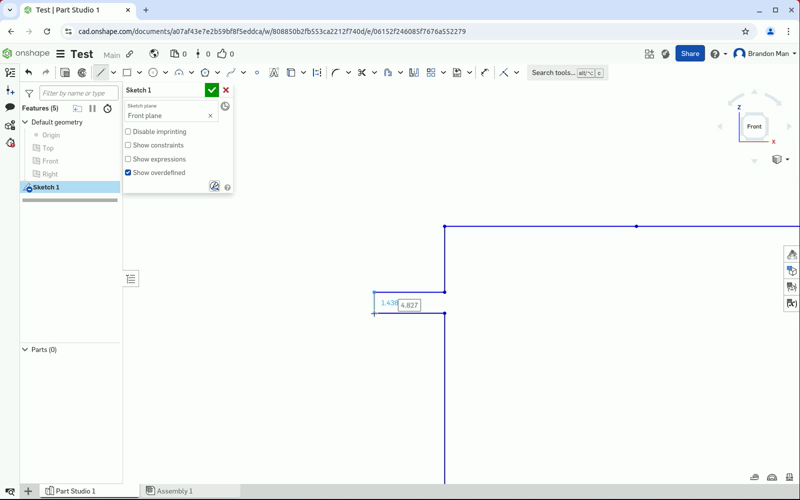
scroll(6)
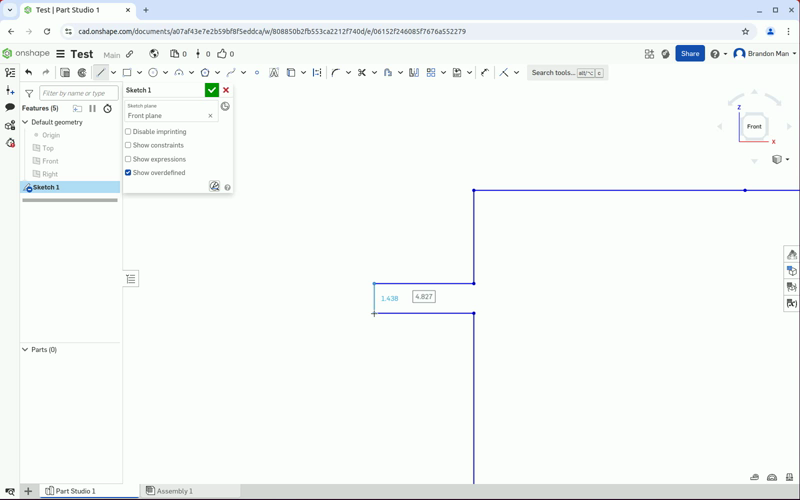
scroll(6)
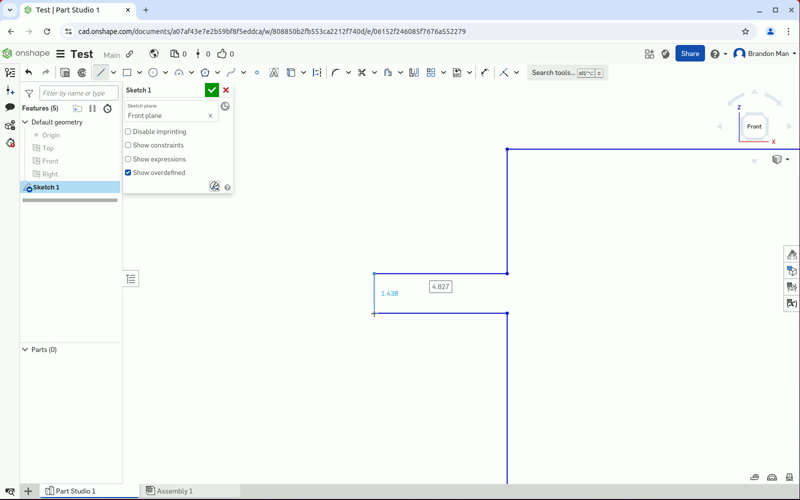
scroll(6)
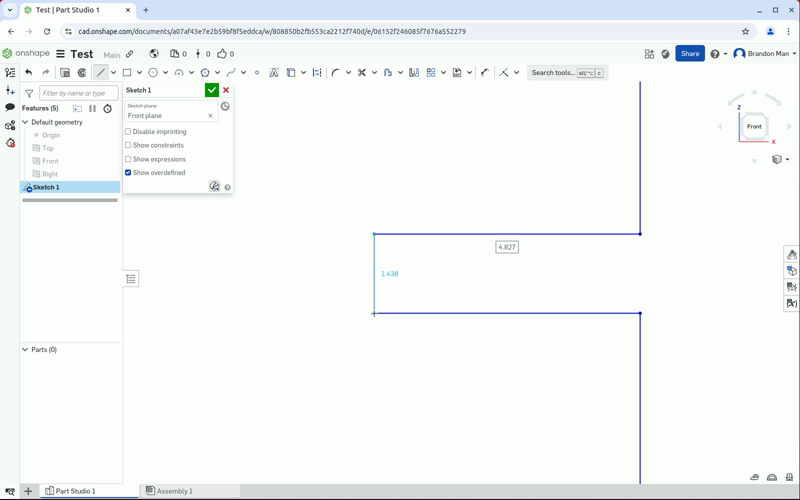
key_up(shift)
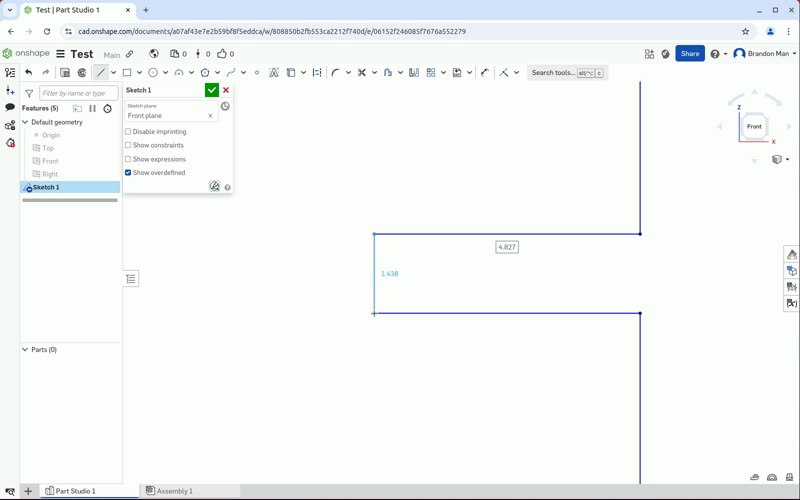
click(374, 313)
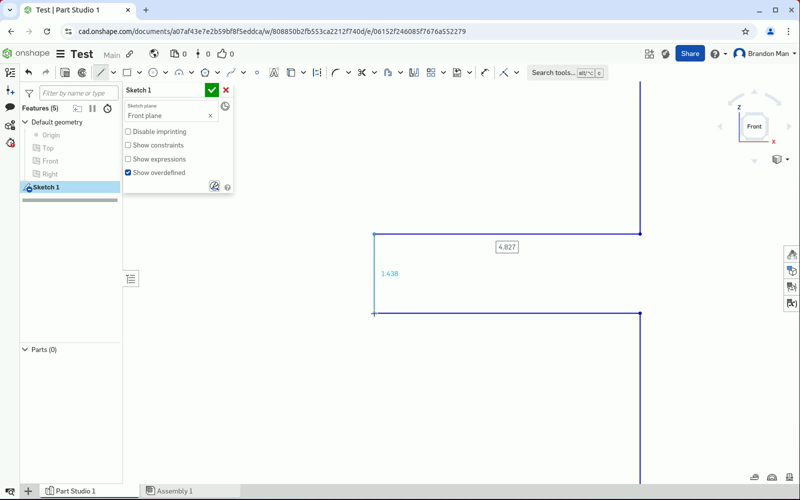
scroll(-6)
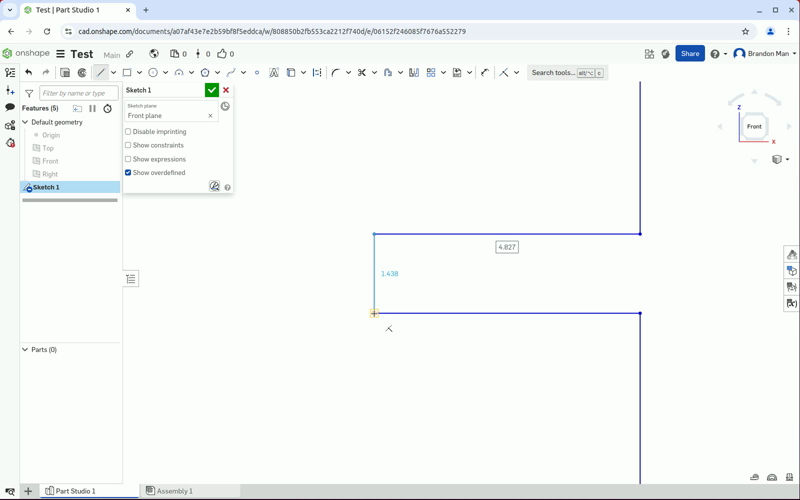
scroll(-6)
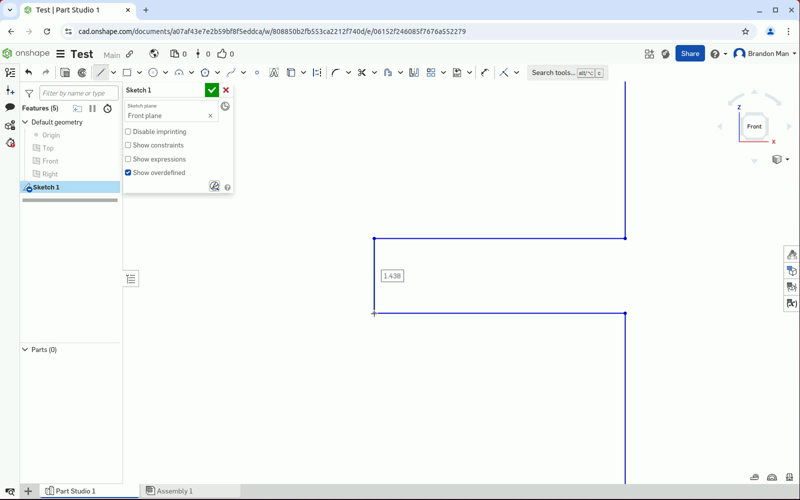
scroll(-6)
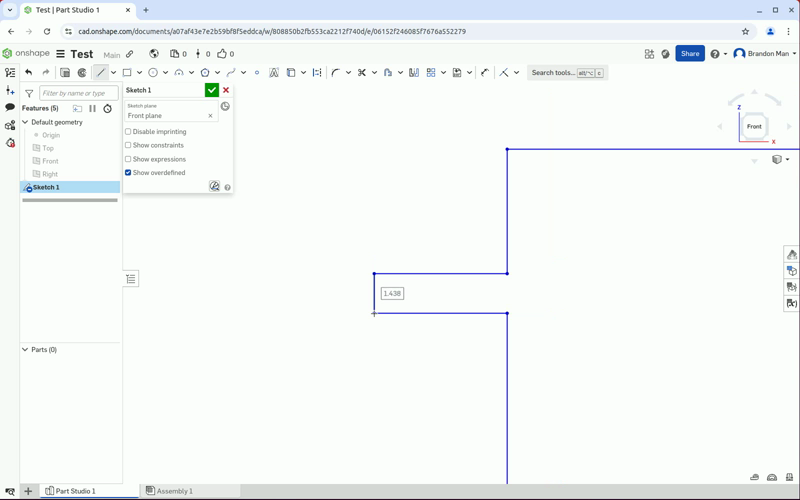
scroll(-6)
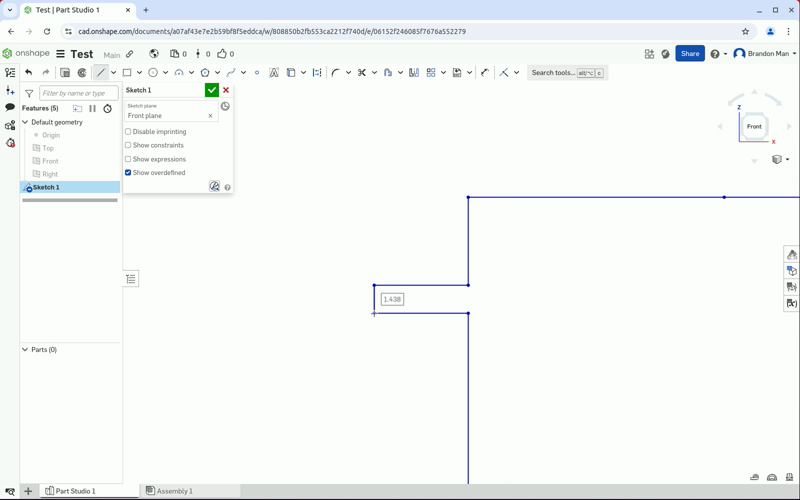
scroll(-6)
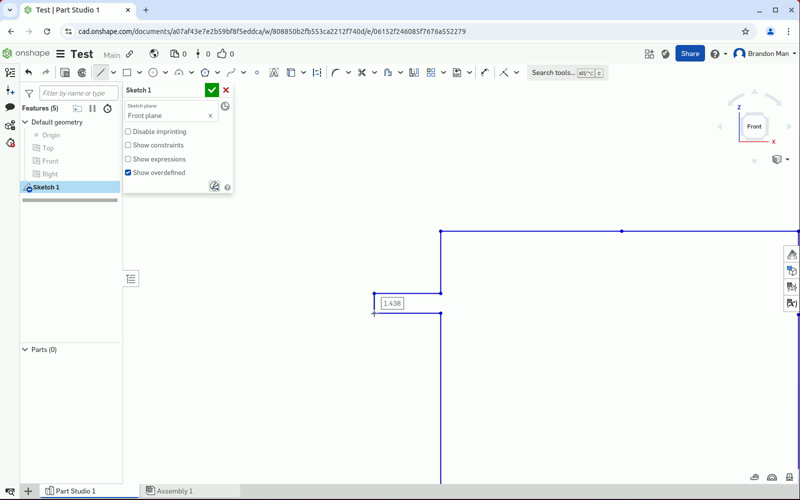
scroll(-6)
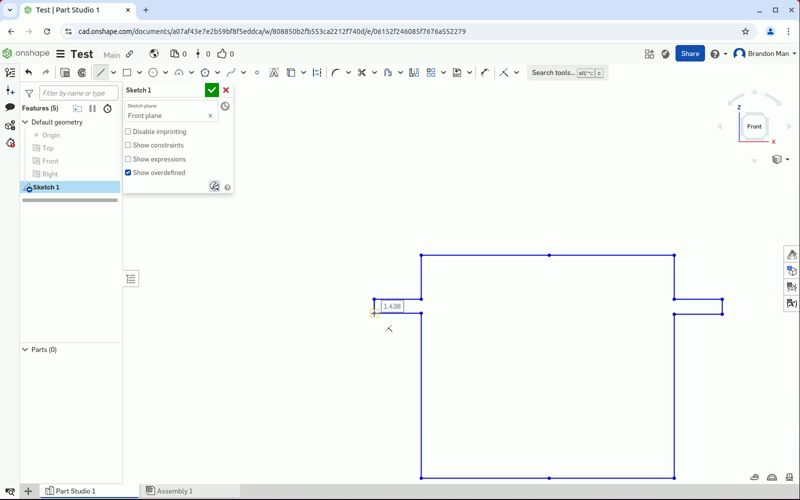
scroll(-6)
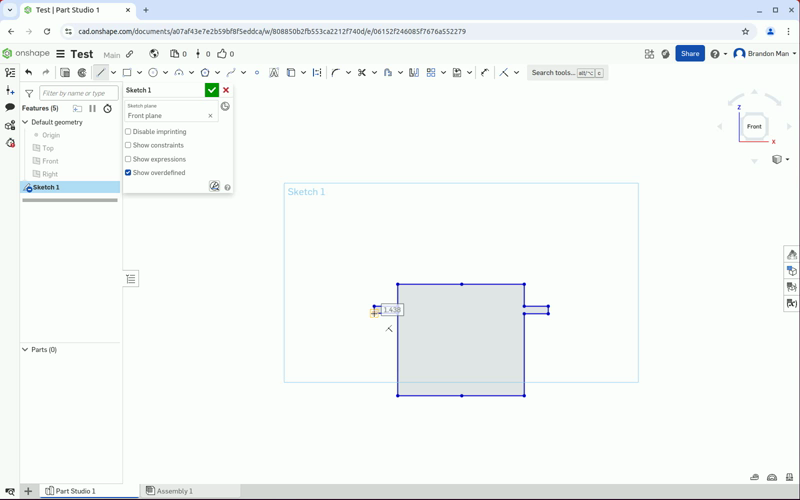
key(esc)
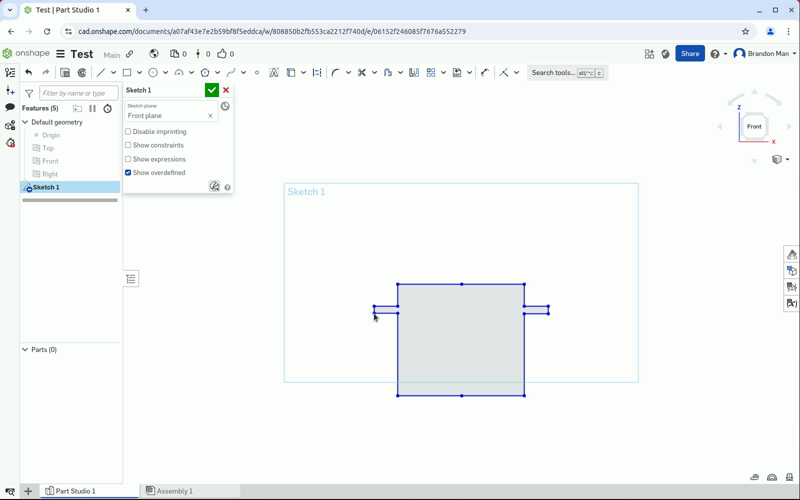
mouse_move(476, 321)
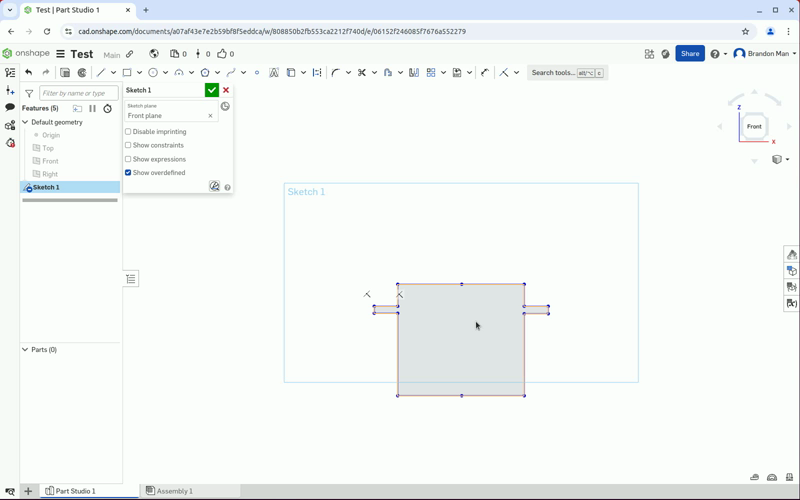
click(476, 321)
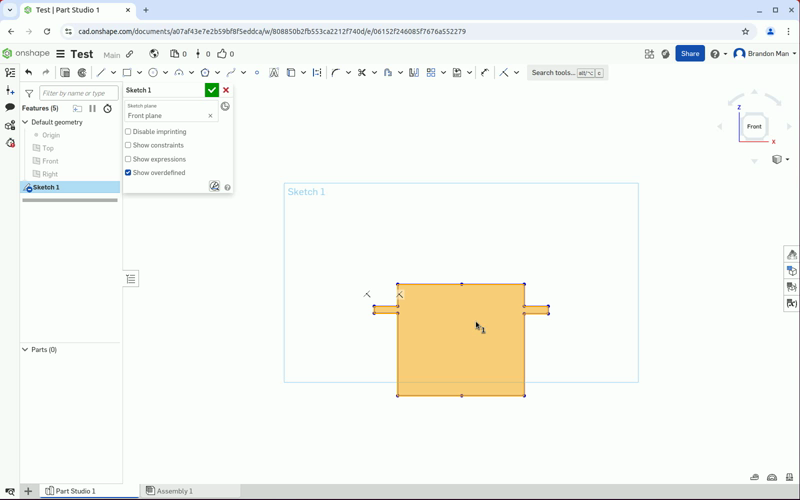
mouse_move(73, 352)
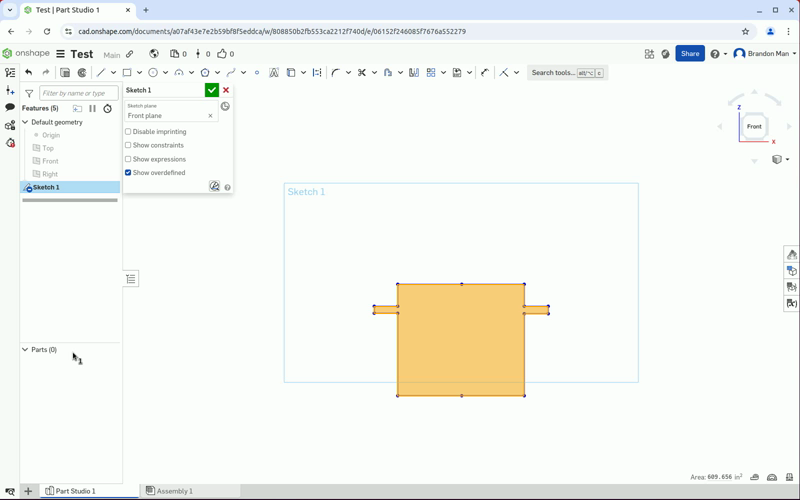
key(shift+y)
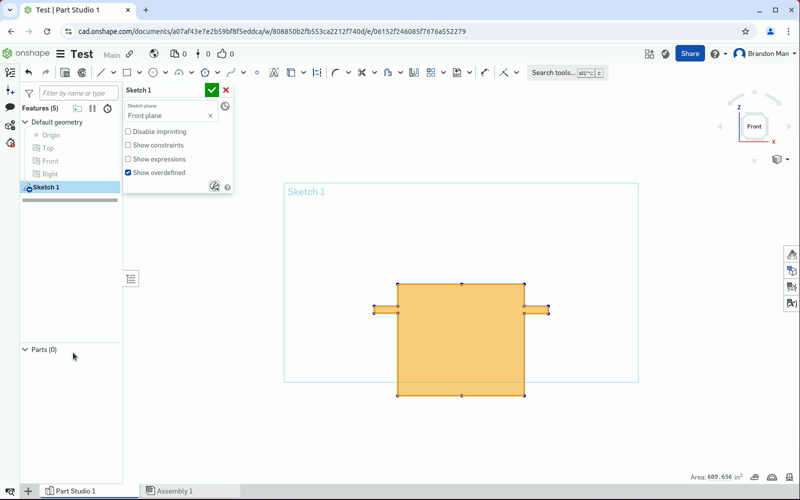
key(shift+e)
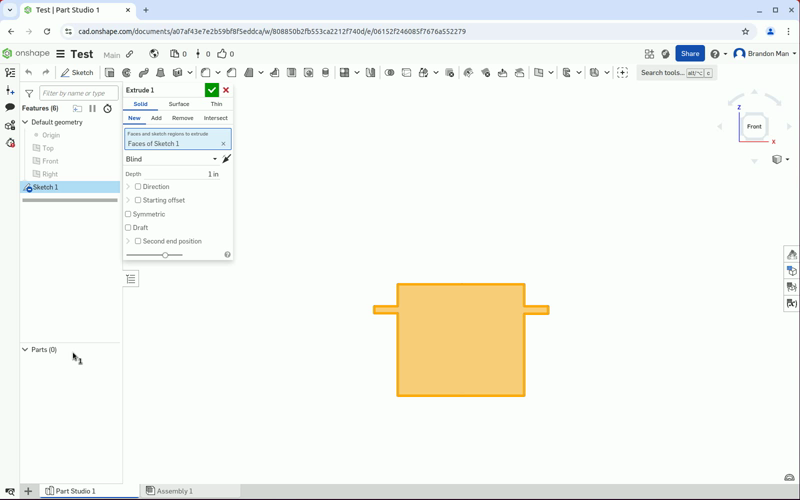
mouse_move(143, 106)
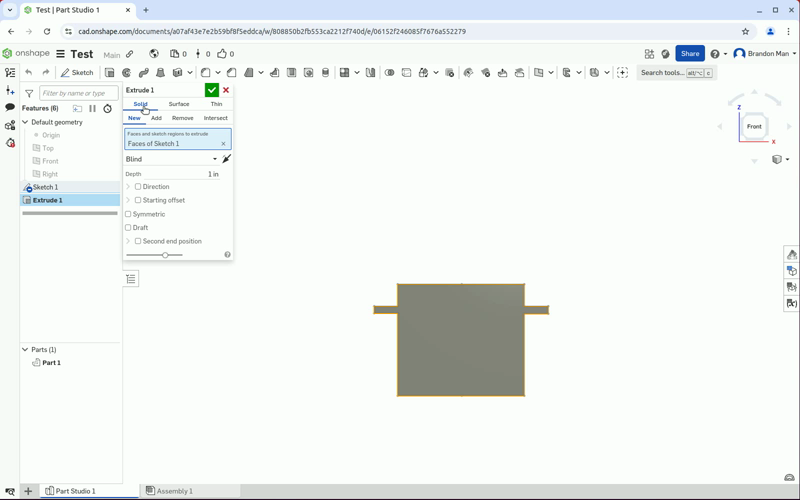
click(143, 106)
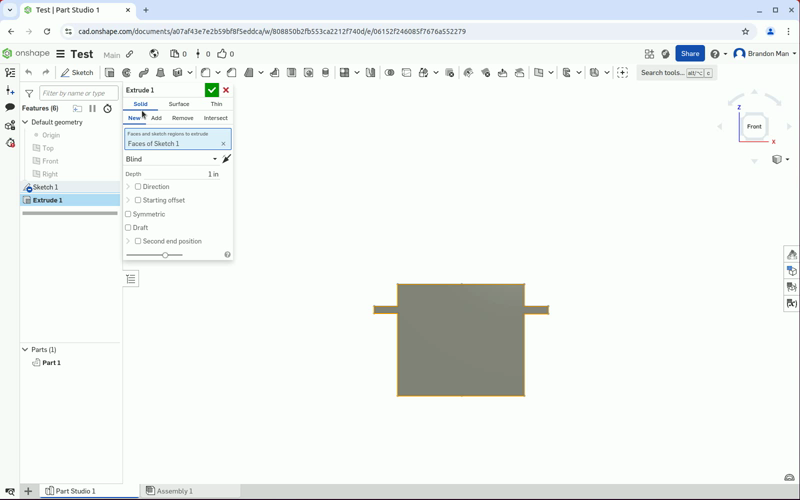
mouse_move(137, 120)
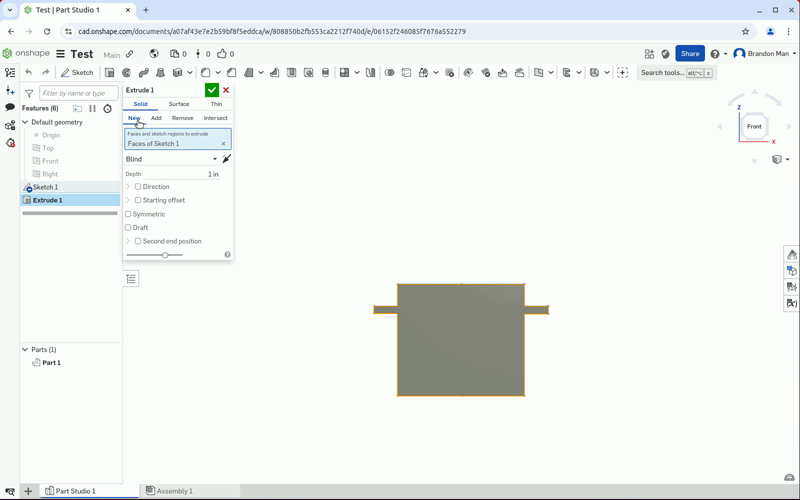
click(137, 120)
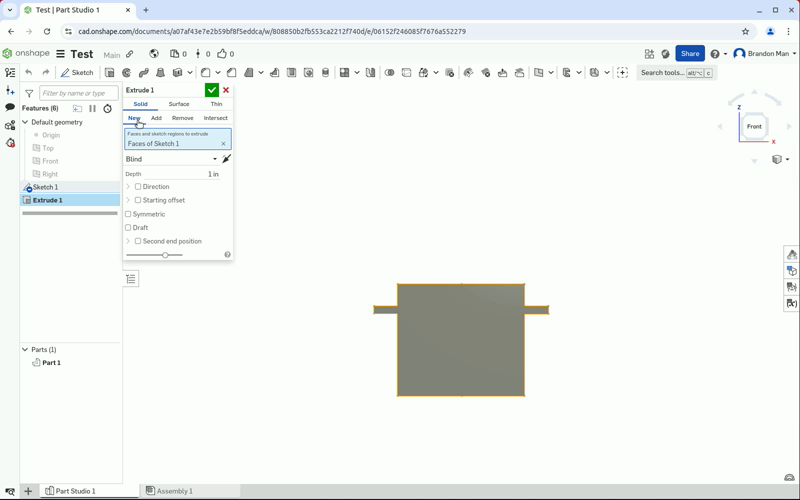
key(tab, 4)
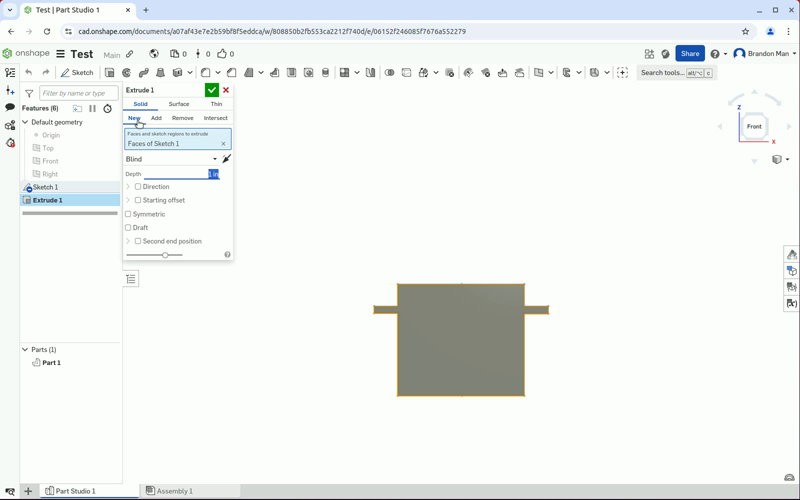
text(12.998)
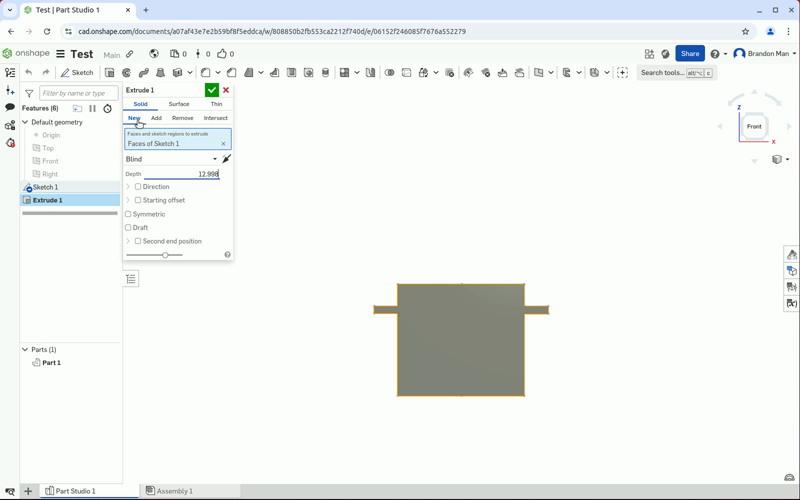
key(tab, 3)
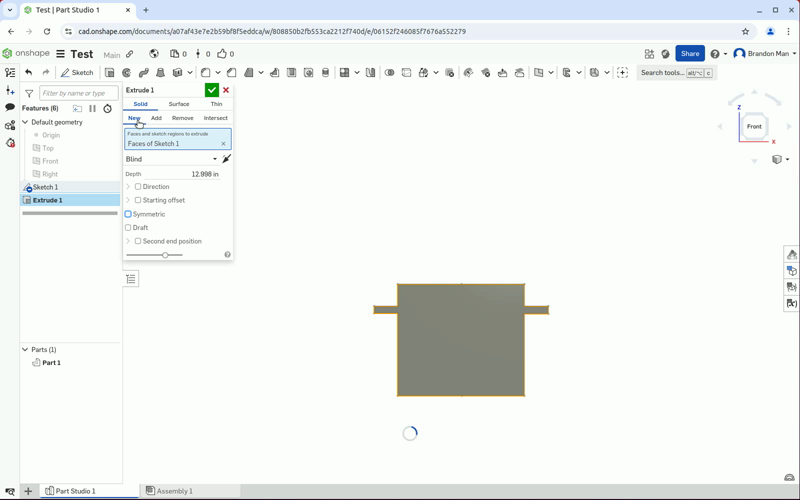
key(space)
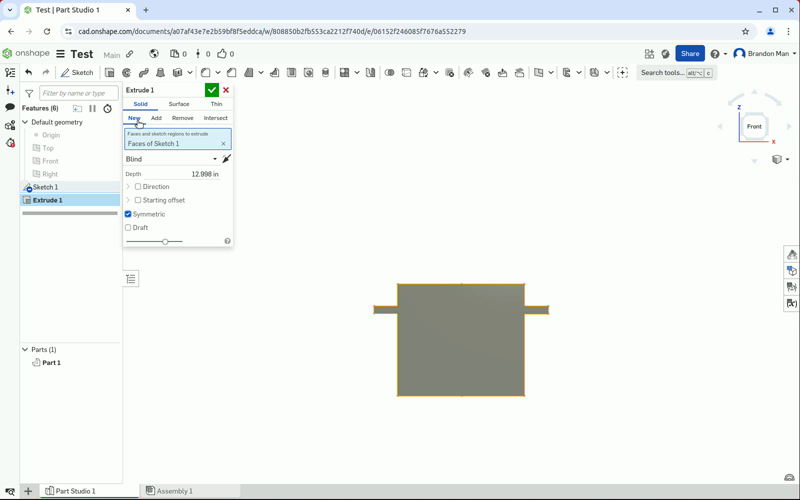
key(enter)
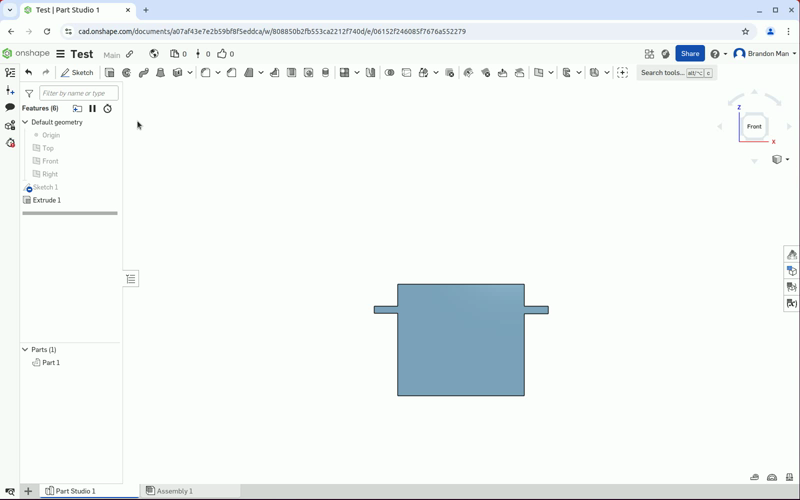
key(shift+h)
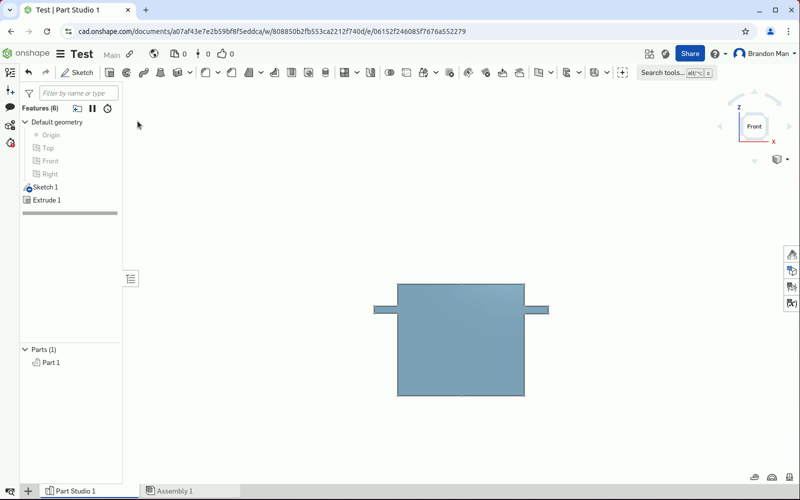
key(shift+h)
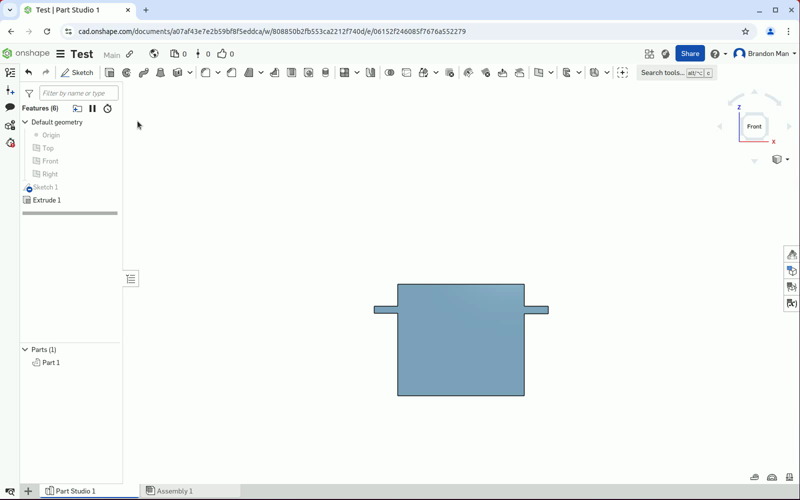
mouse_move(73, 189)
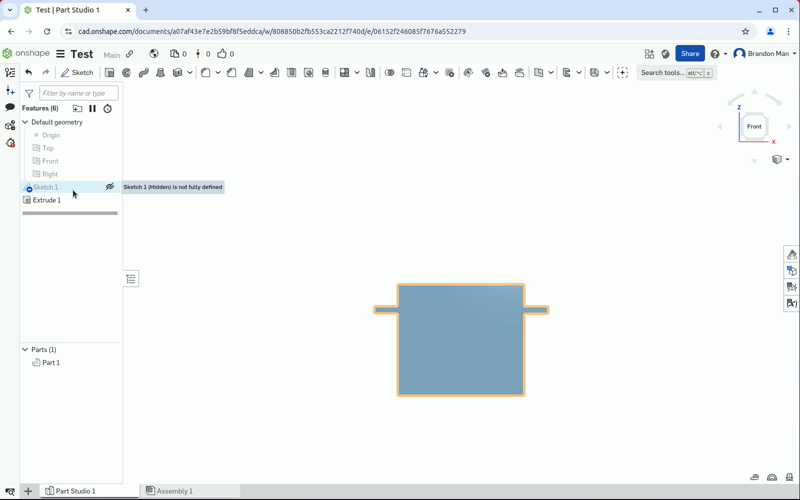
click(73, 189)
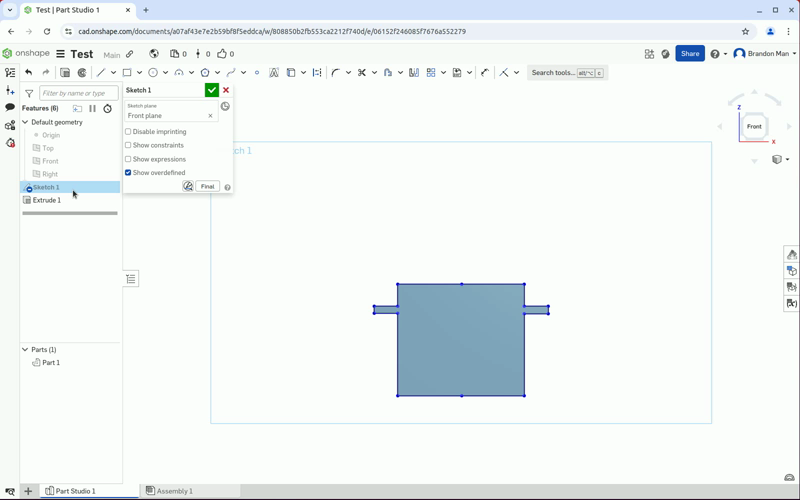
mouse_move(229, 92)
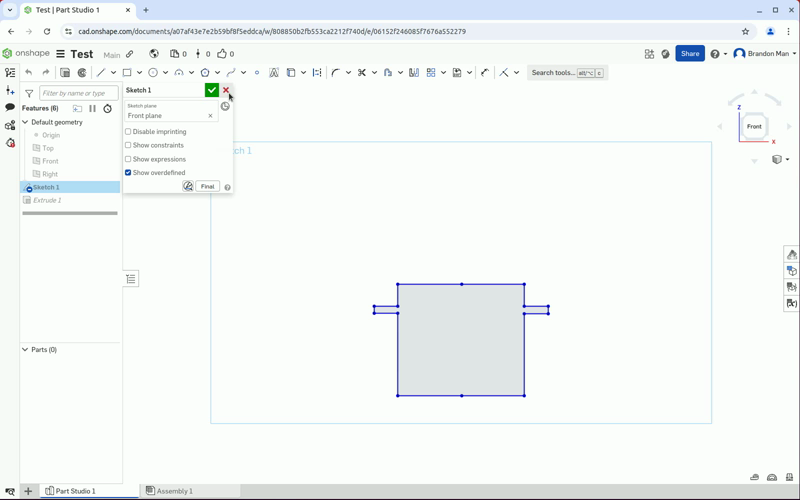
click(229, 92)
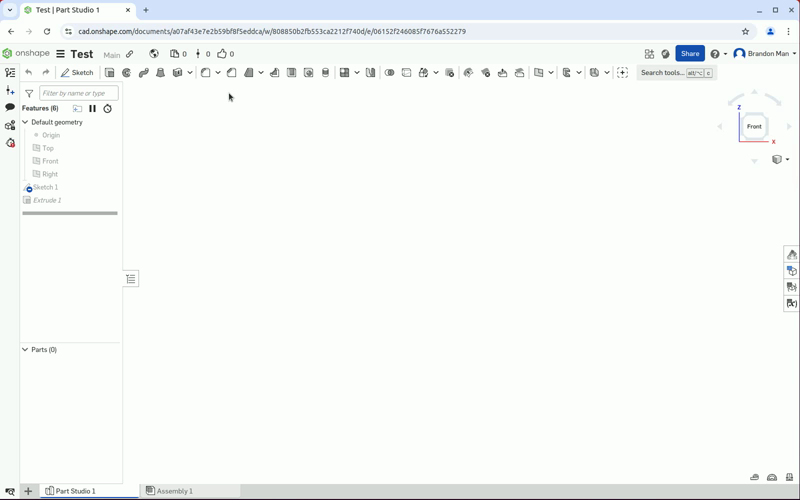
mouse_move(73, 352)
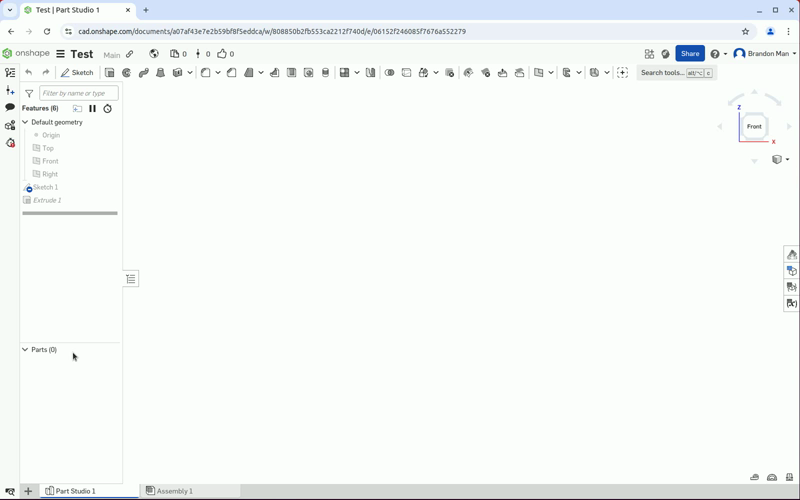
key(y)
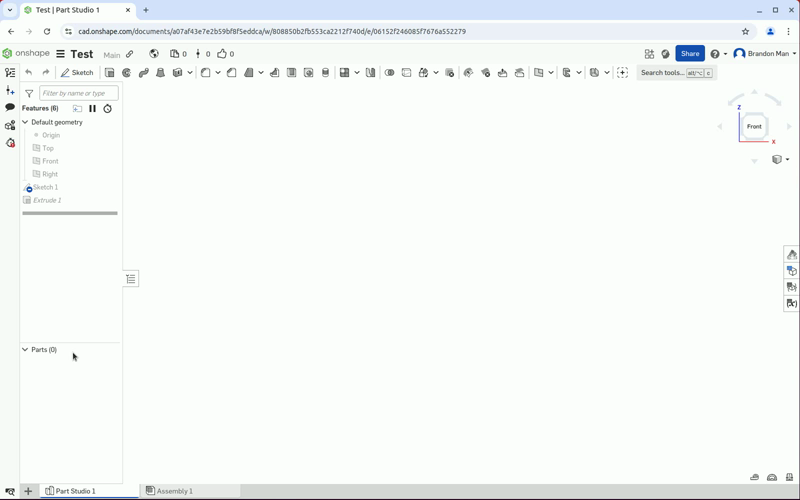
key(shift+p)
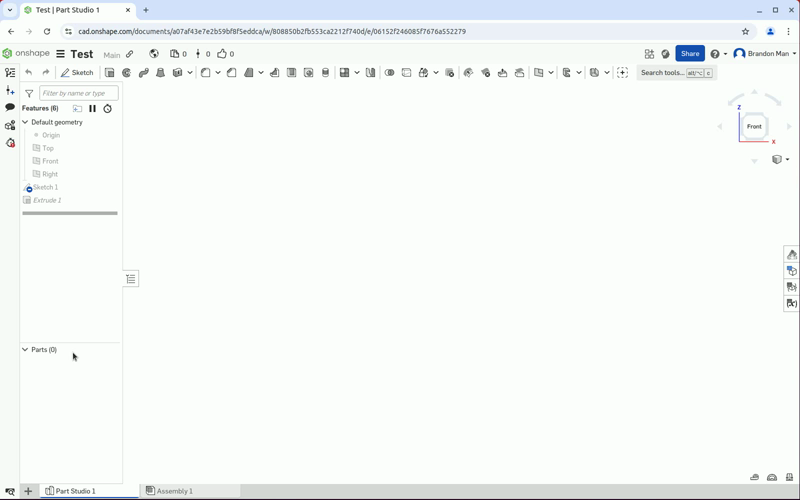
key(space)
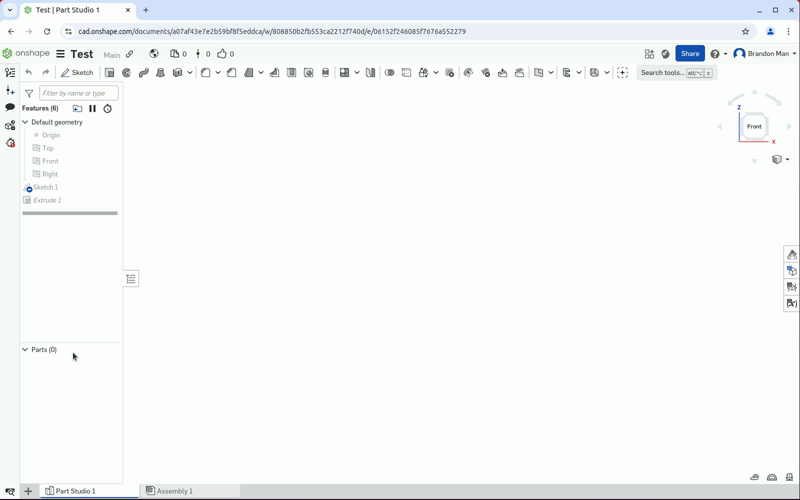
key_down(shift)
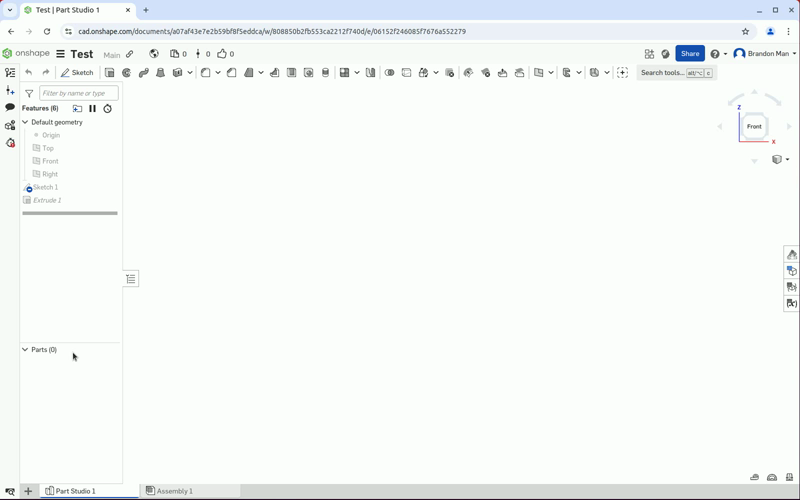
key(down)
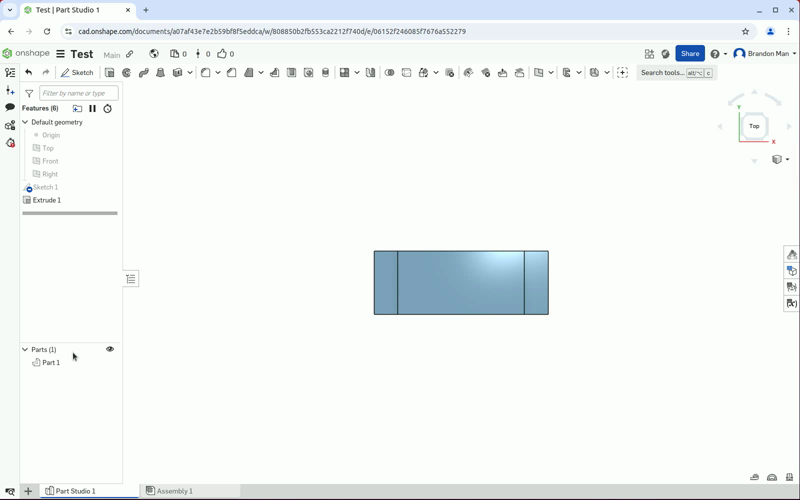
key_up(shift)
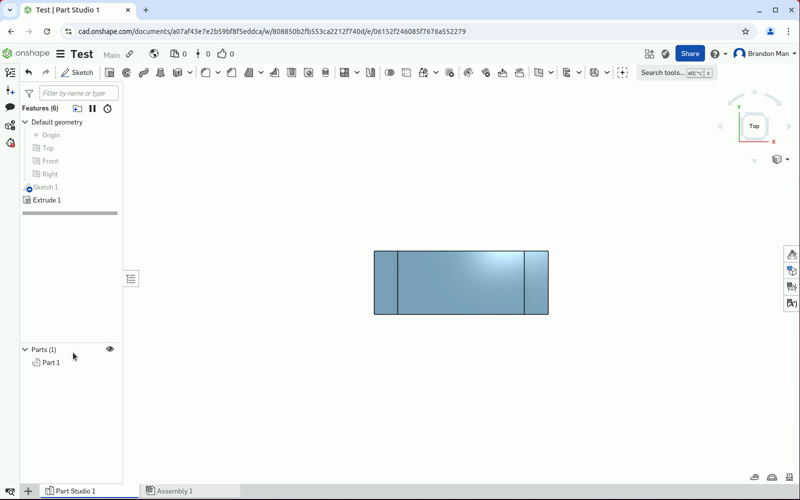
mouse_move(73, 352)
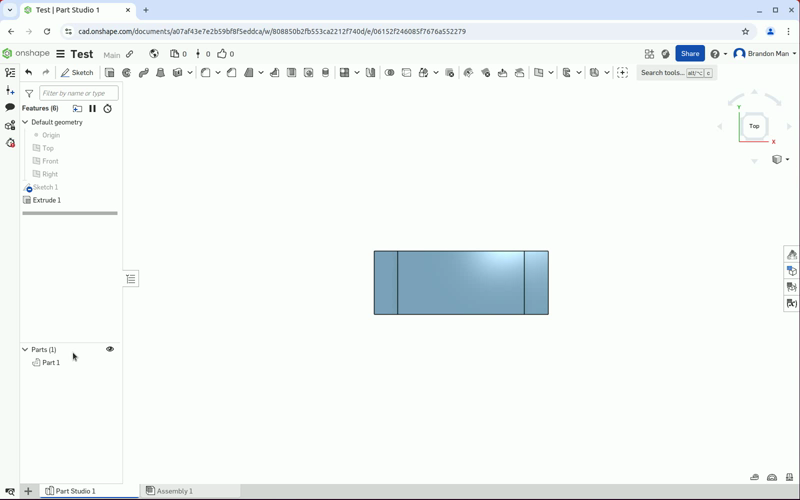
key(shift+y)
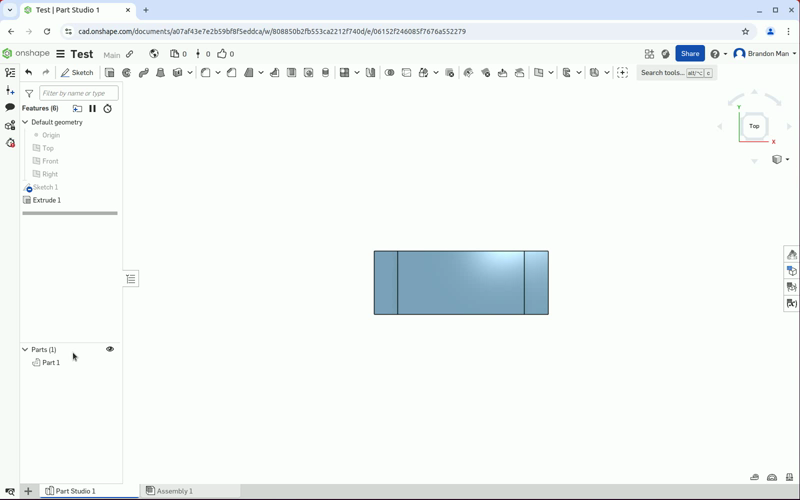
key(shift+s)
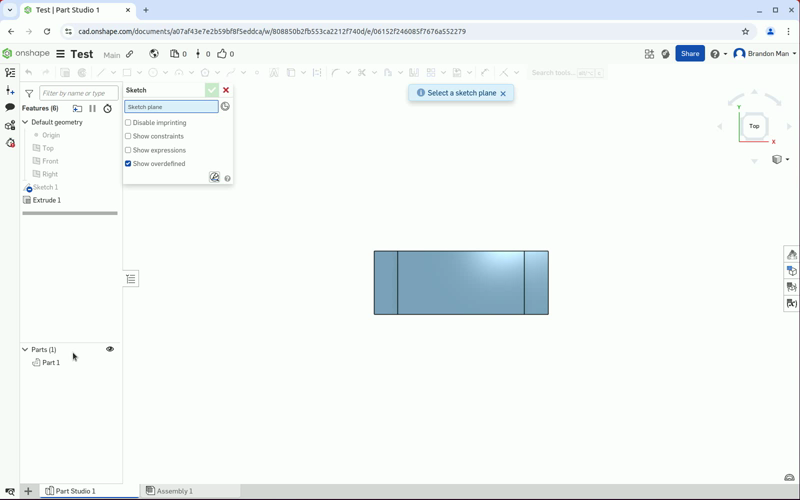
mouse_move(73, 150)
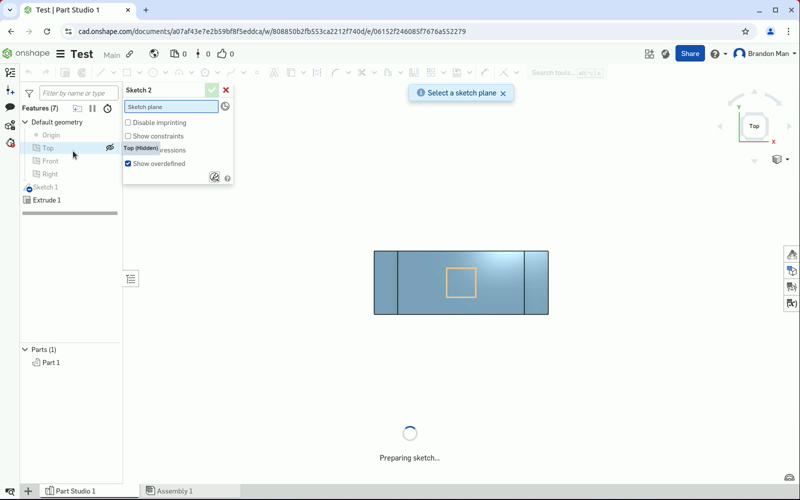
click(73, 150)
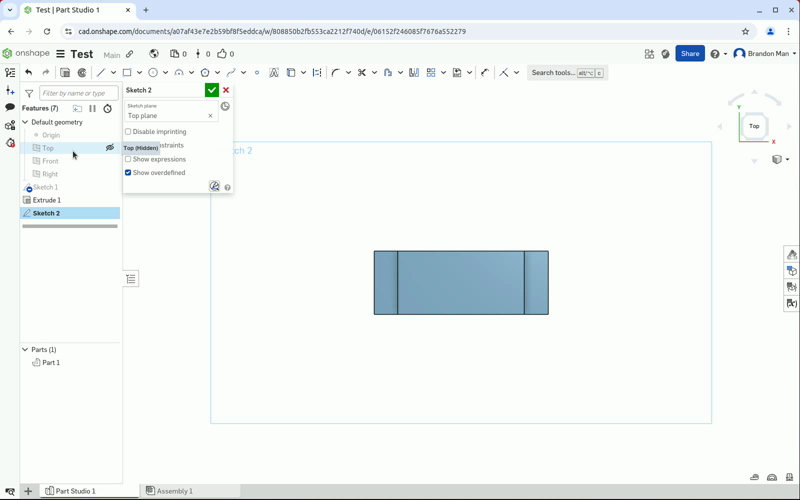
mouse_move(73, 352)
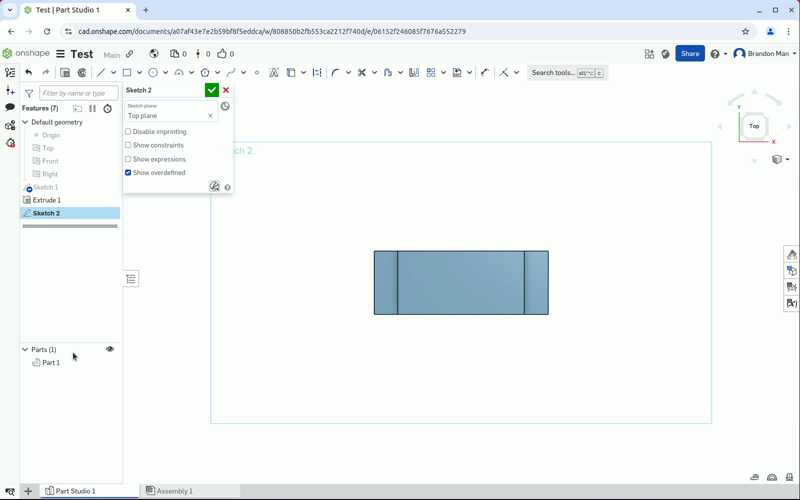
key(y)
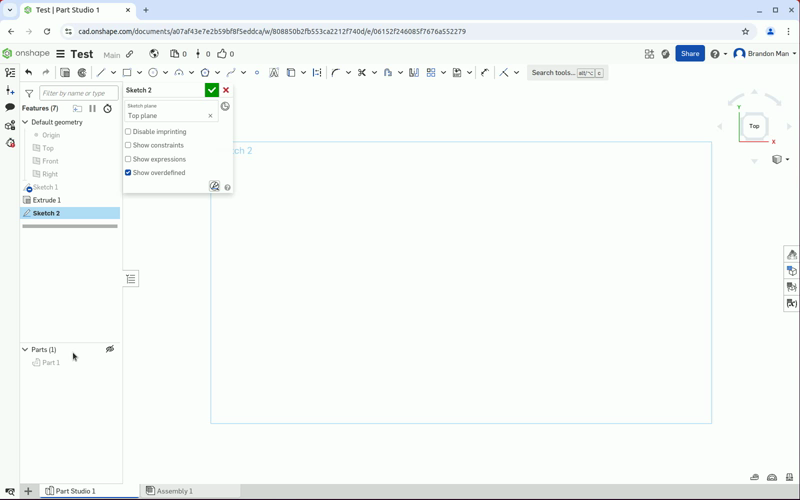
key(c)
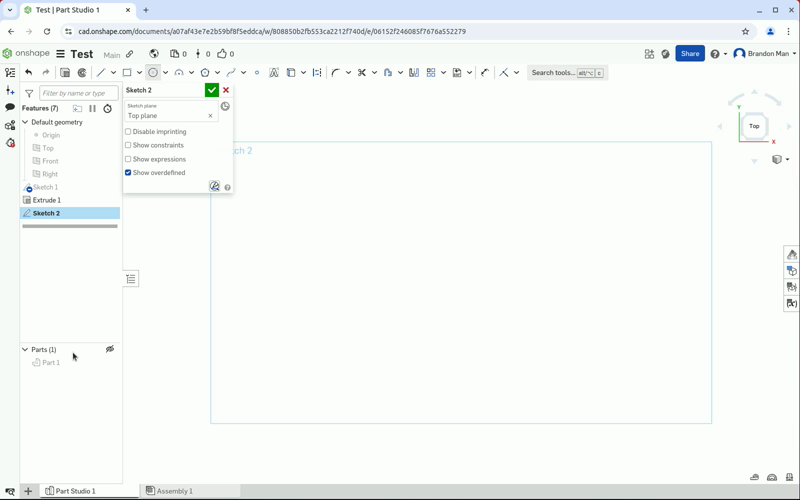
key_down(shift)
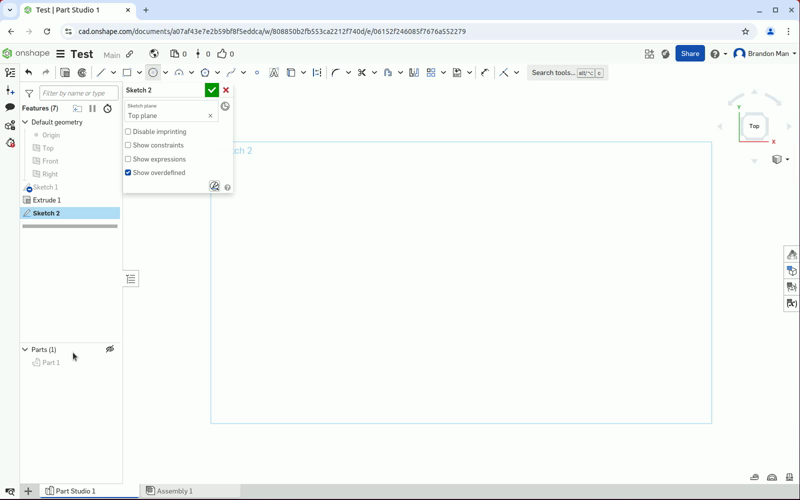
mouse_move(429, 282)
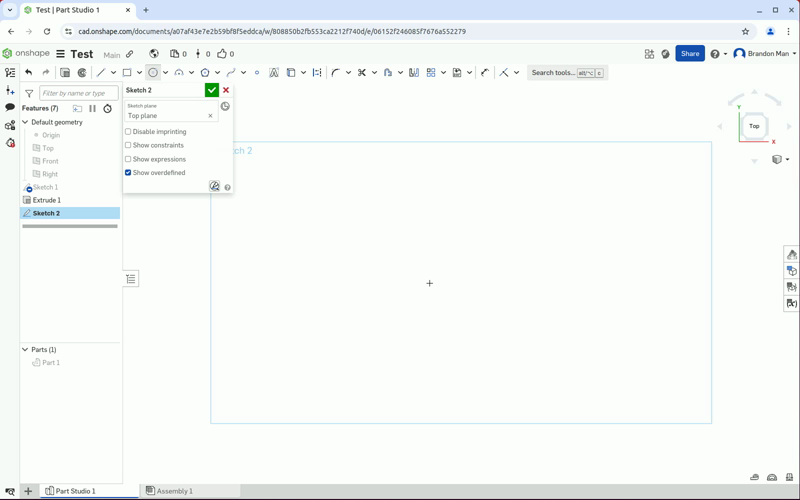
click(429, 282)
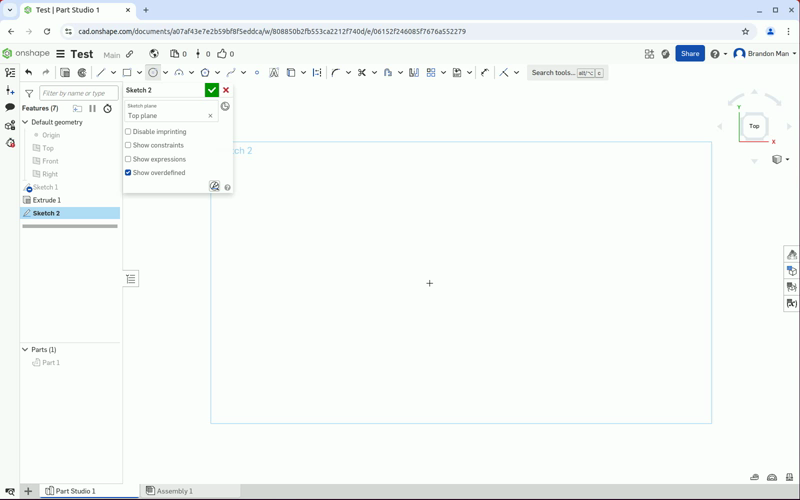
key_up(shift)
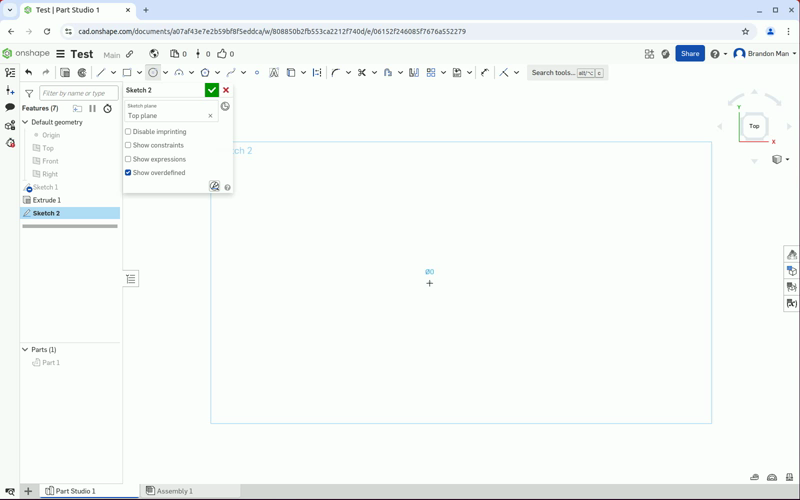
mouse_move(439, 282)
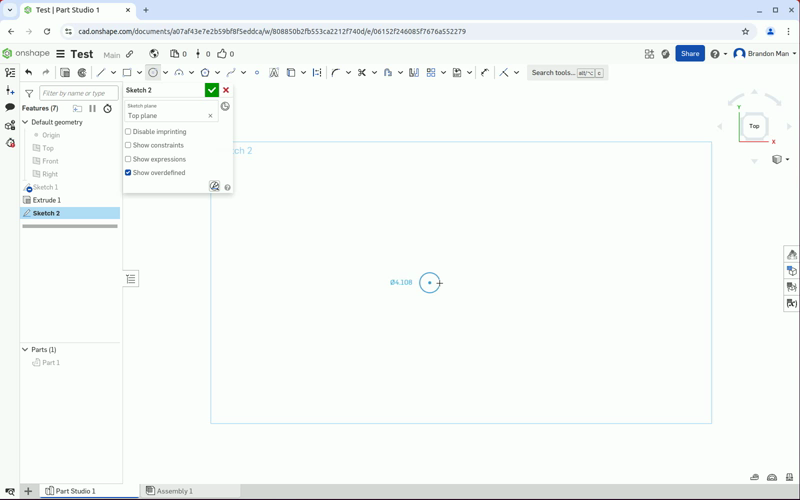
click(439, 282)
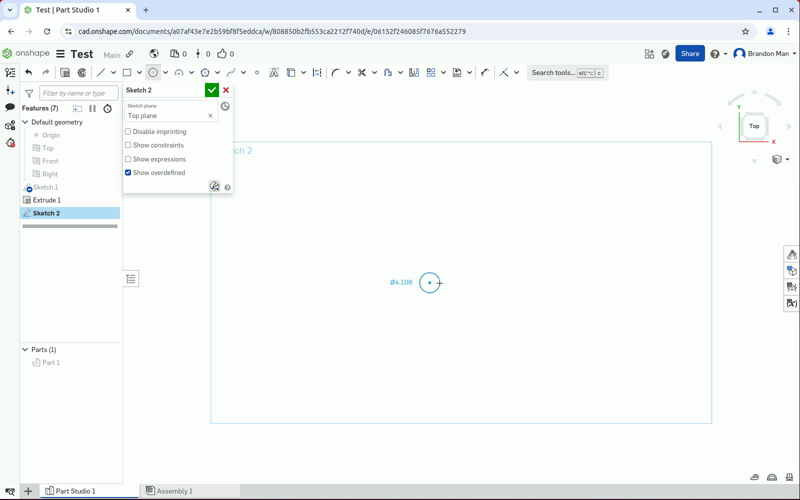
key(esc)
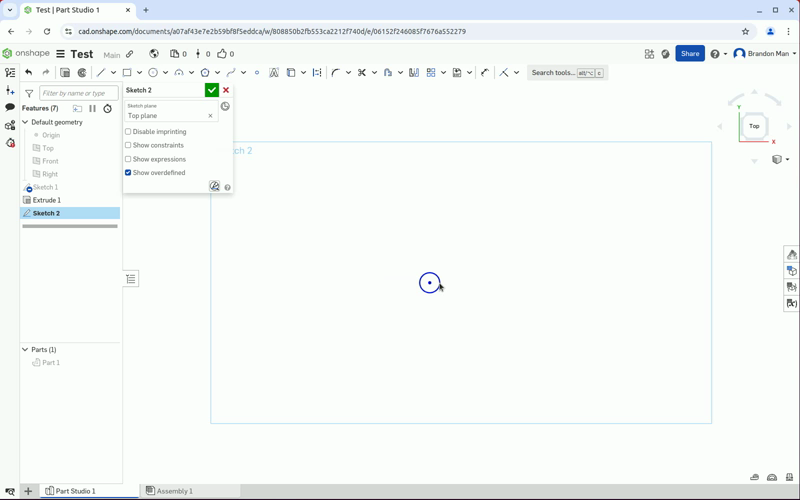
mouse_move(430, 282)
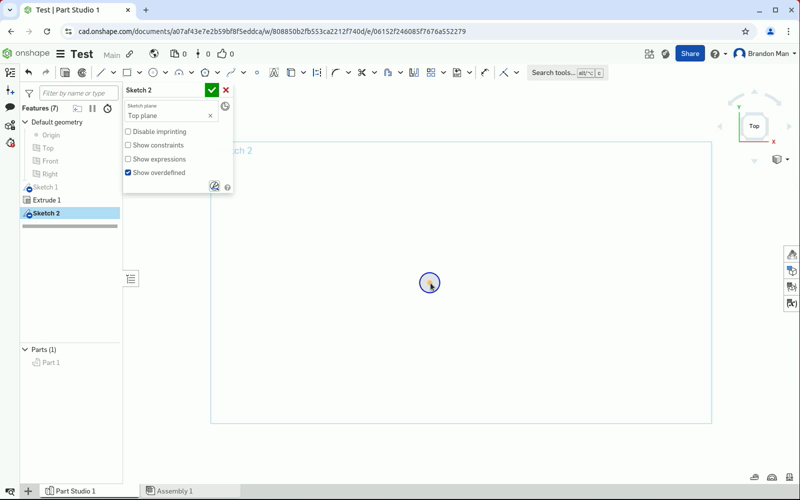
scroll(6)
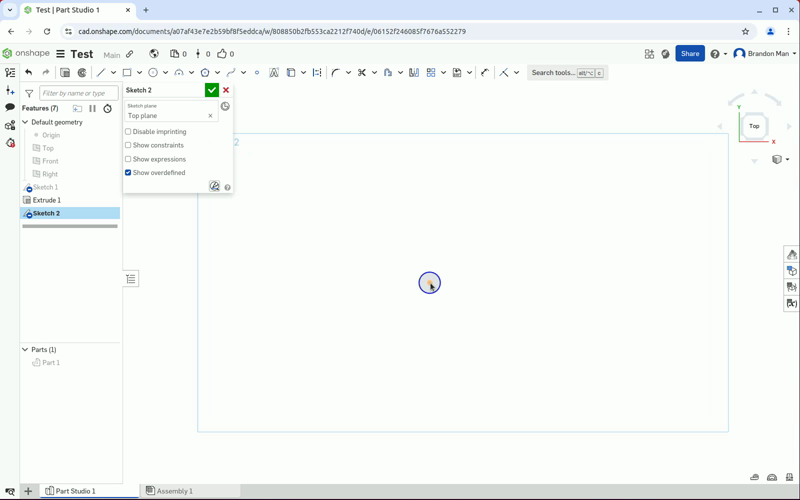
scroll(6)
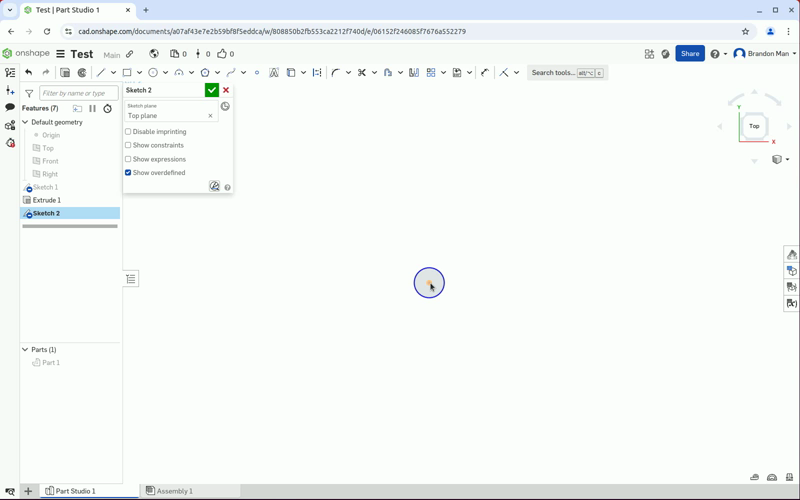
scroll(6)
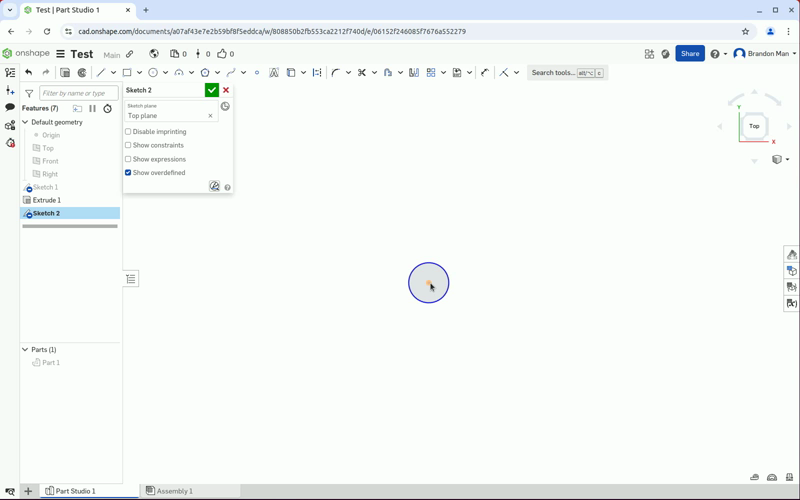
scroll(6)
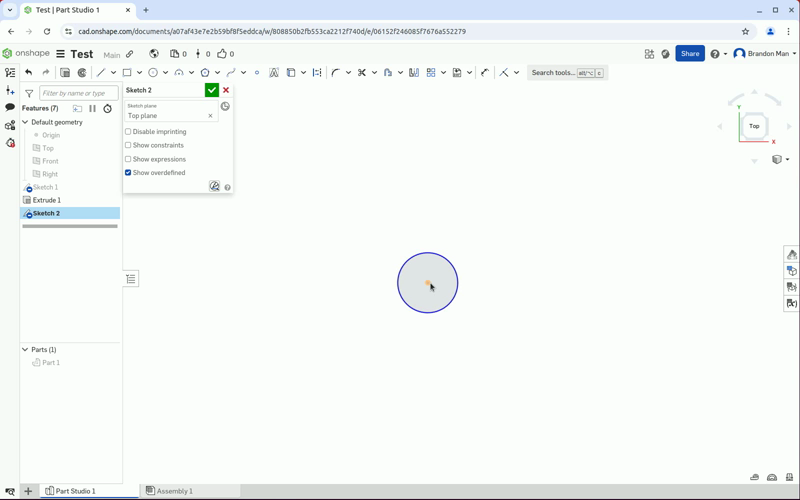
scroll(6)
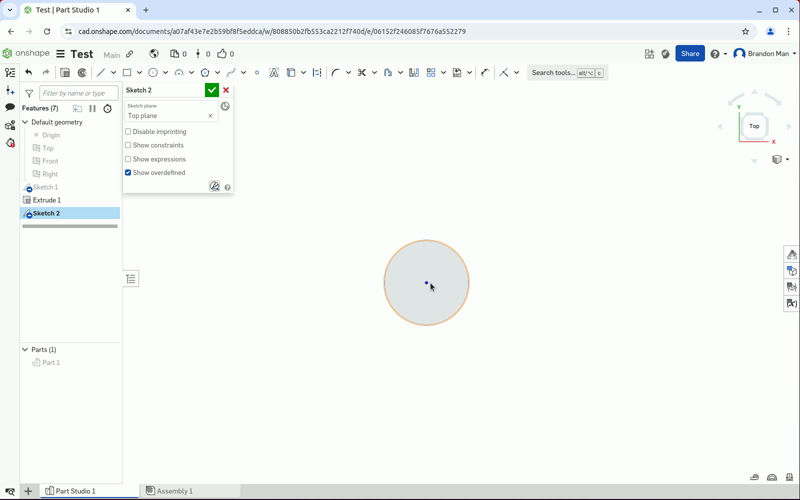
scroll(6)
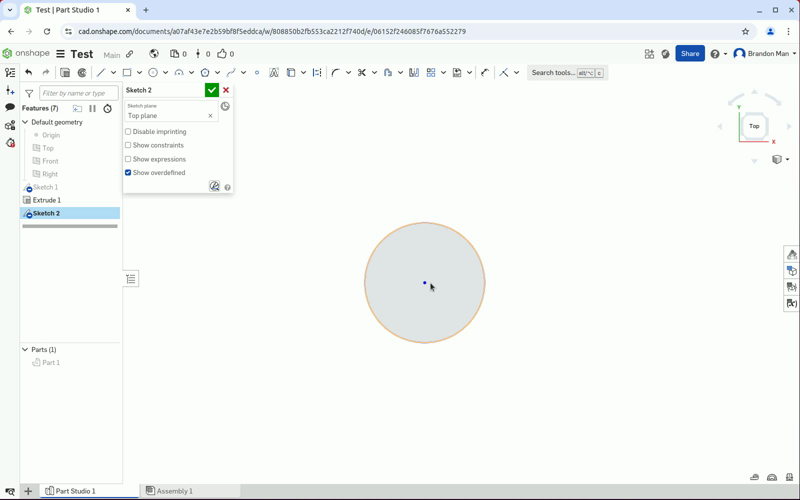
scroll(6)
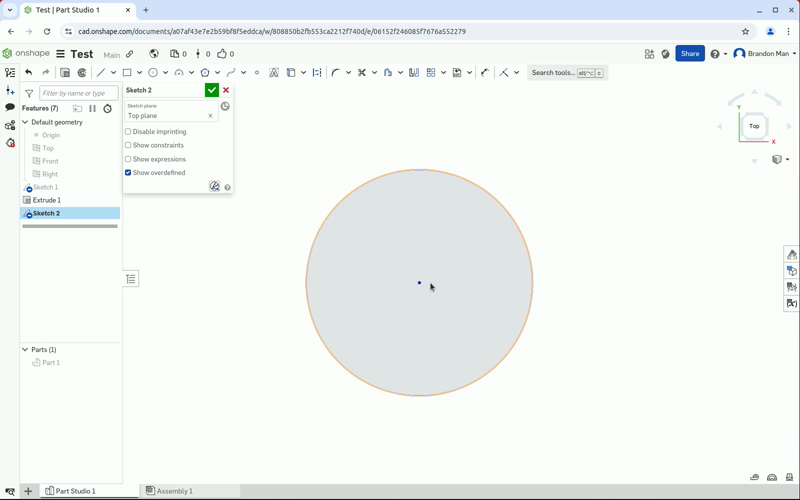
click(430, 282)
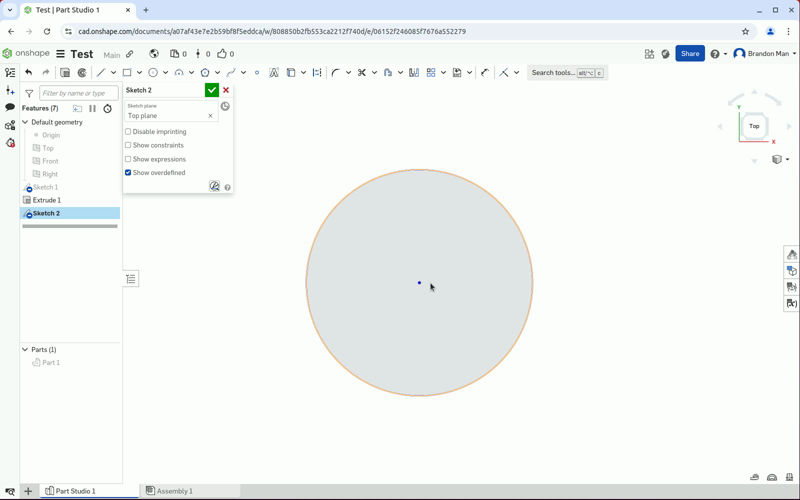
scroll(-6)
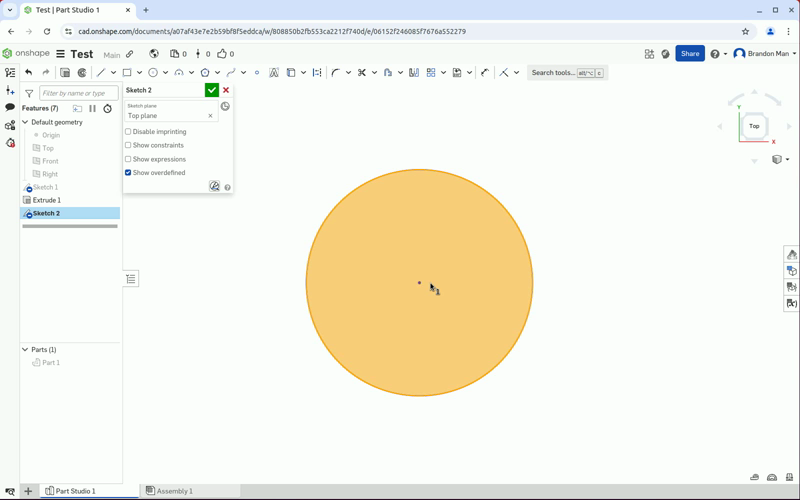
scroll(-6)
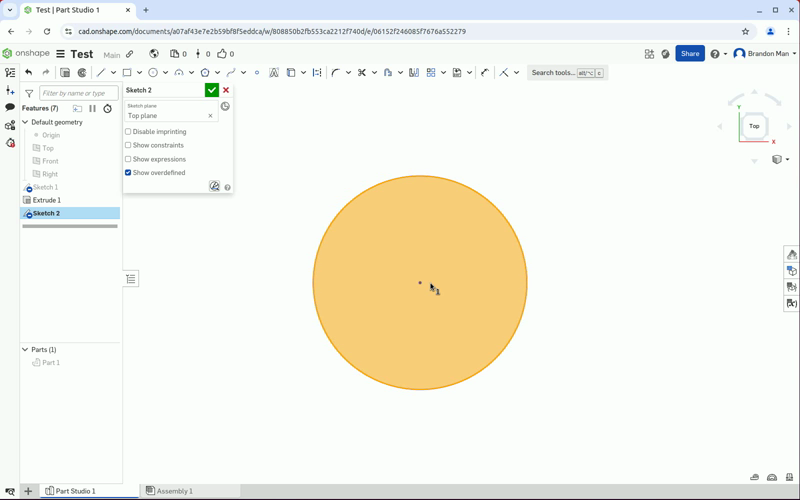
scroll(-6)
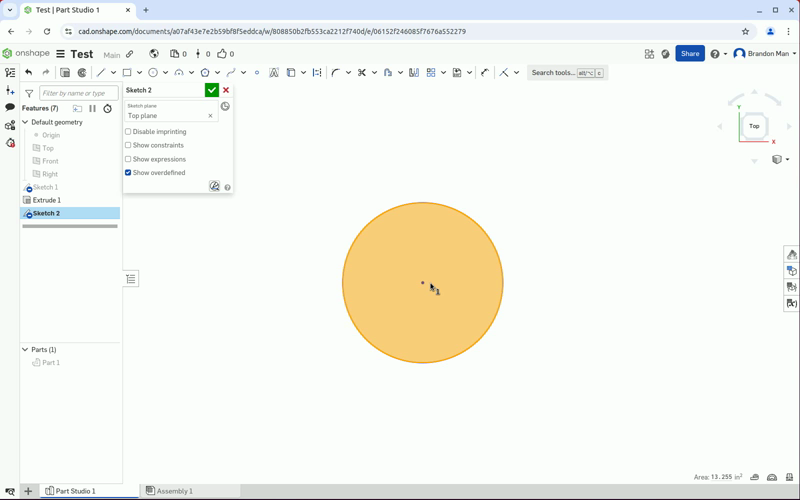
scroll(-6)
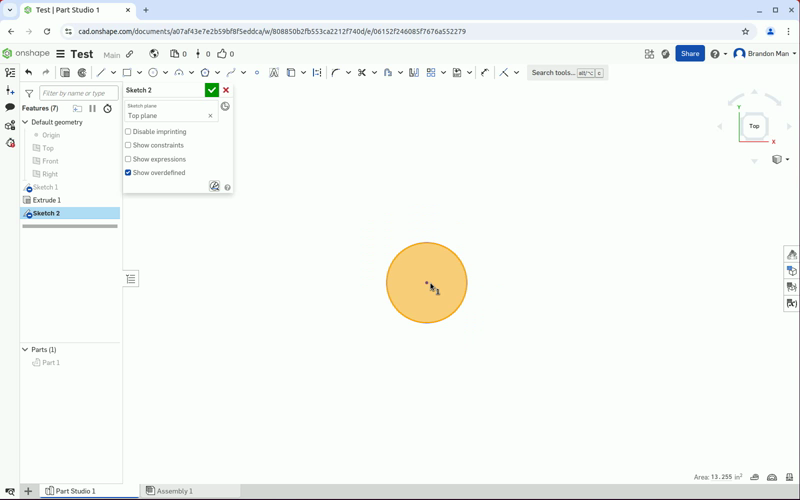
scroll(-6)
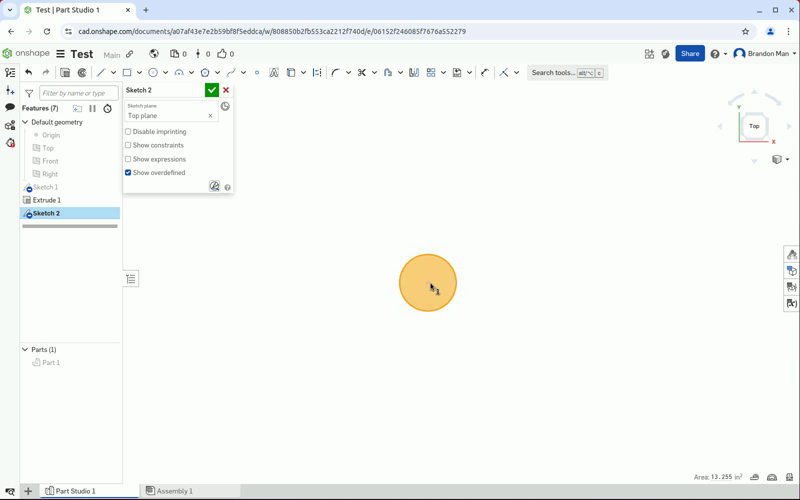
scroll(-6)
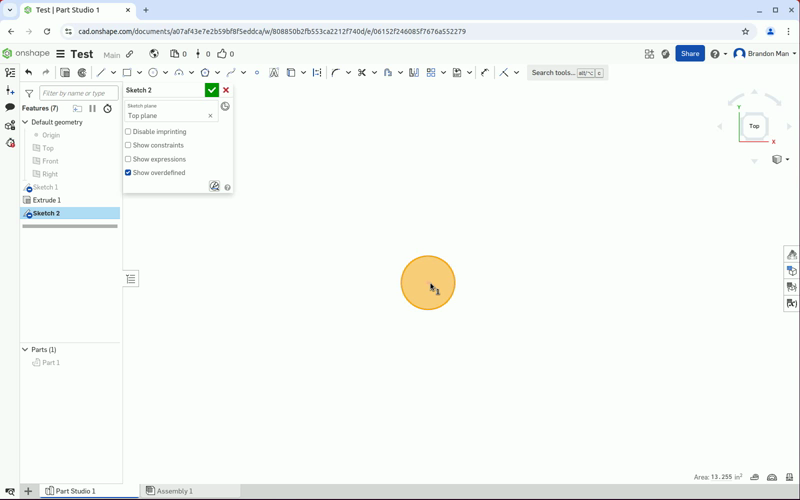
scroll(-6)
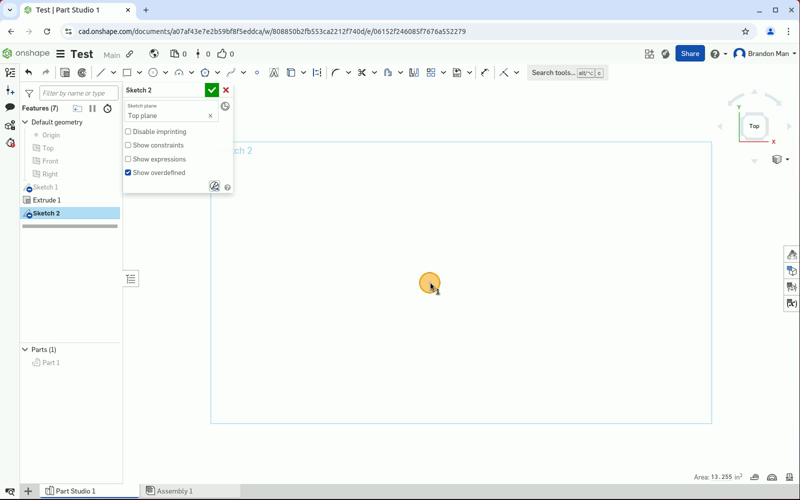
mouse_move(73, 352)
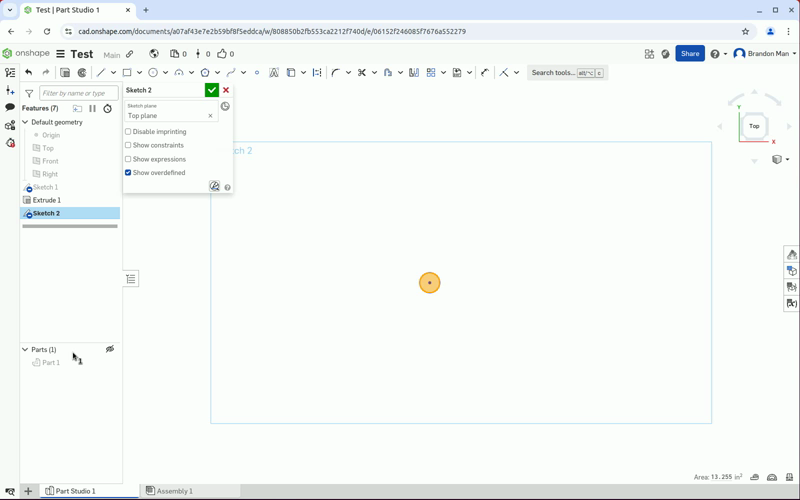
key(shift+y)
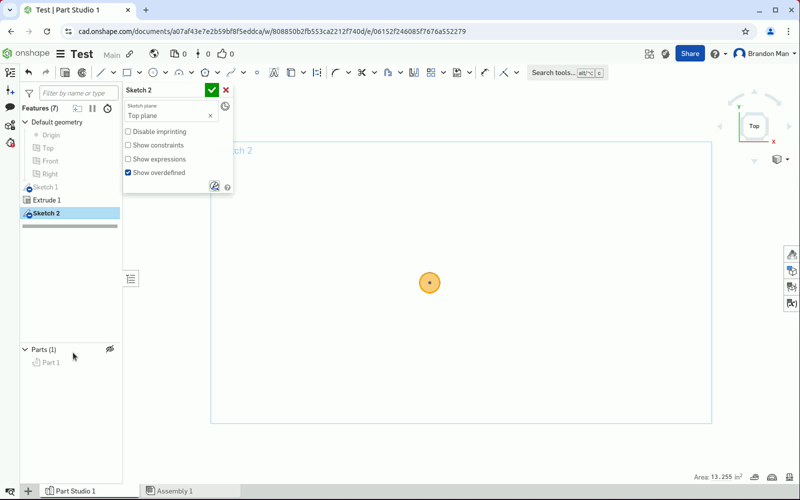
key(shift+e)
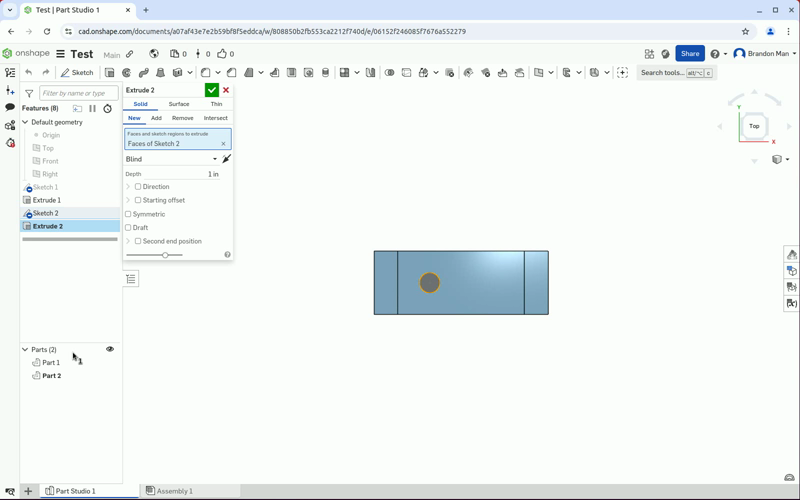
mouse_move(143, 106)
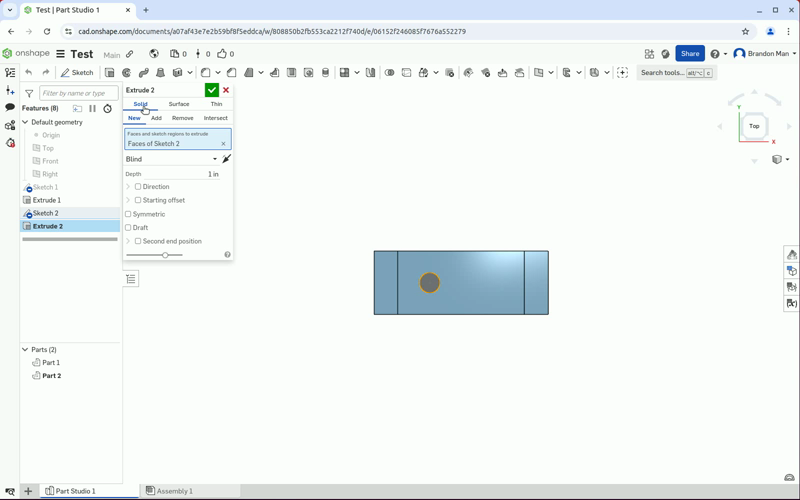
click(143, 106)
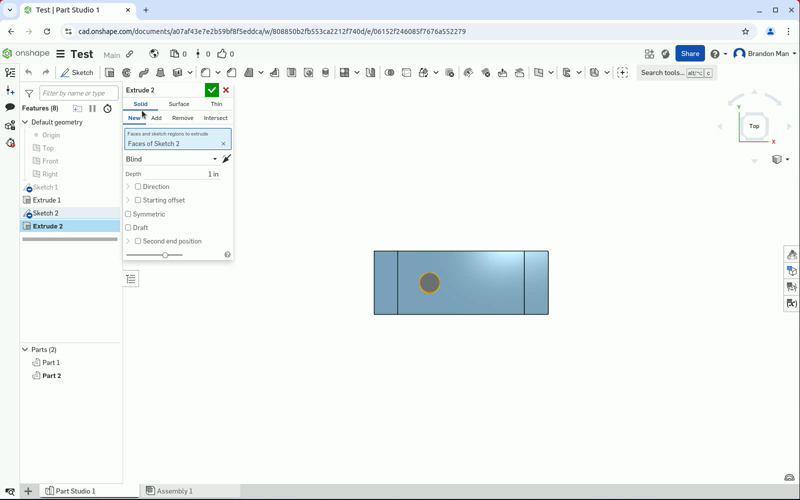
mouse_move(137, 120)
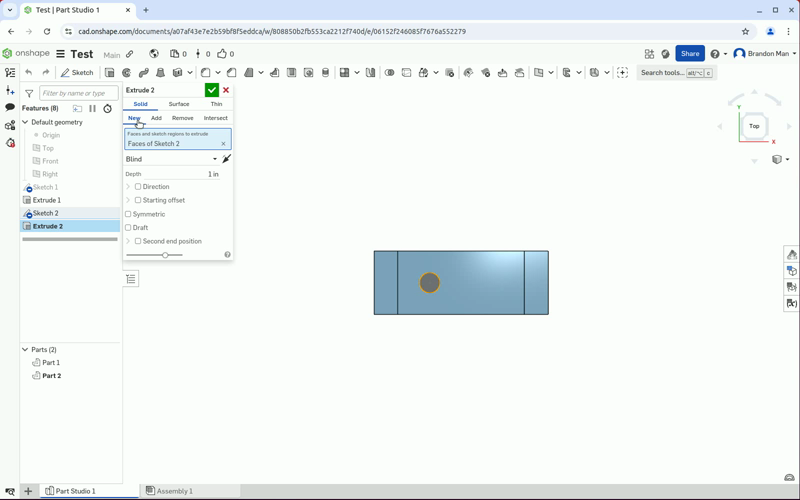
click(137, 120)
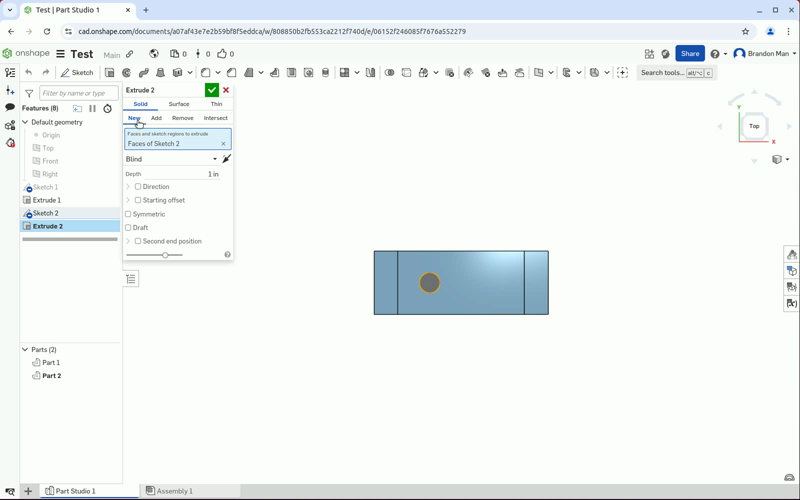
key(tab, 4)
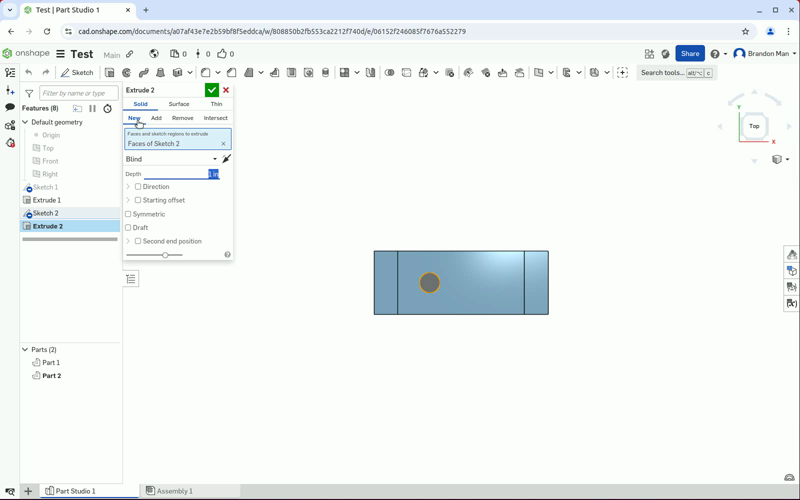
text(3.851)
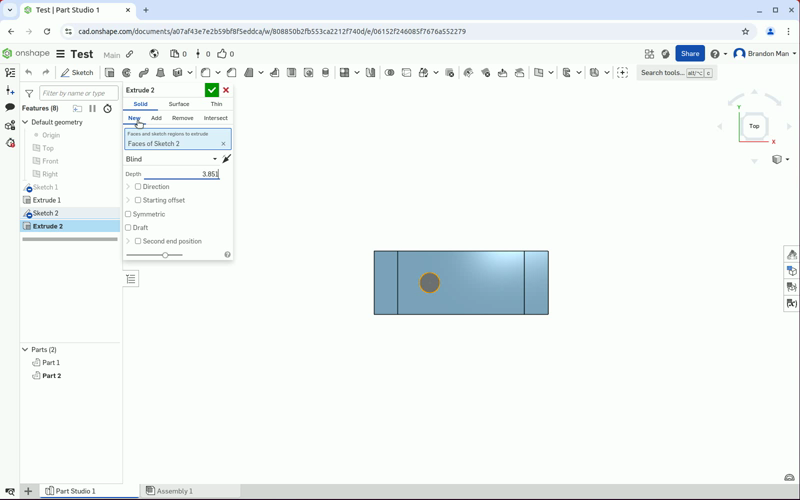
key(enter)
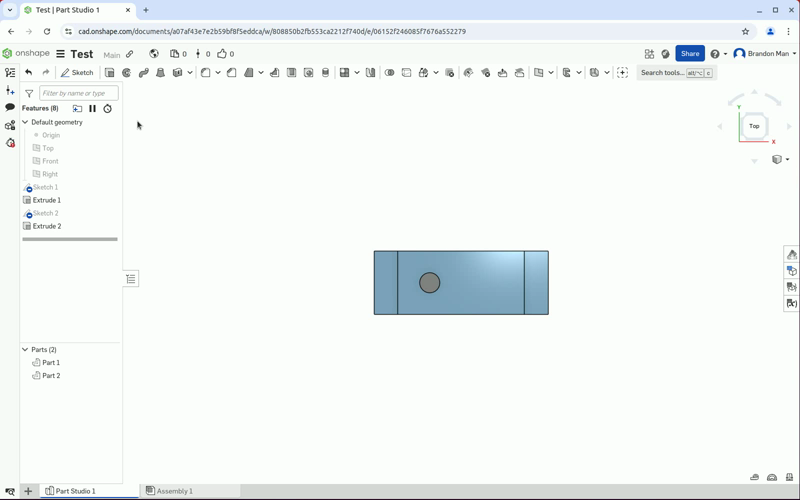
key(shift+h)
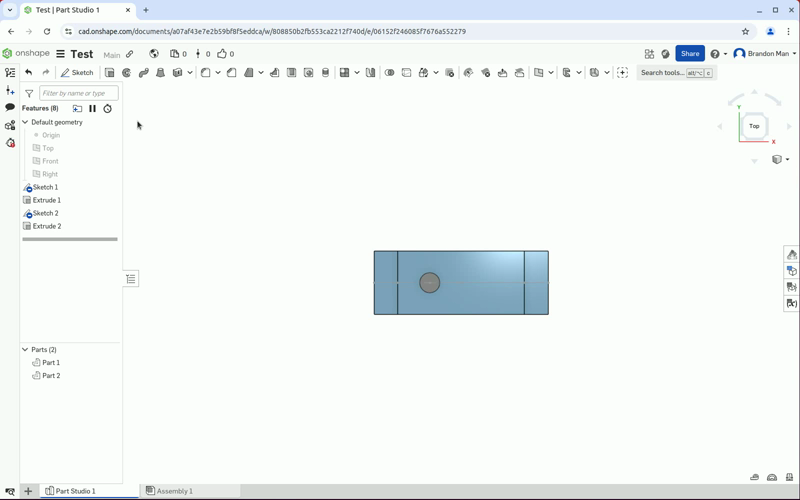
key(shift+h)
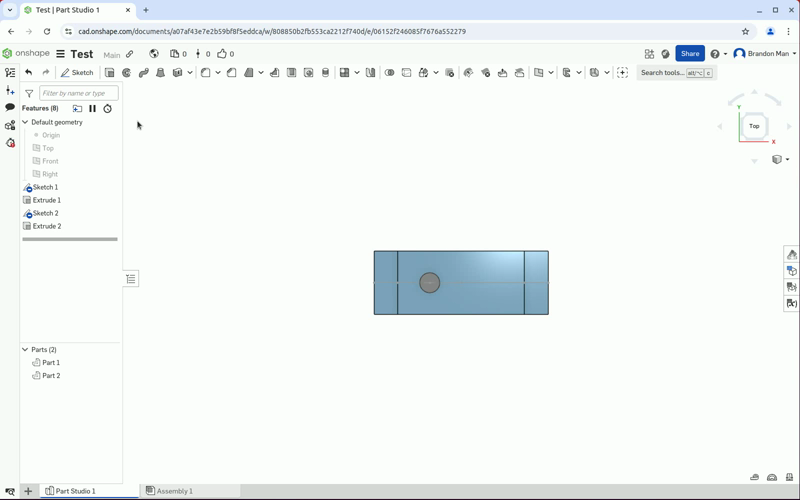
key(shift+7)
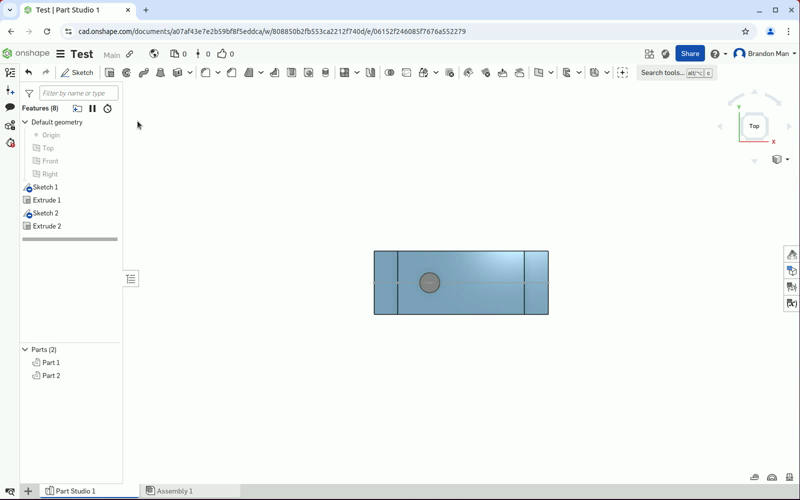
key(up, 3)
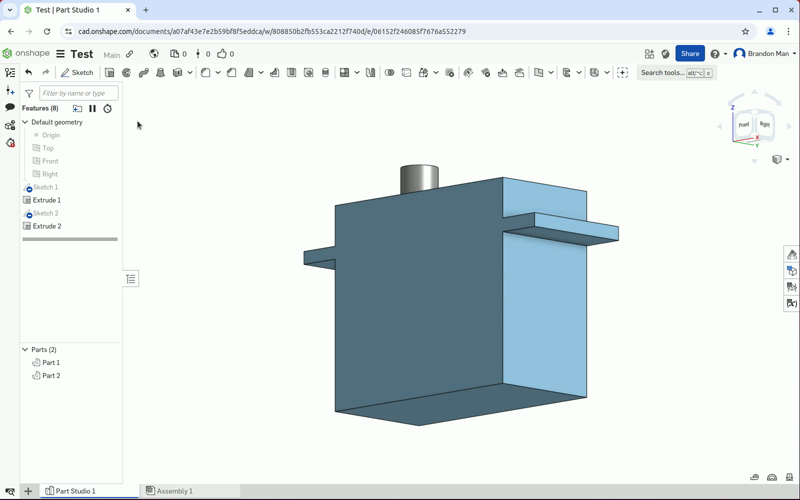
key(left, 3)
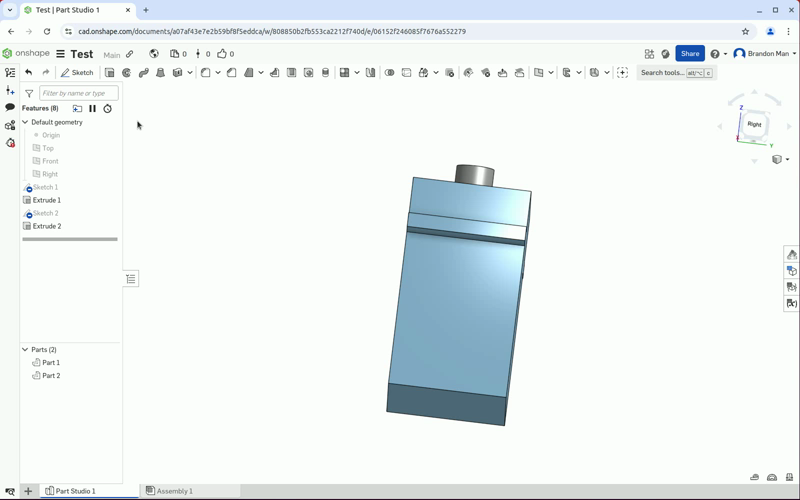
key(right, 3)
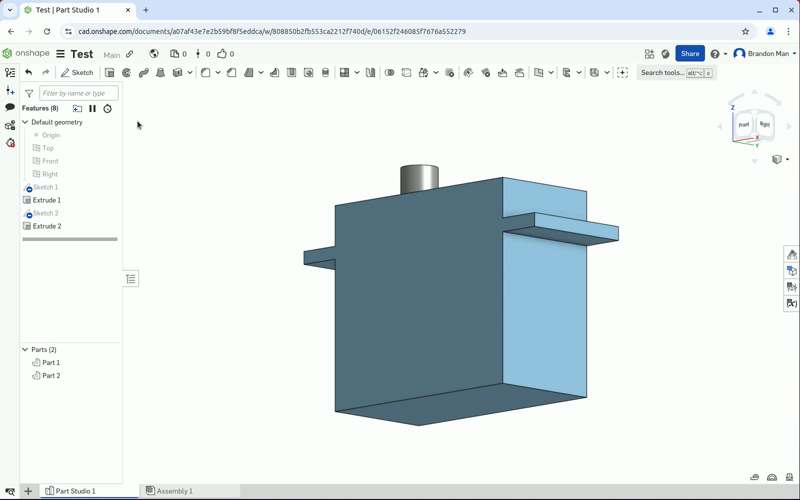
key(down, 3)
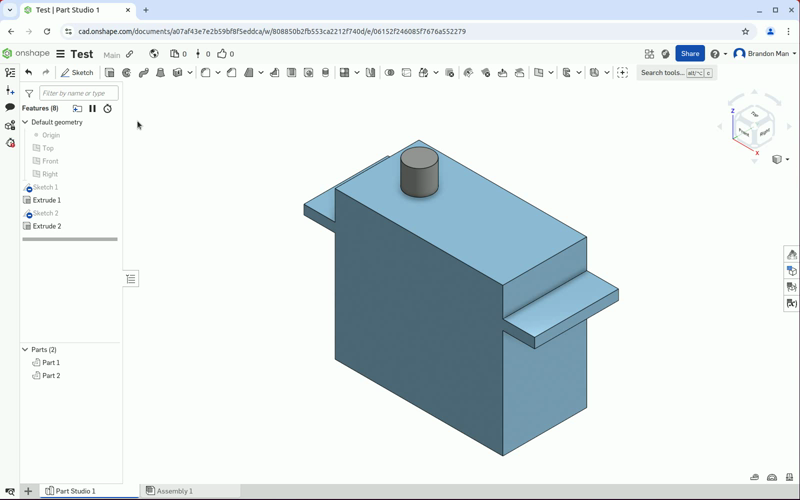
mouse_move(73, 189)
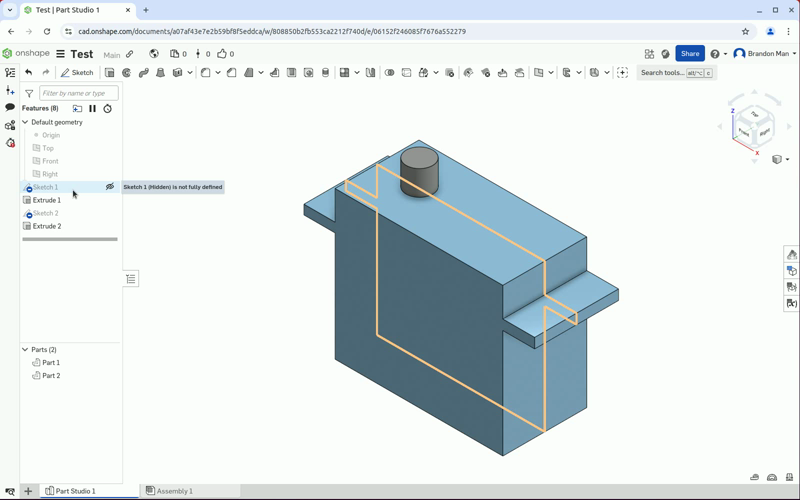
click(73, 189)